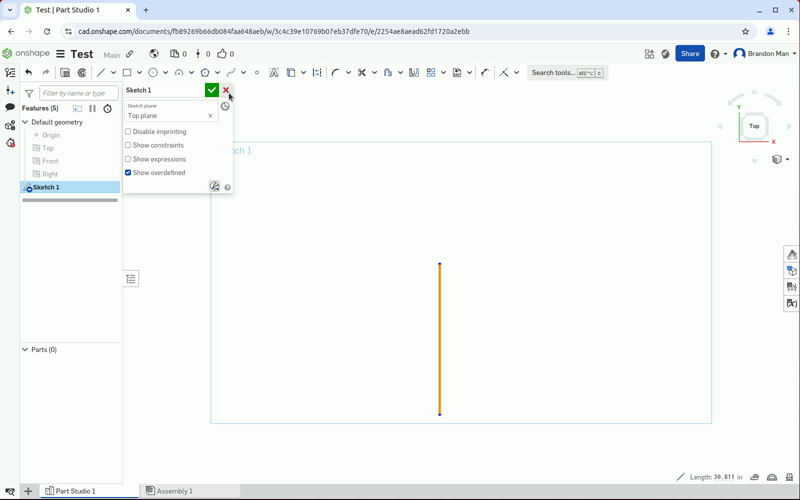
key(shift+h)
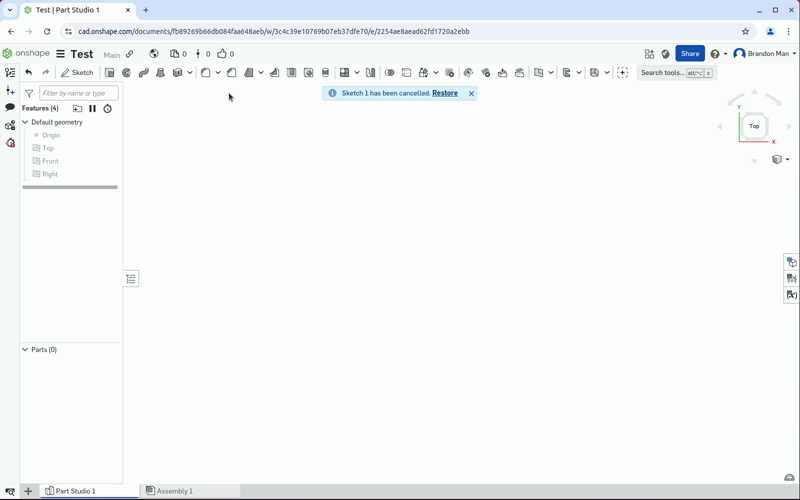
mouse_move(73, 352)
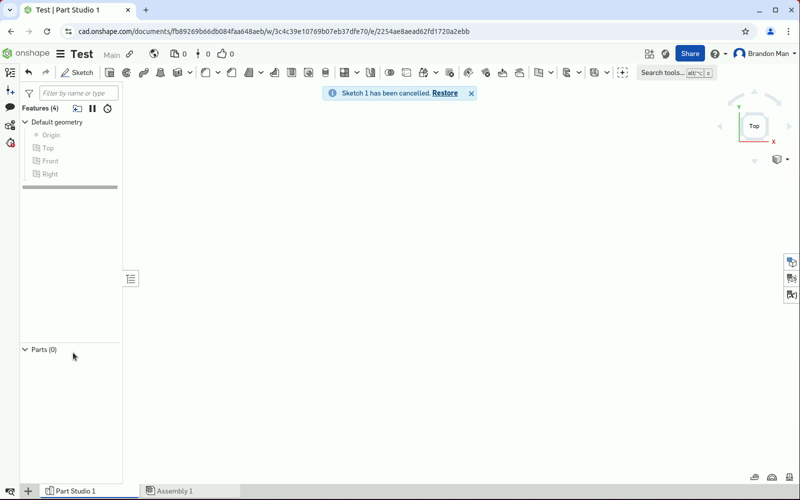
key(y)
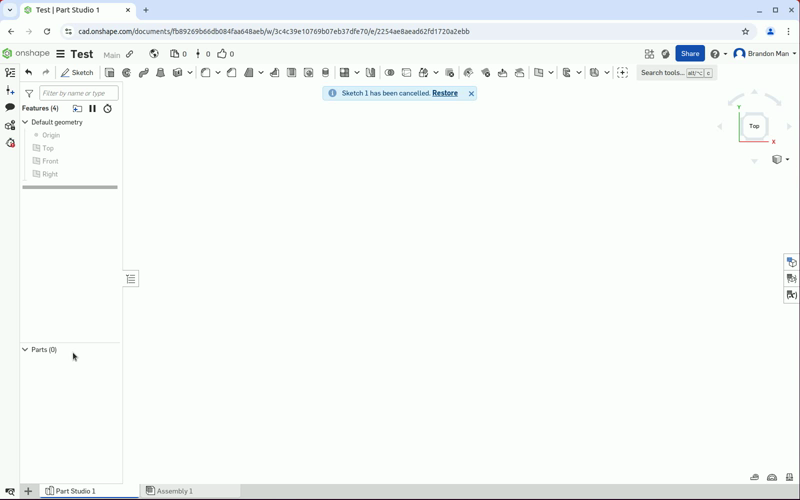
key(shift+p)
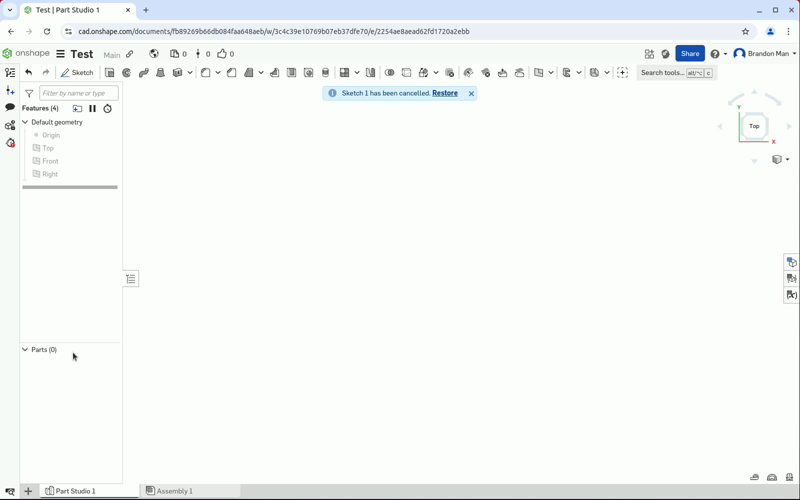
key(space)
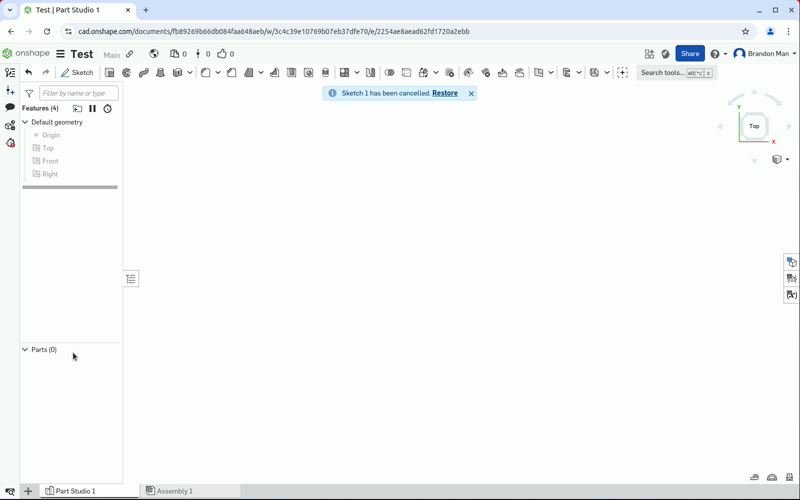
key_down(shift)
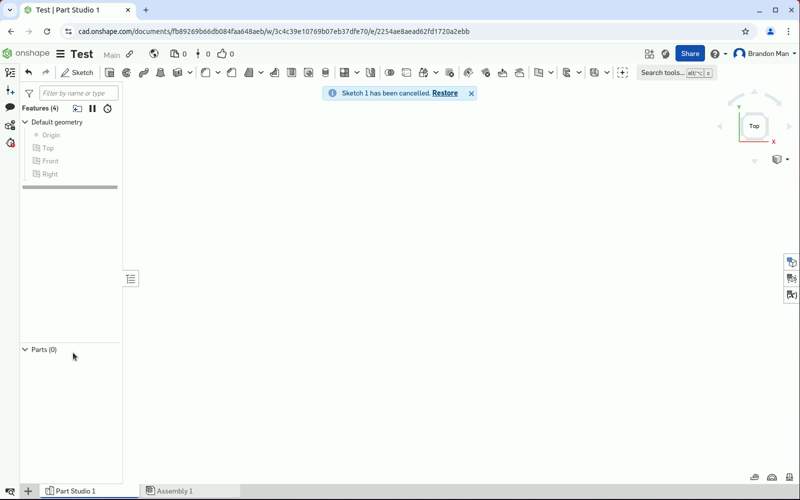
key(up)
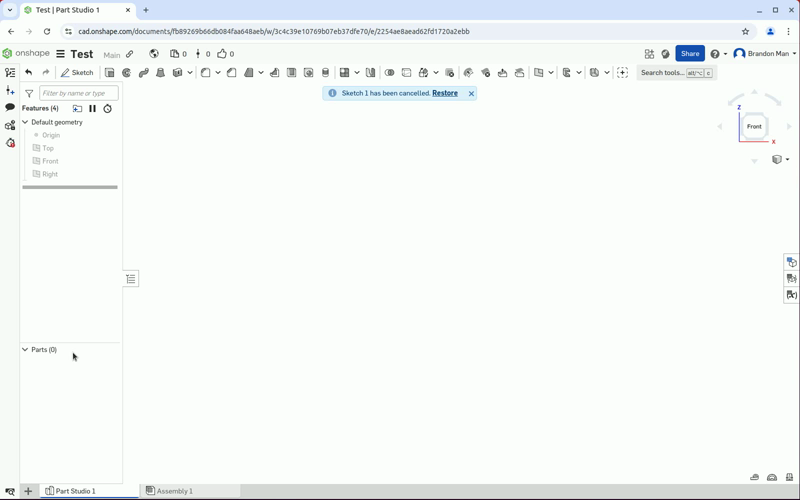
key_up(shift)
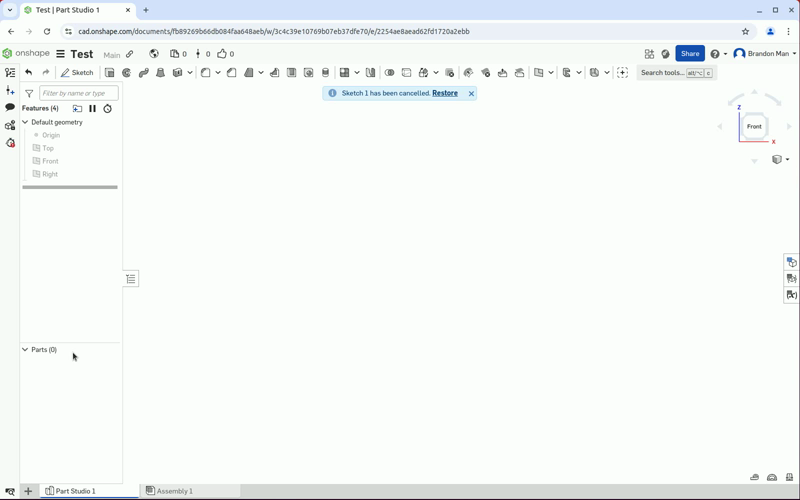
key(space)
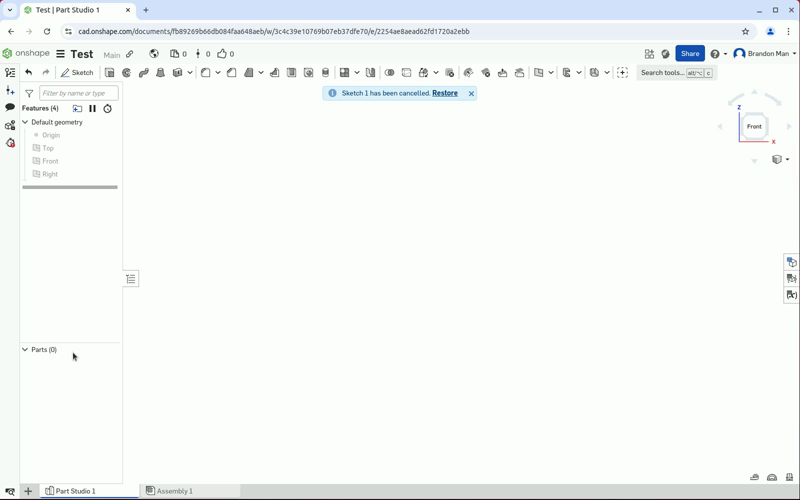
key_down(shift)
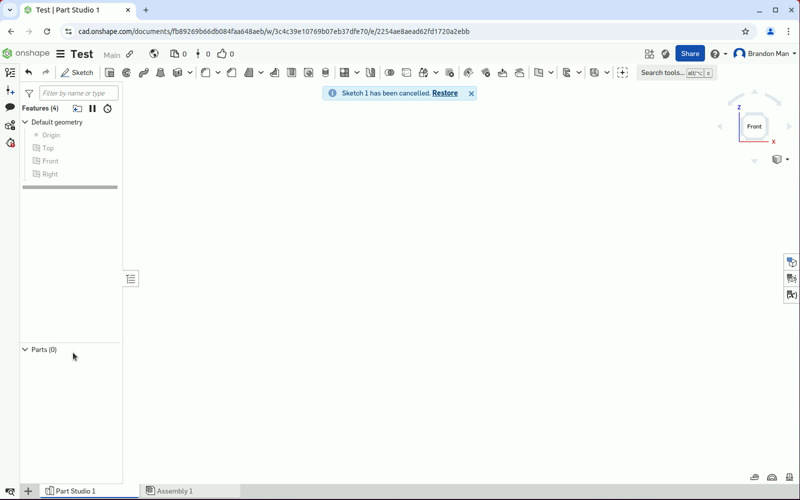
key(left)
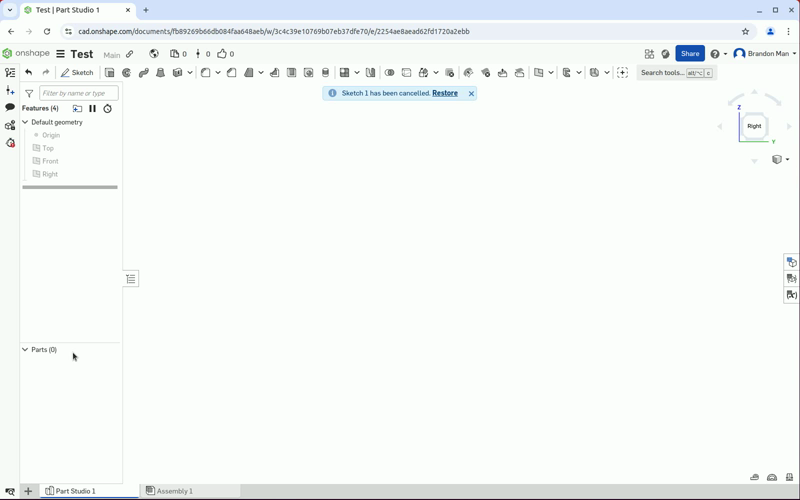
key_up(shift)
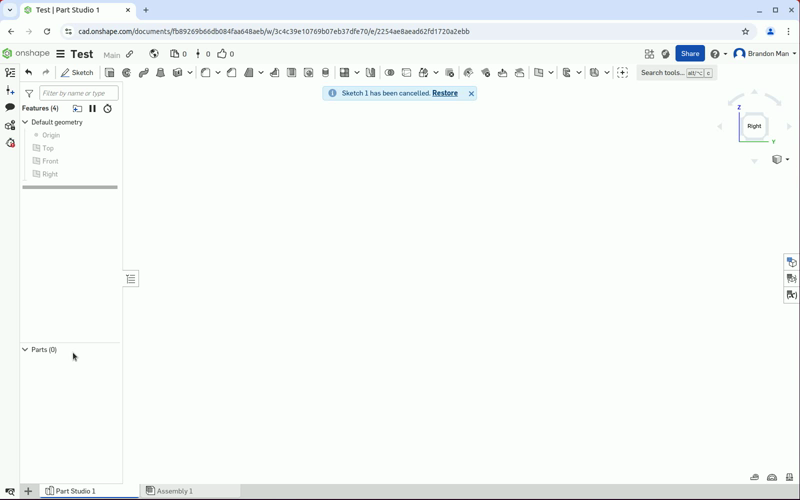
mouse_move(73, 352)
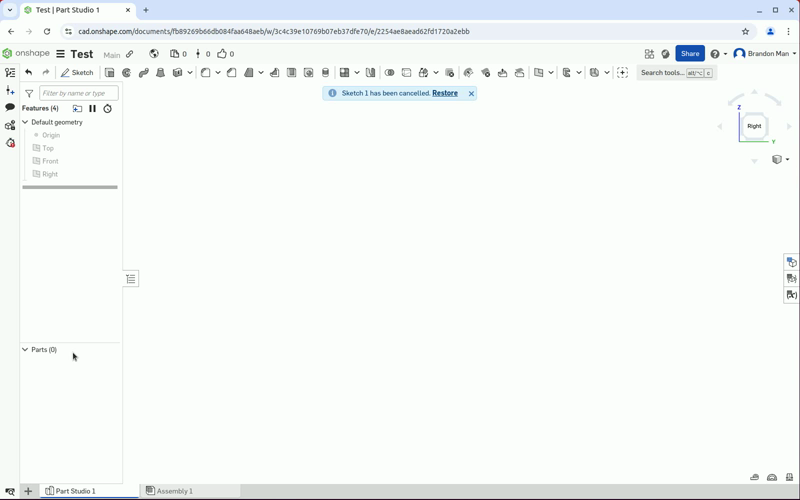
key(shift+y)
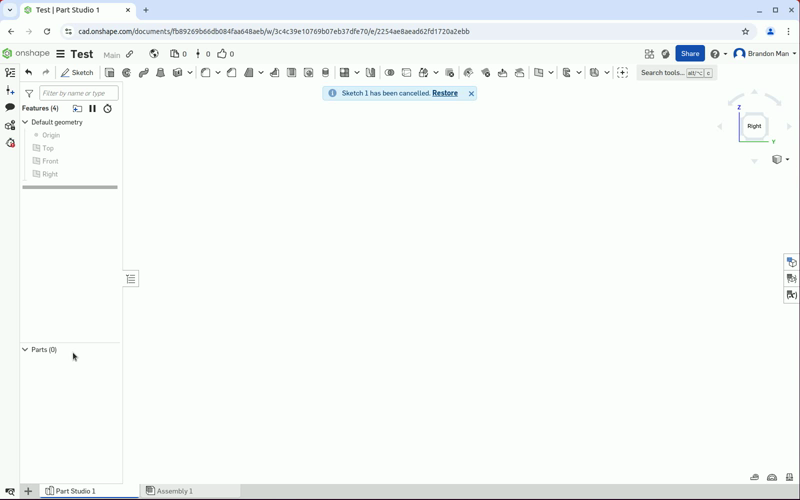
key(shift+s)
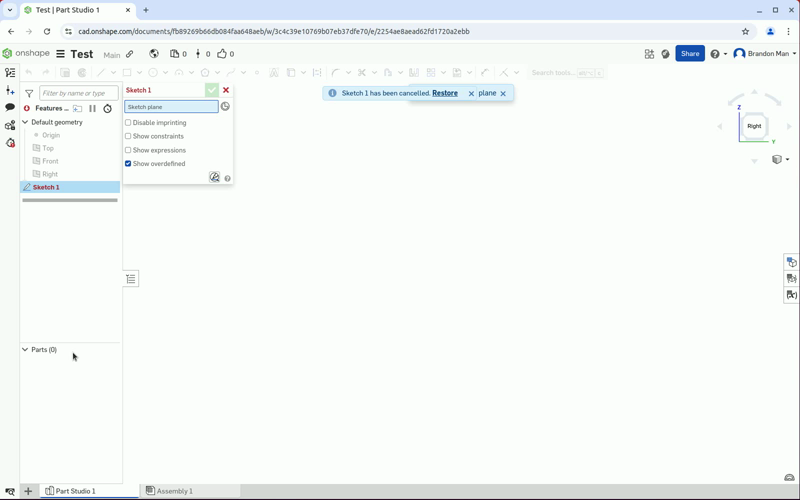
mouse_move(73, 176)
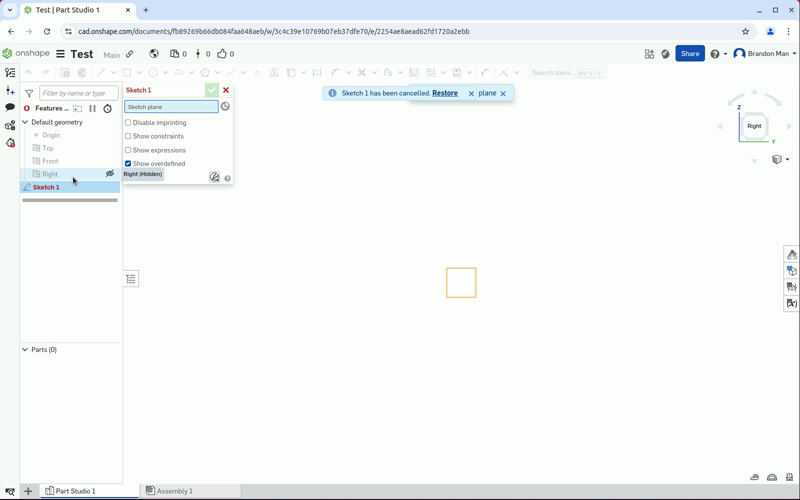
click(73, 176)
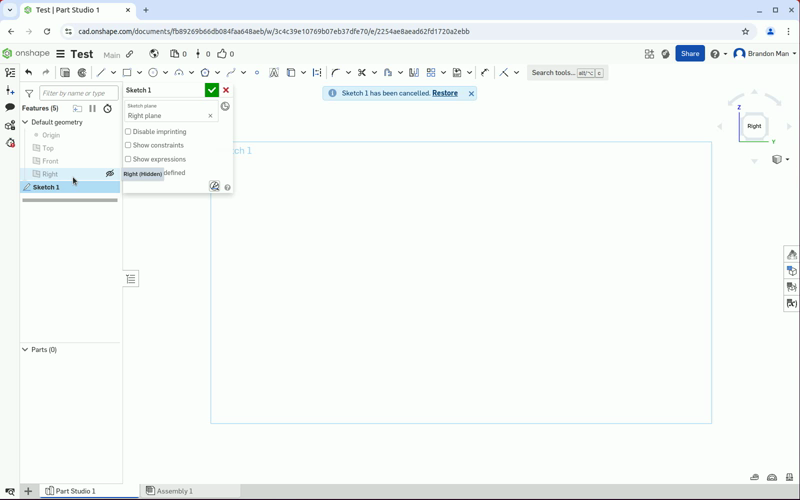
mouse_move(73, 352)
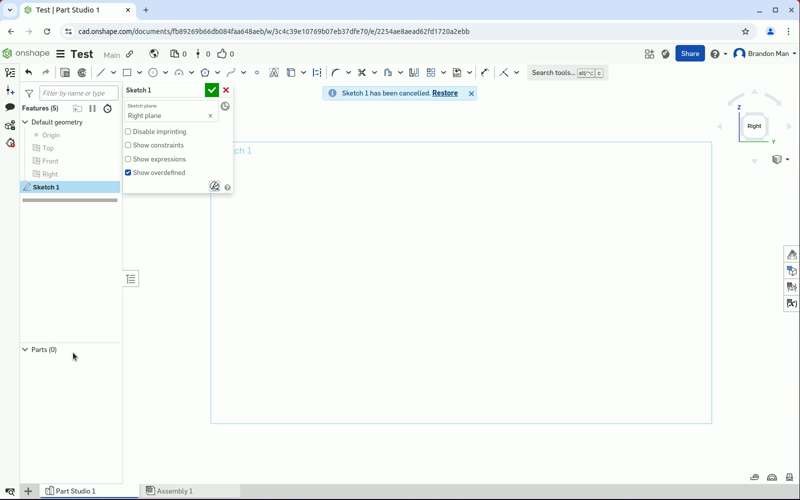
key(y)
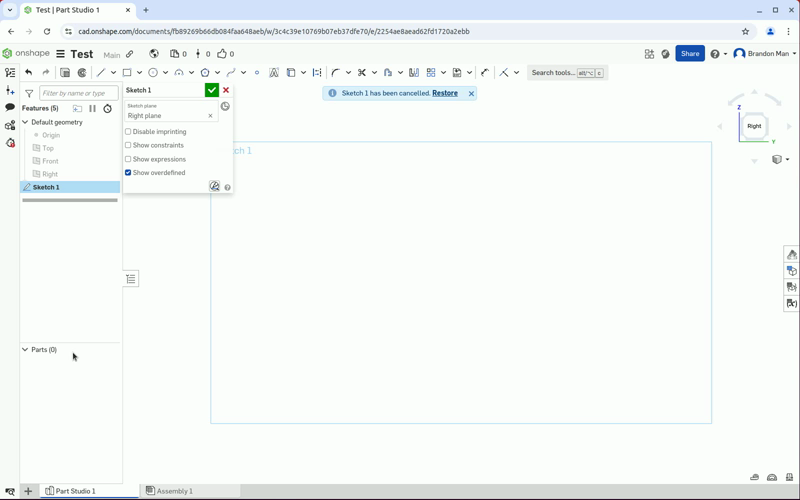
key(l)
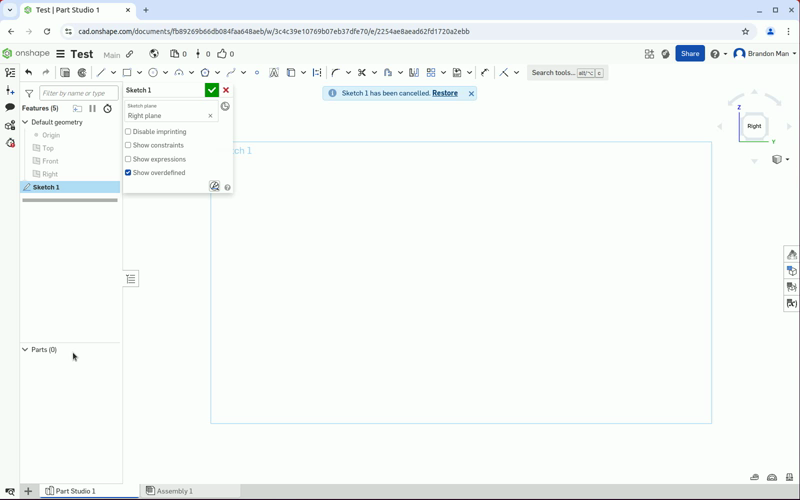
key_down(shift)
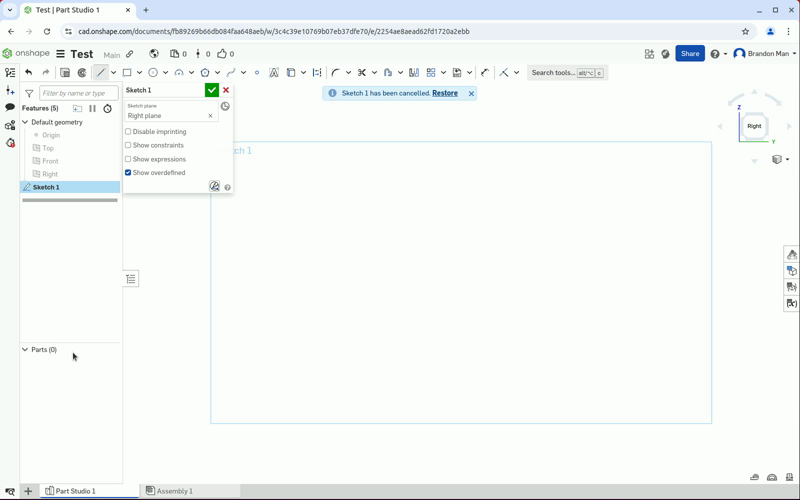
mouse_move(439, 285)
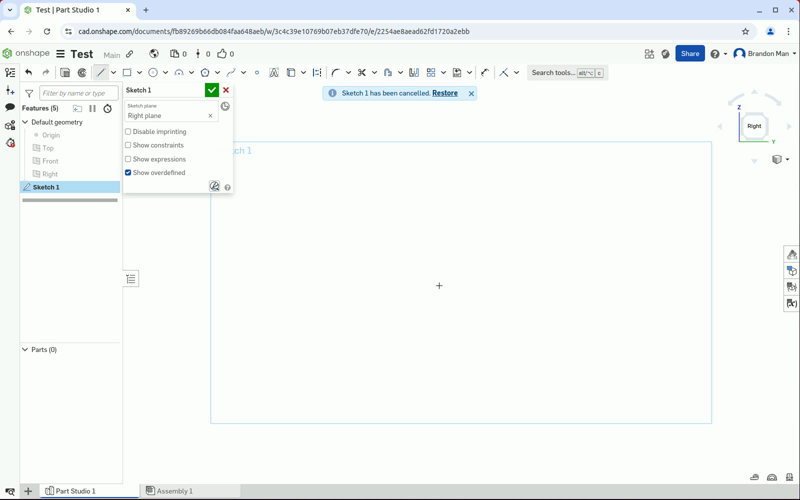
click(439, 285)
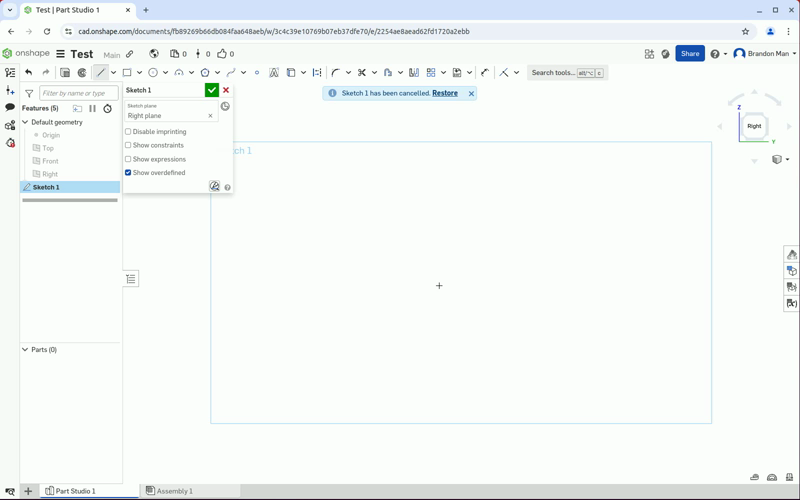
key_up(shift)
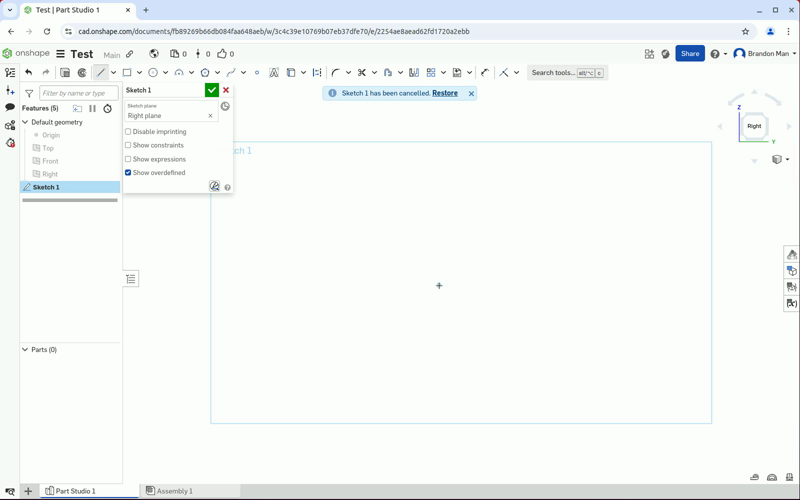
key_down(shift)
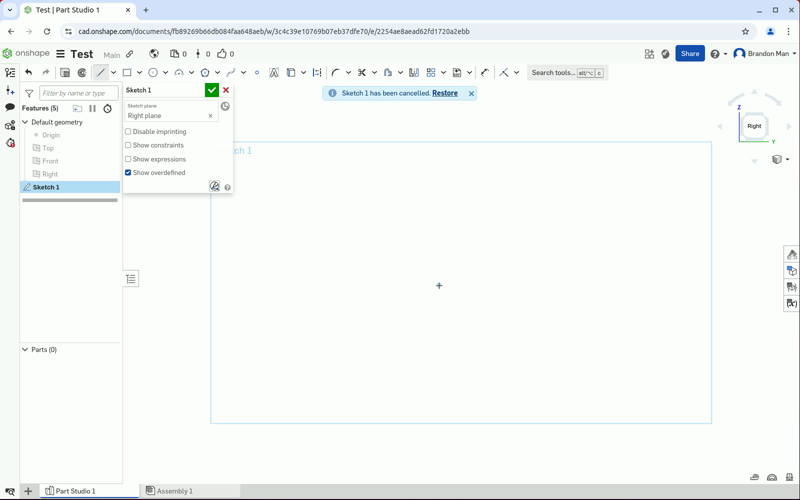
mouse_move(469, 285)
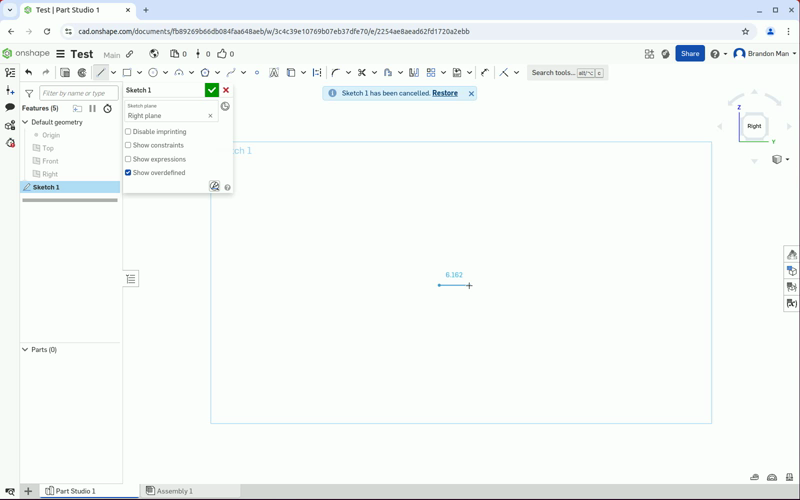
mouse_move(483, 285)
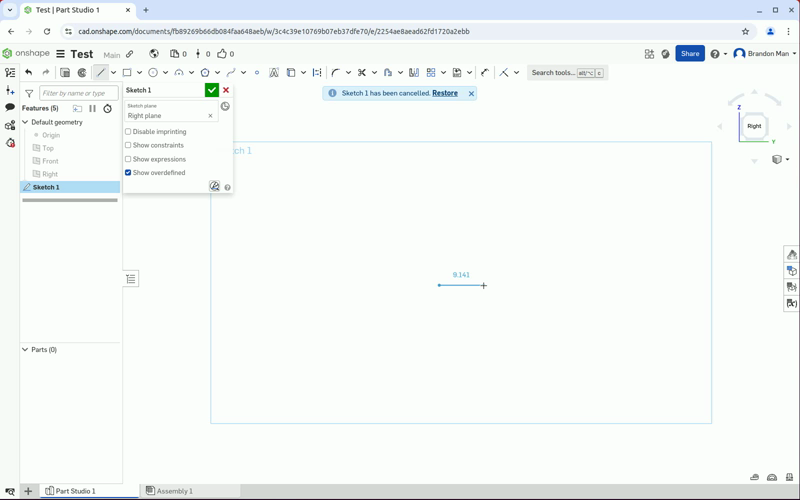
click(483, 285)
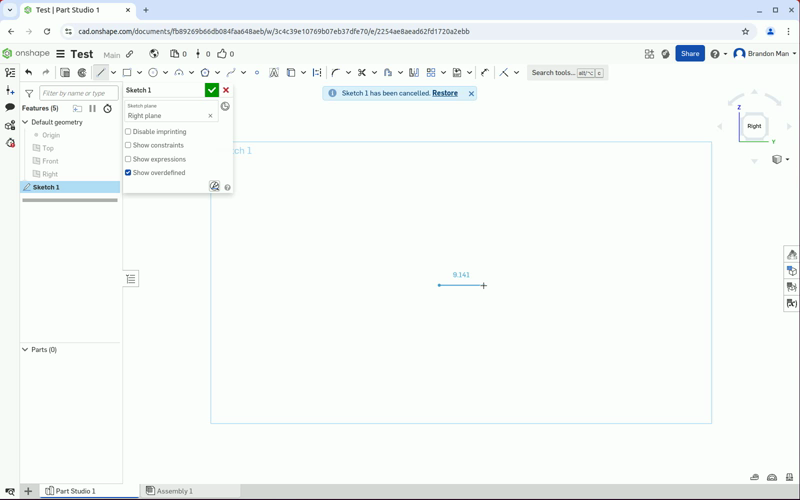
key_up(shift)
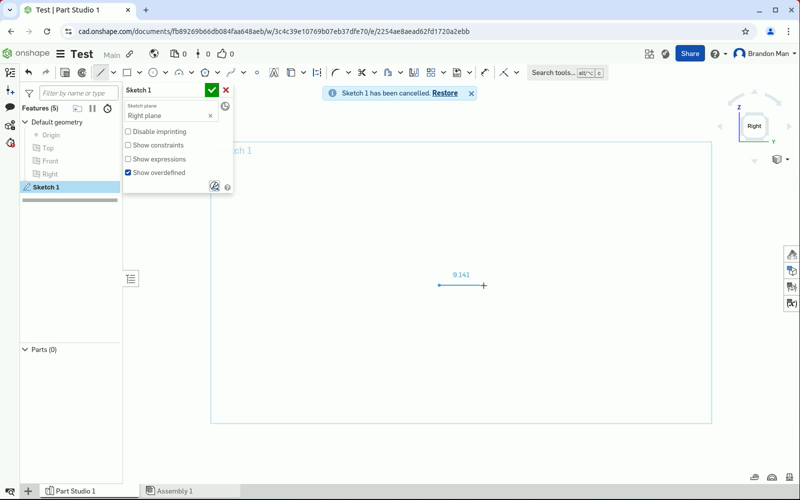
key_down(shift)
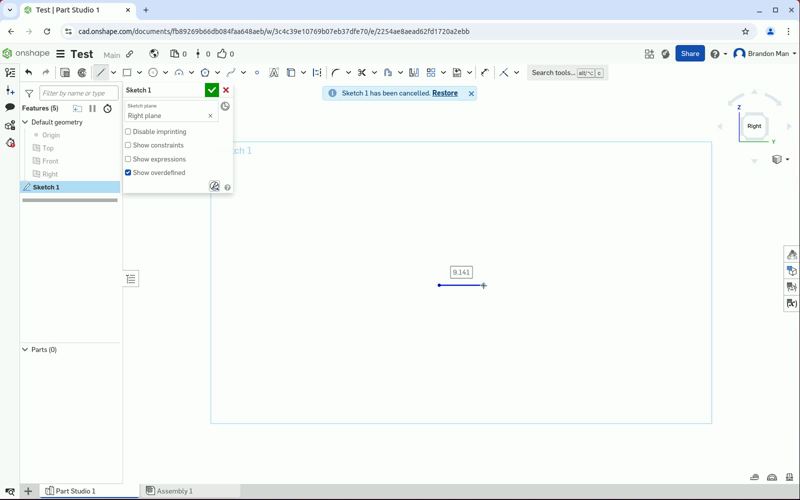
mouse_move(513, 285)
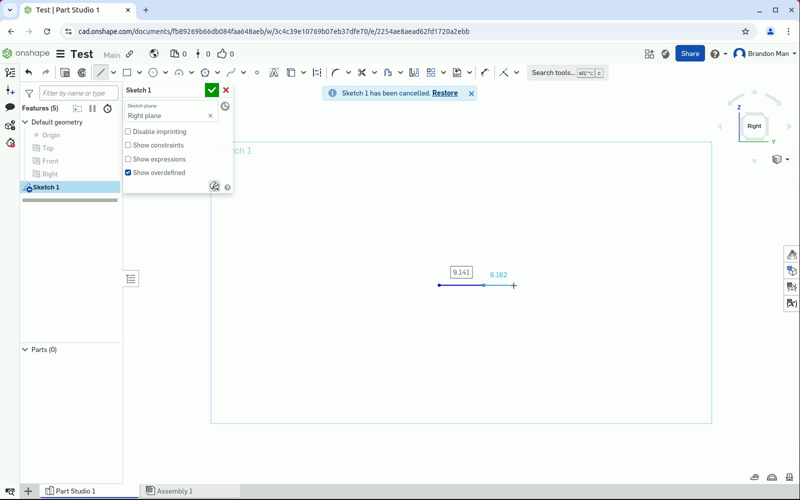
mouse_move(483, 236)
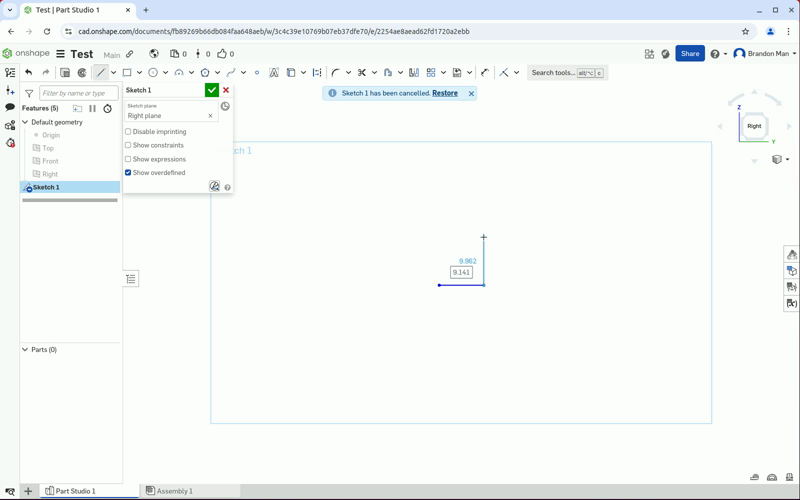
click(483, 236)
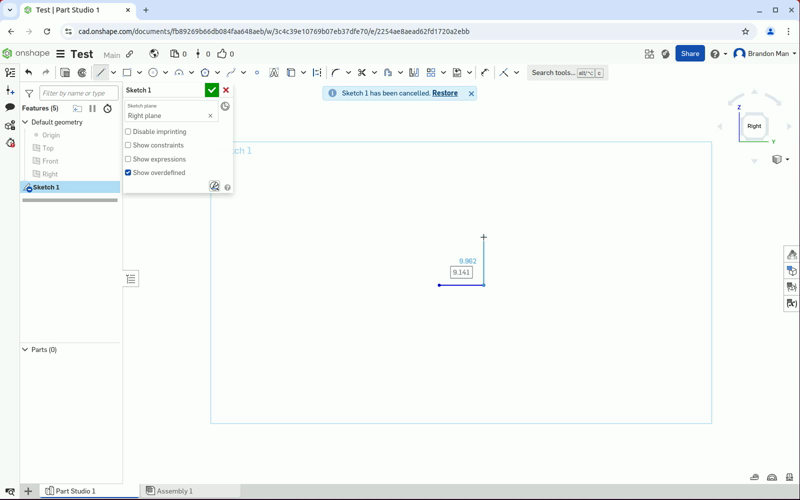
key_up(shift)
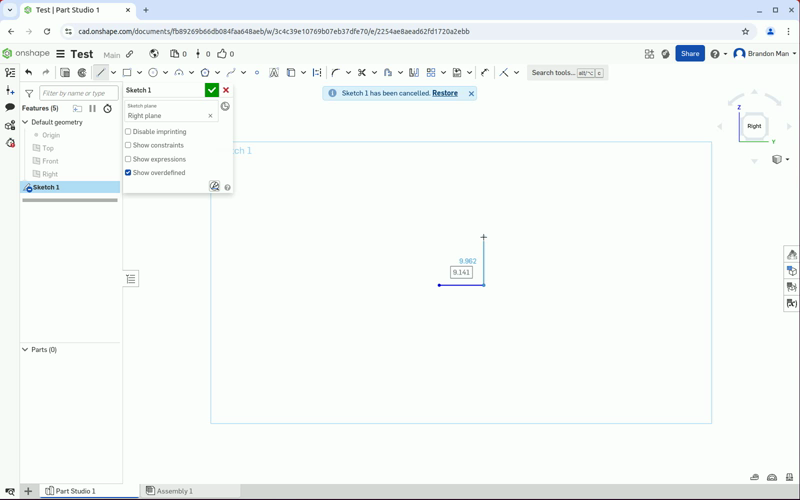
key_down(shift)
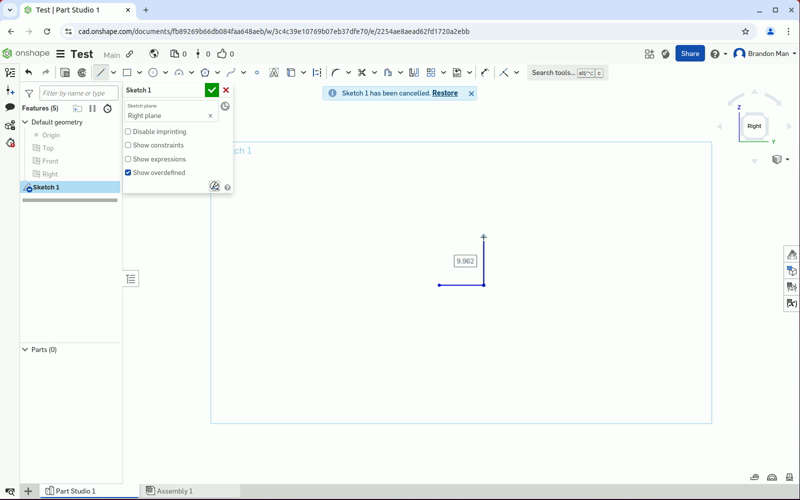
mouse_move(513, 236)
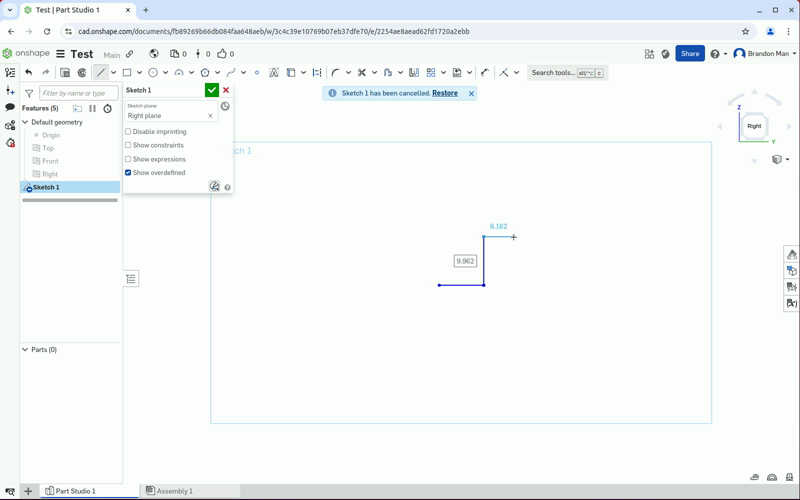
mouse_move(439, 236)
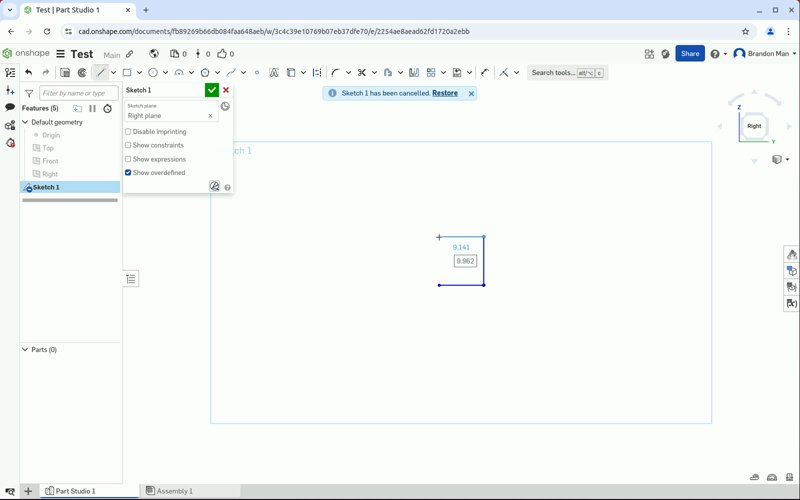
click(439, 236)
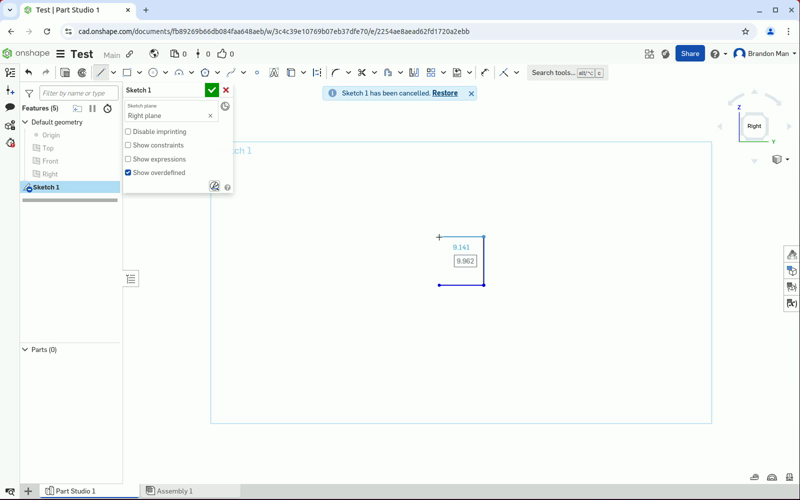
key_up(shift)
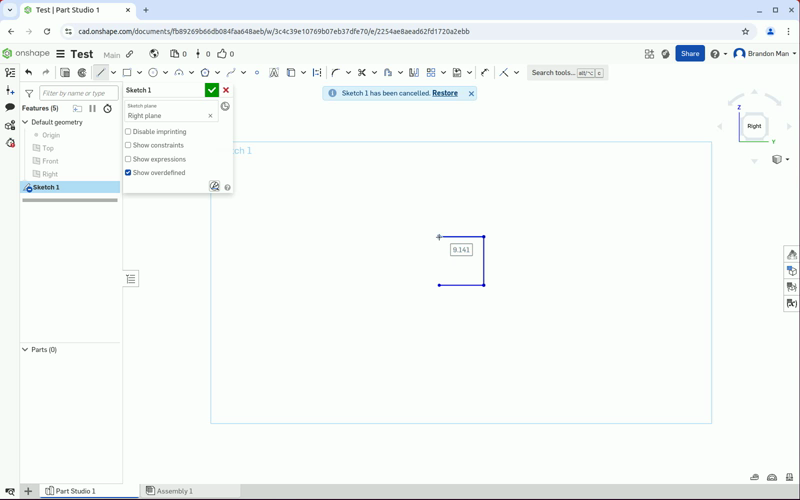
mouse_move(469, 236)
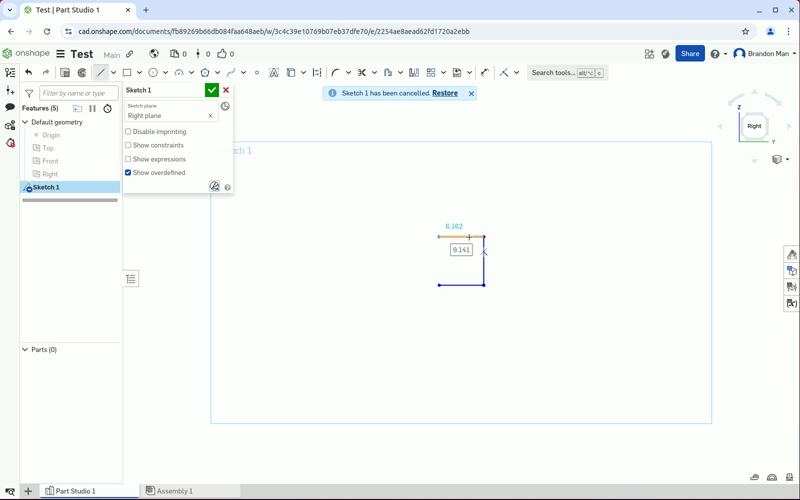
key_down(shift)
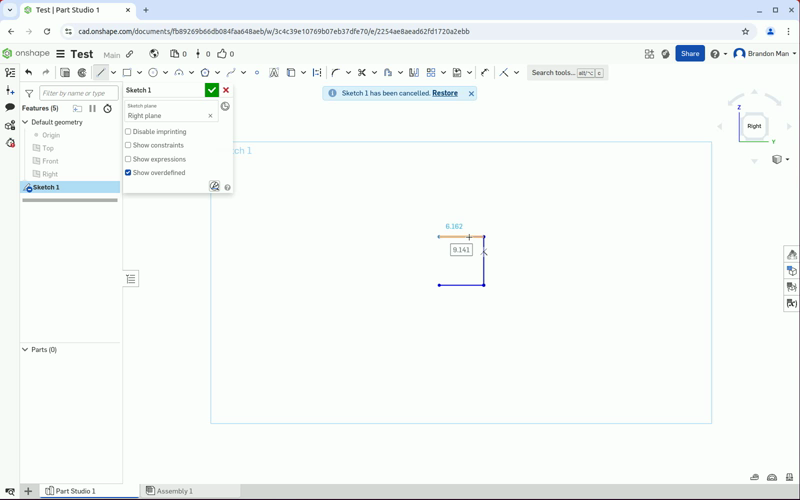
mouse_move(439, 285)
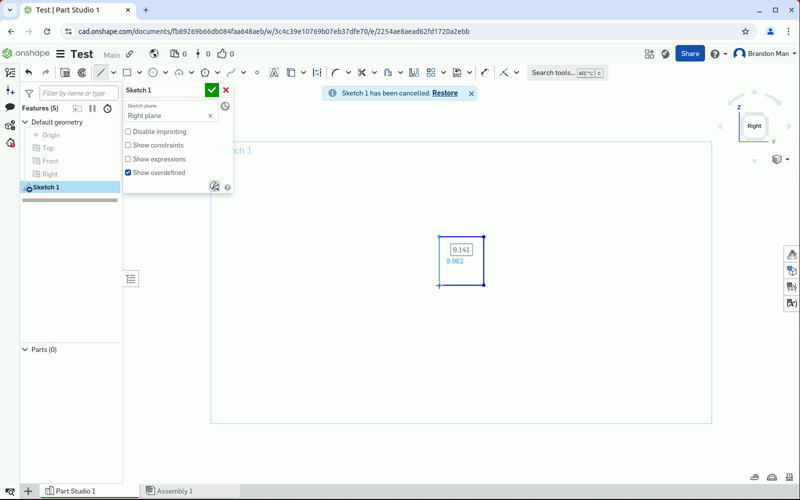
key_up(shift)
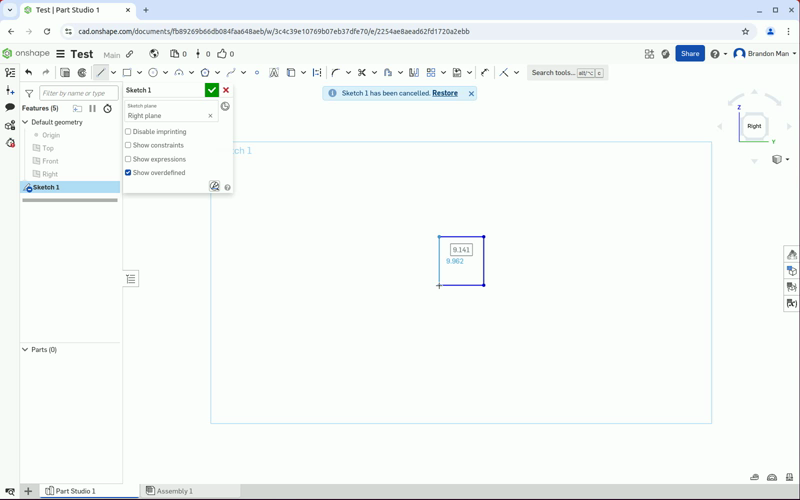
click(439, 285)
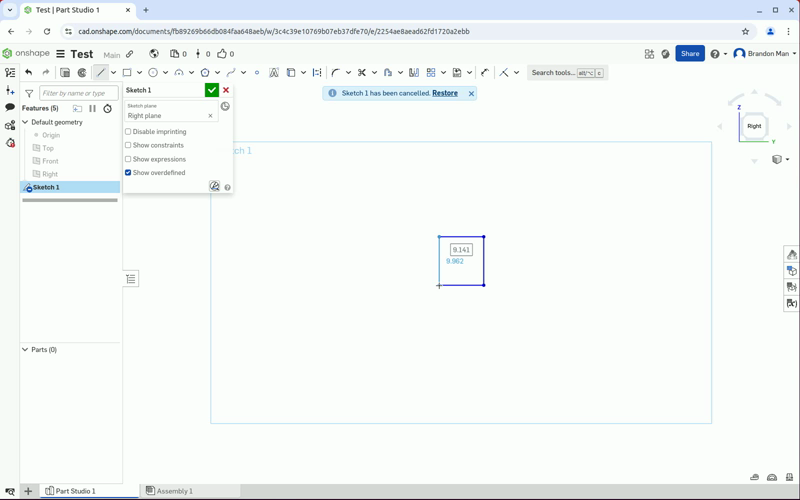
key(esc)
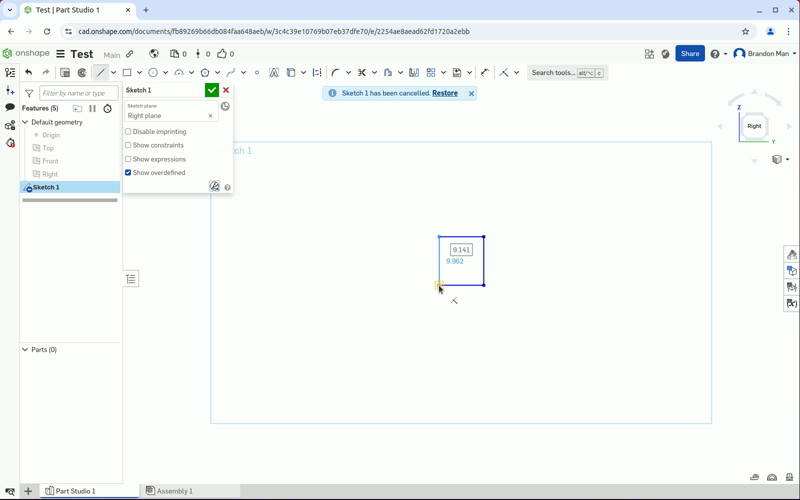
mouse_move(466, 271)
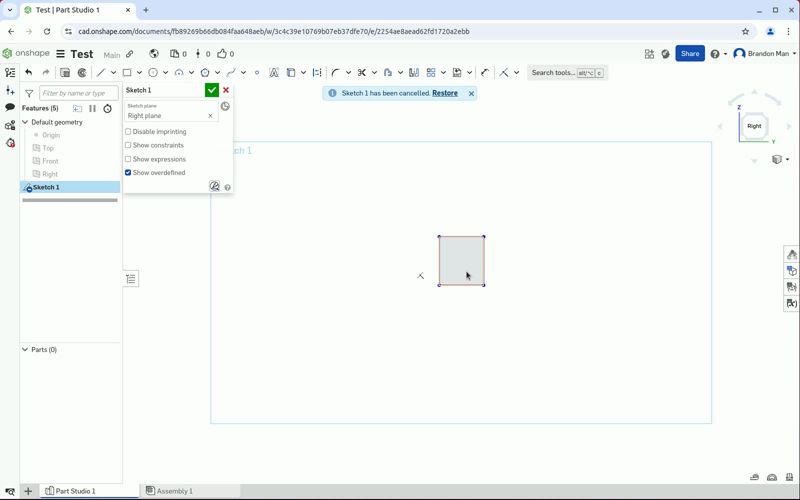
click(466, 271)
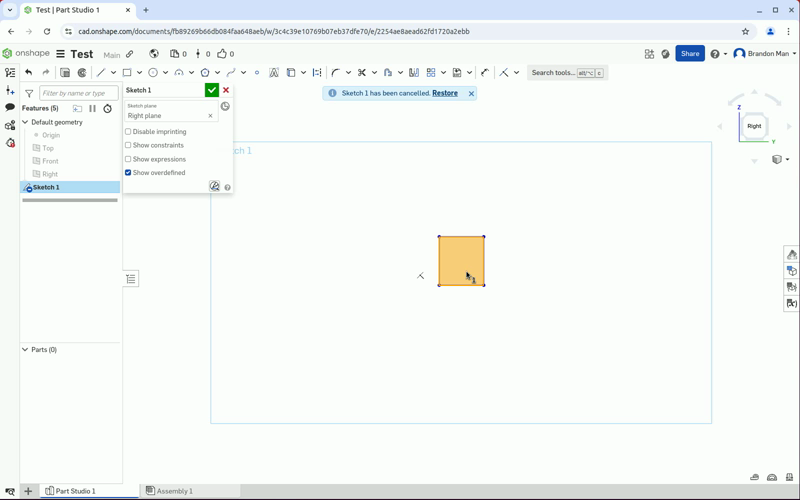
mouse_move(73, 352)
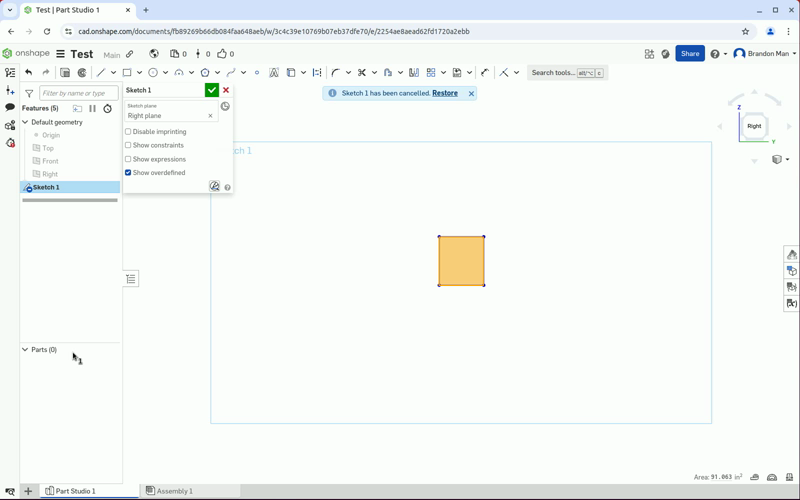
key(shift+y)
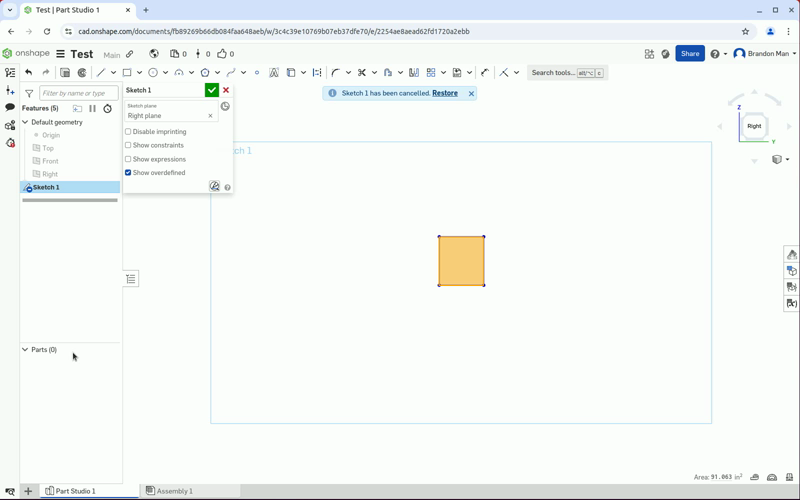
key(shift+e)
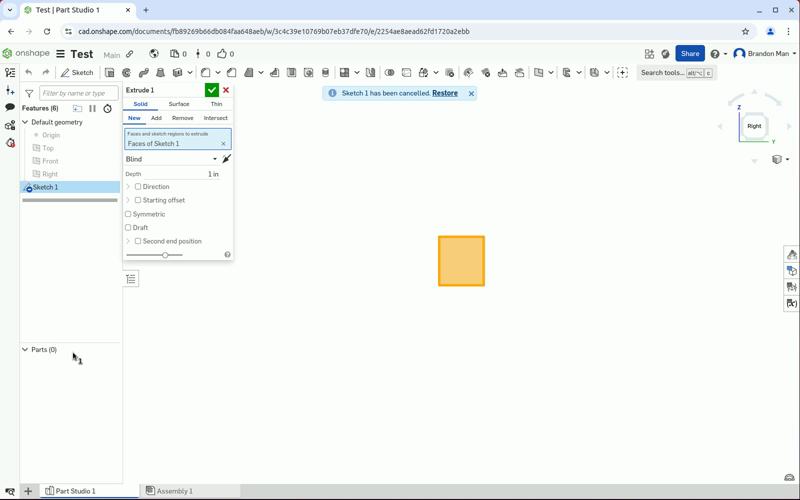
mouse_move(143, 106)
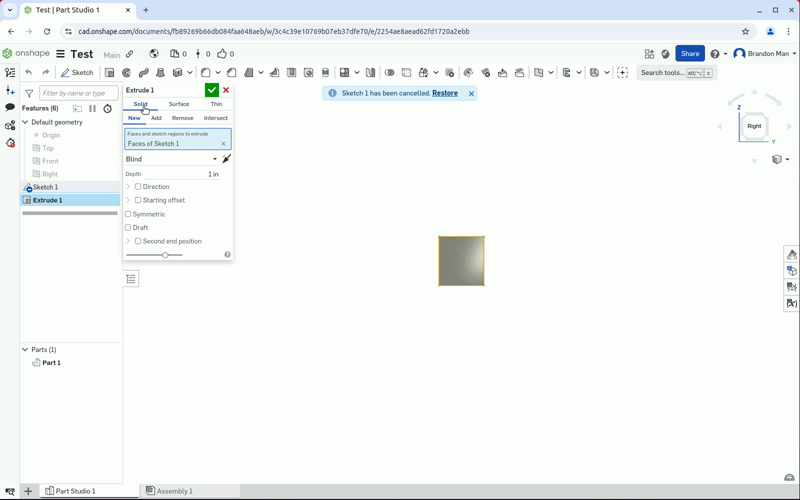
click(143, 106)
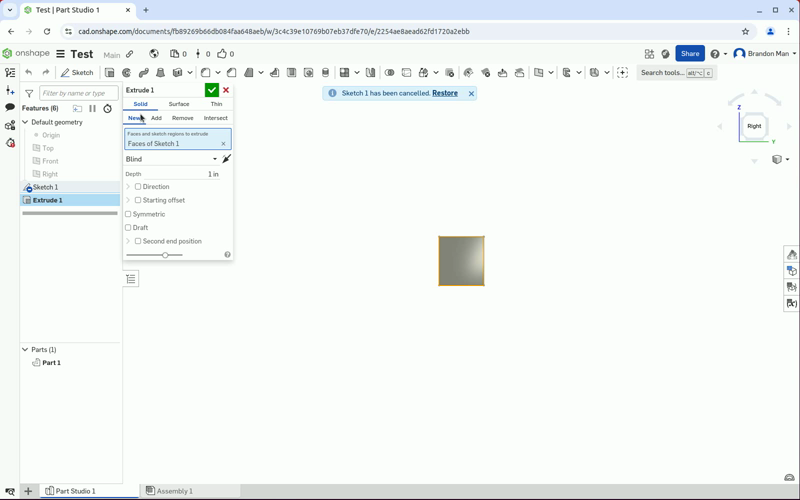
mouse_move(137, 120)
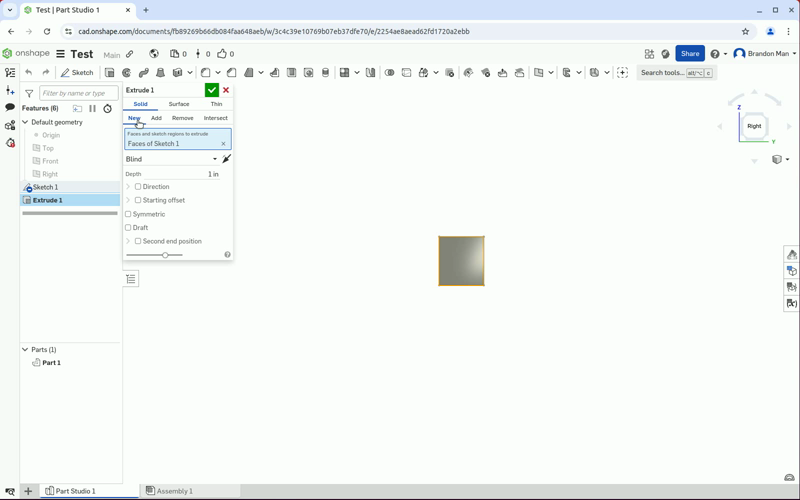
click(137, 120)
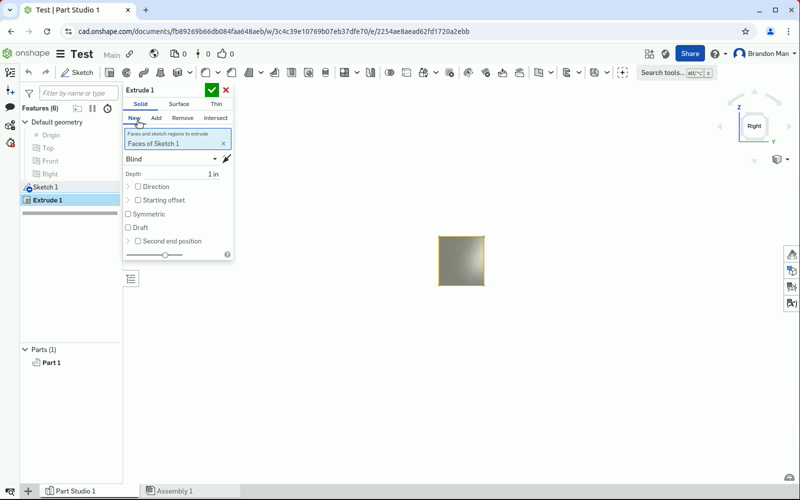
key(tab, 4)
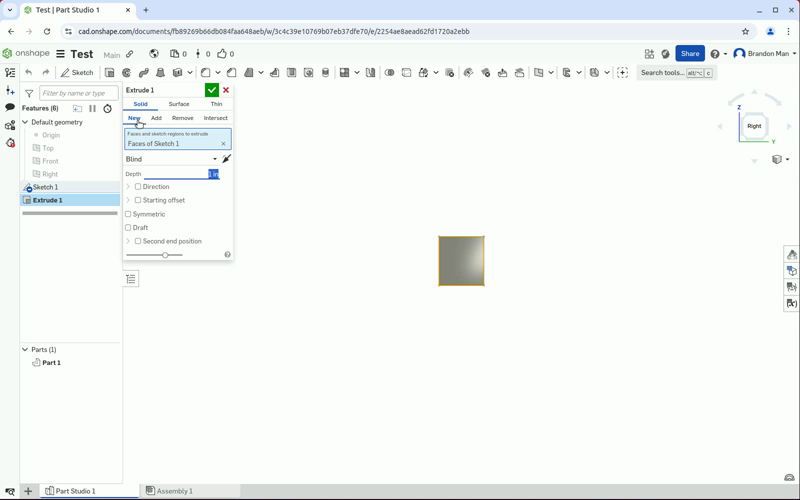
text(11.554)
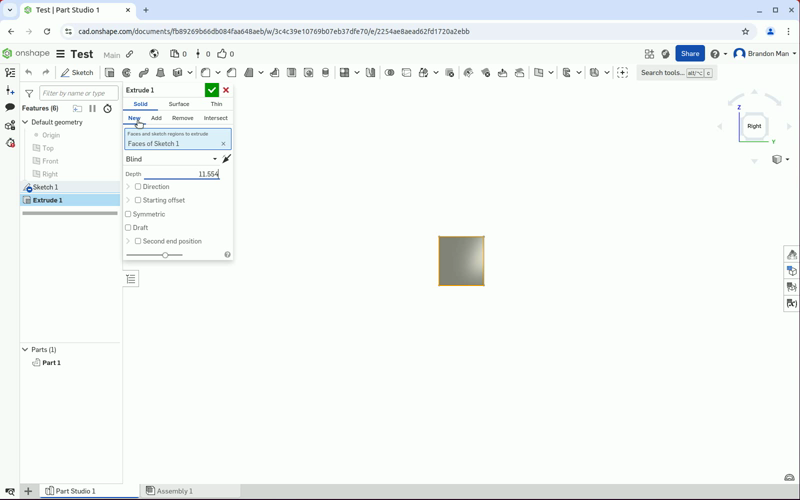
key(enter)
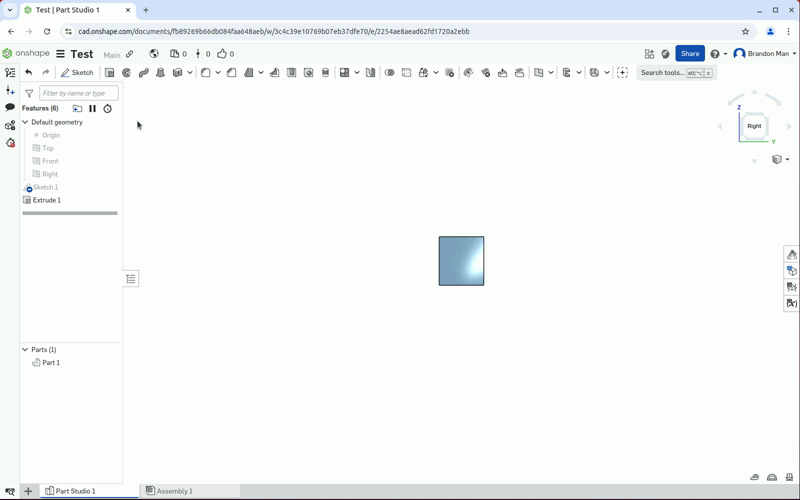
key(shift+h)
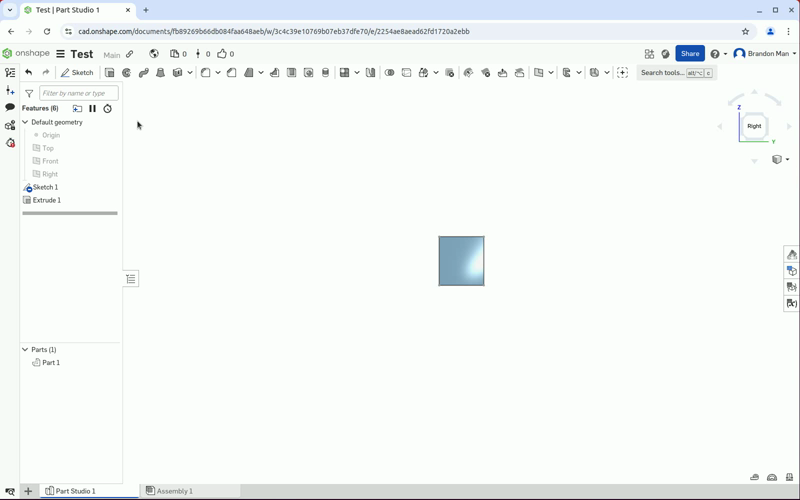
key(shift+h)
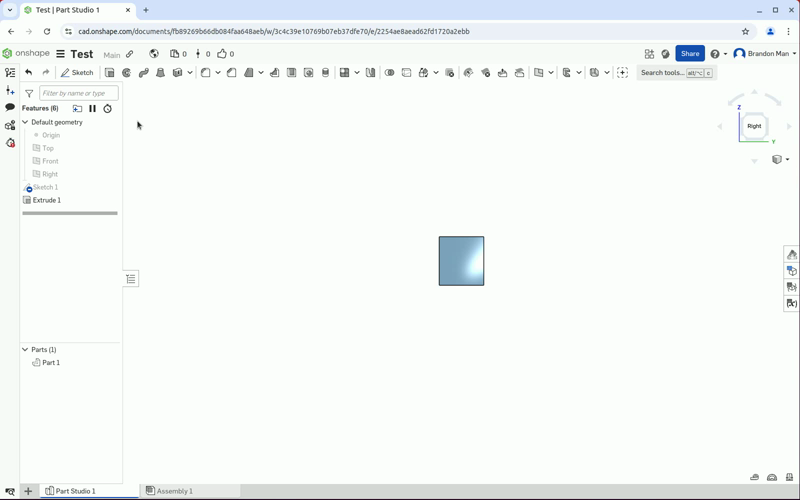
mouse_move(73, 189)
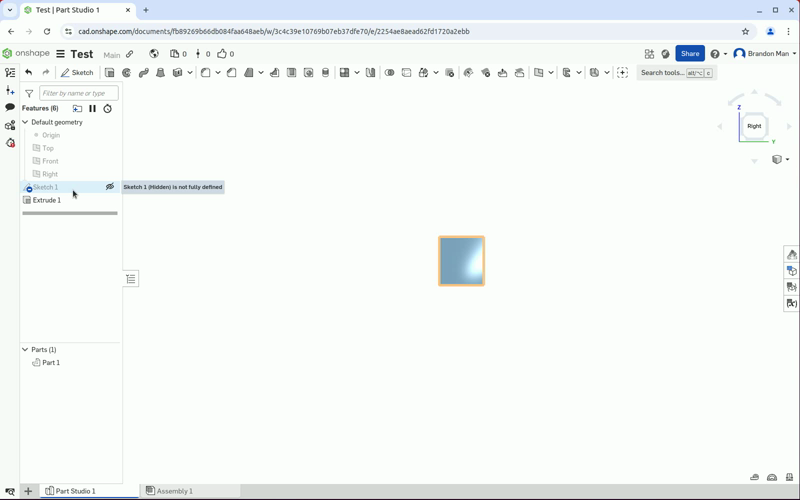
click(73, 189)
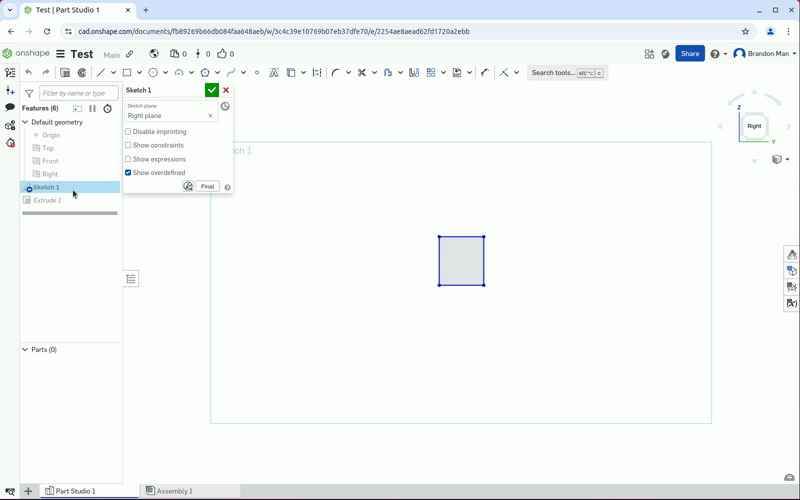
mouse_move(229, 92)
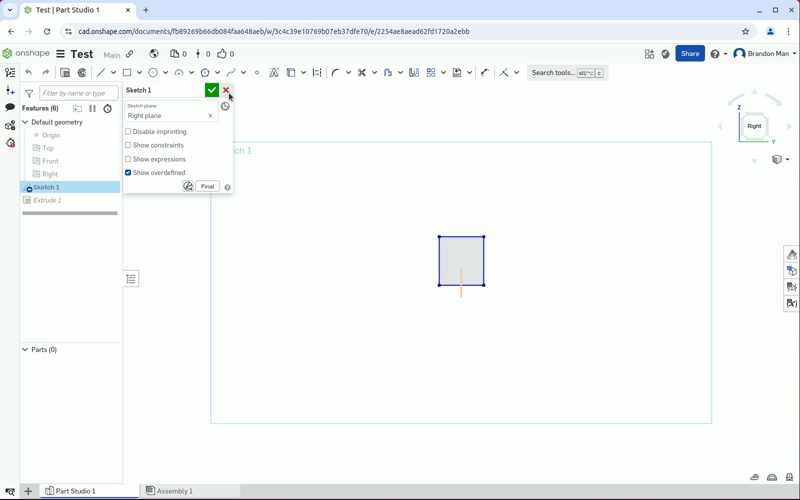
click(229, 92)
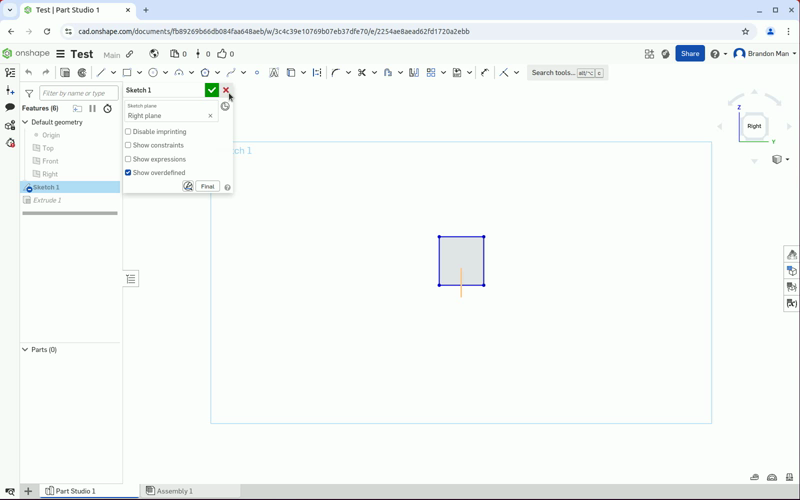
key(shift+s)
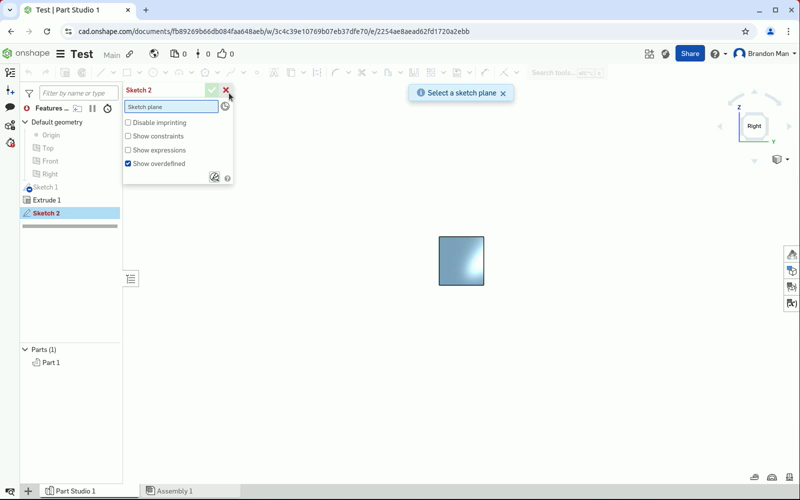
mouse_move(73, 176)
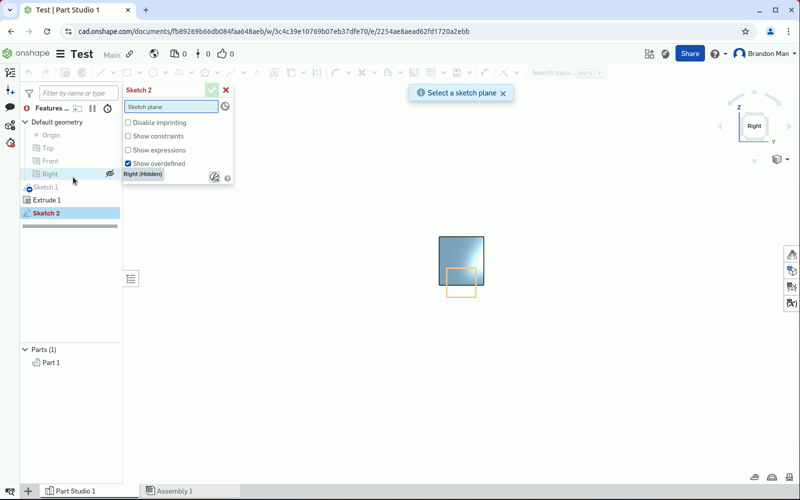
click(73, 176)
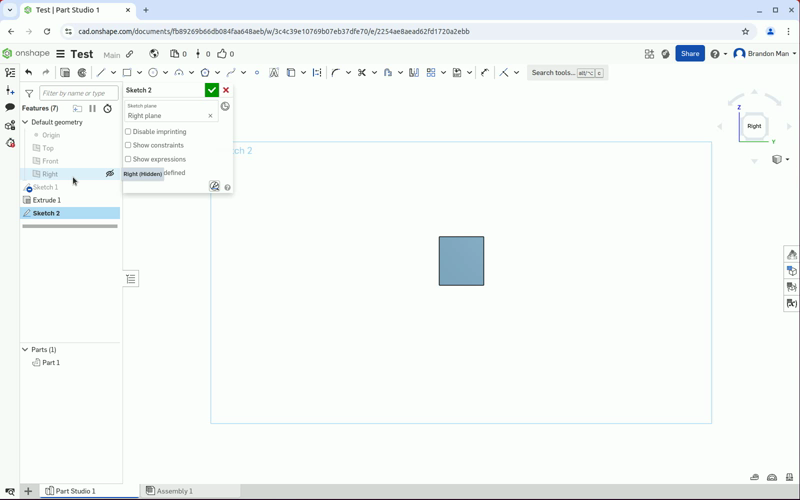
mouse_move(73, 352)
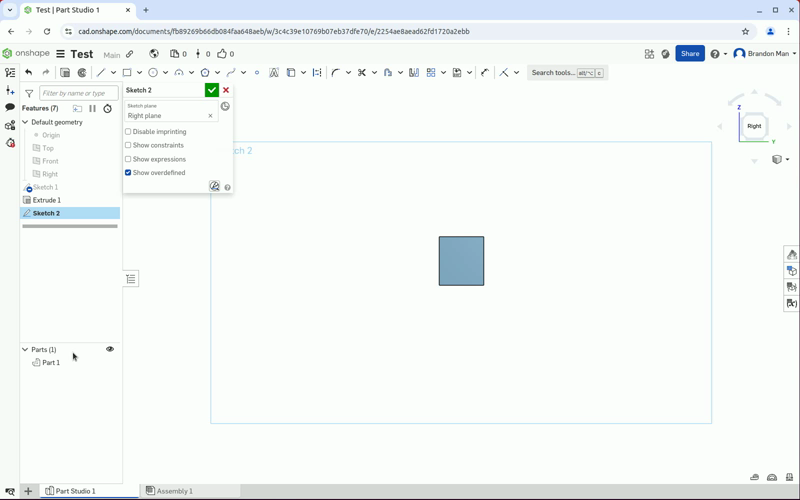
key(y)
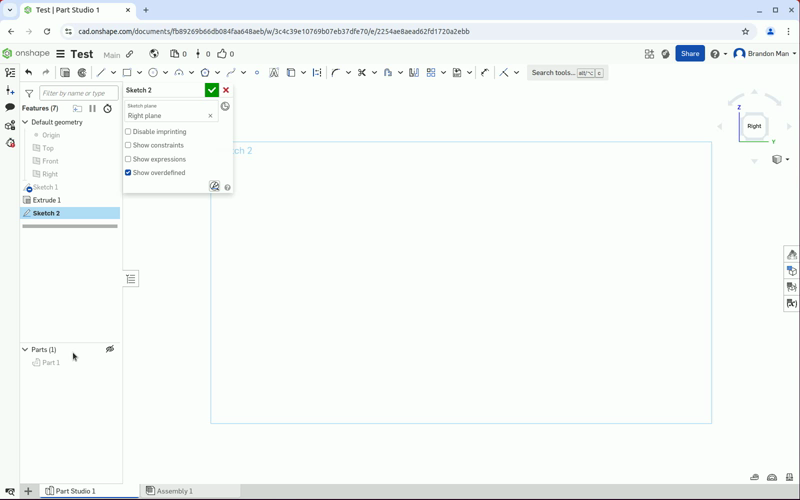
key(l)
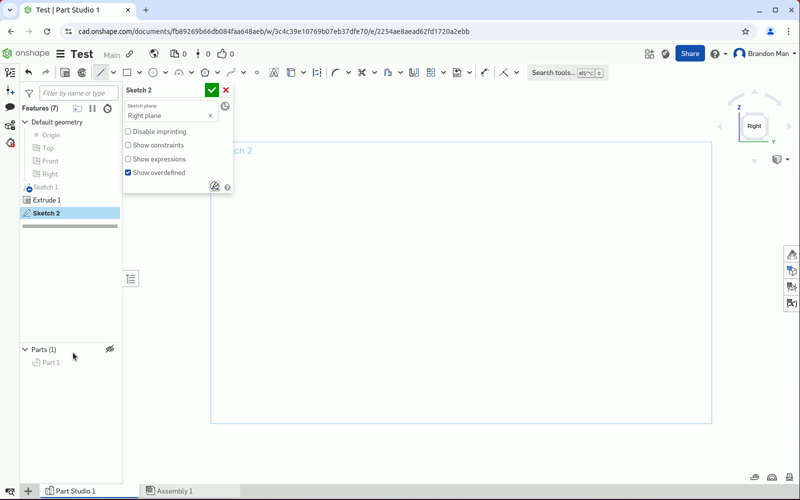
key_down(shift)
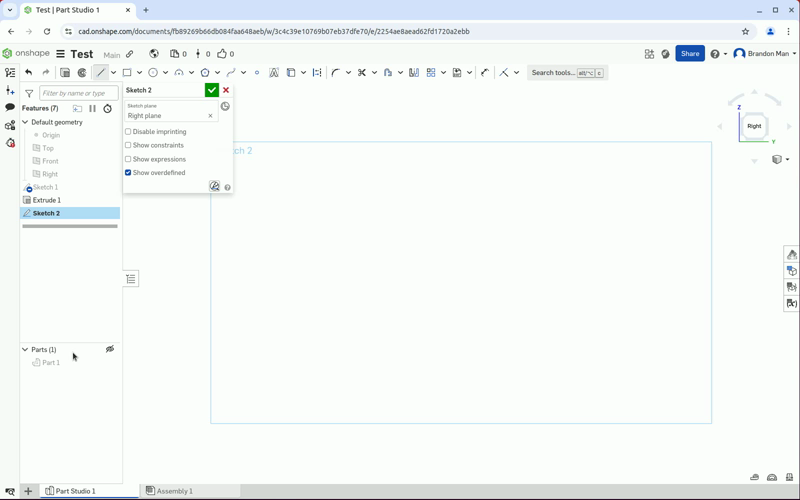
mouse_move(432, 292)
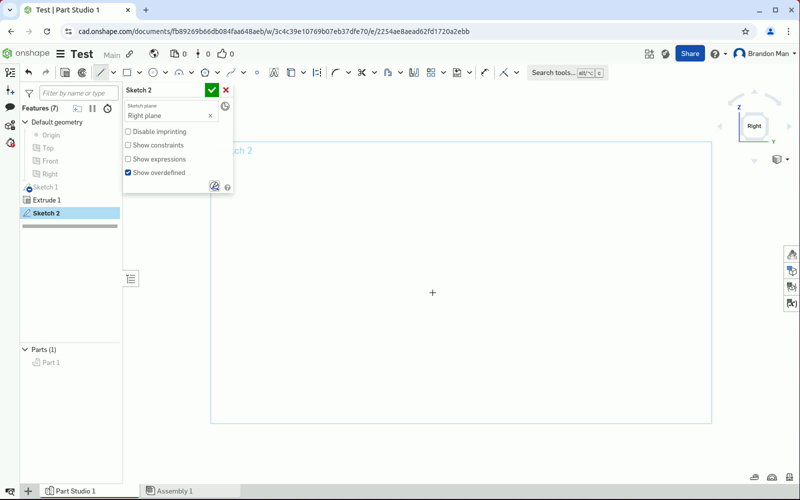
click(432, 292)
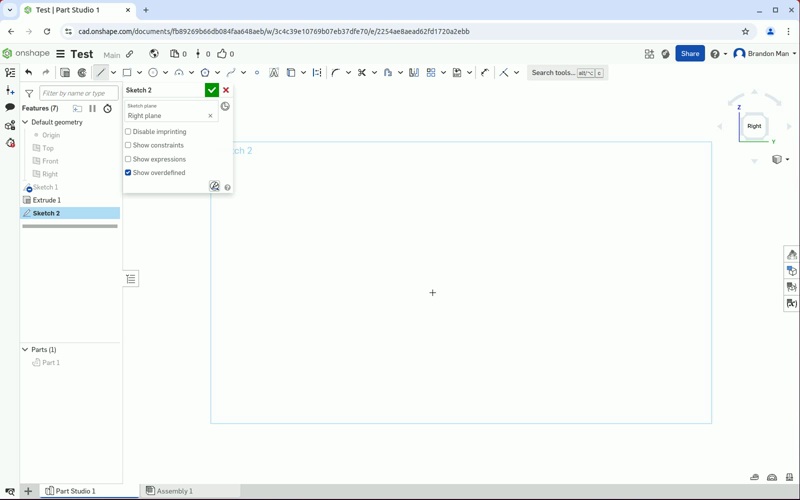
key_up(shift)
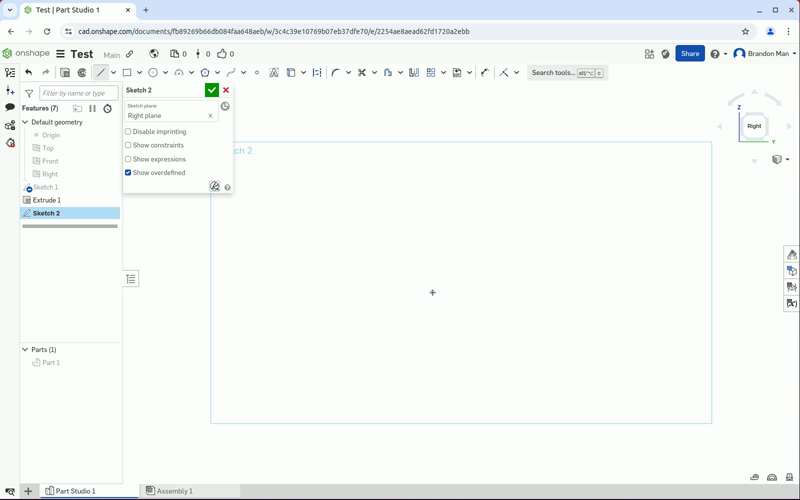
key_down(shift)
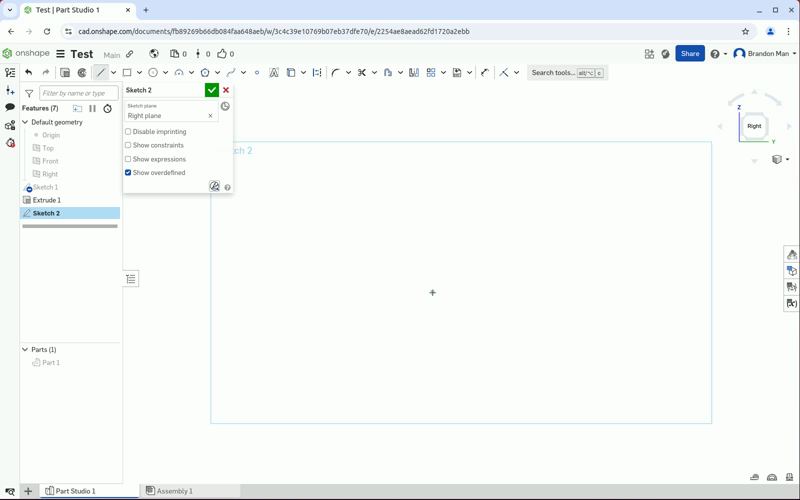
mouse_move(462, 292)
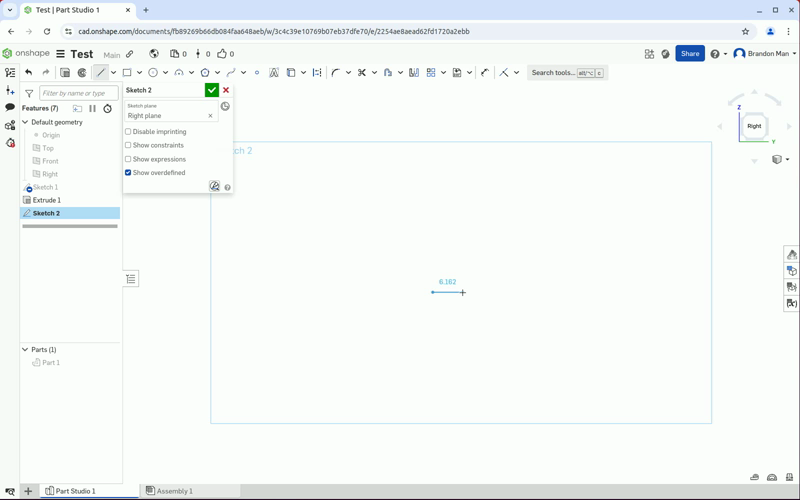
mouse_move(489, 292)
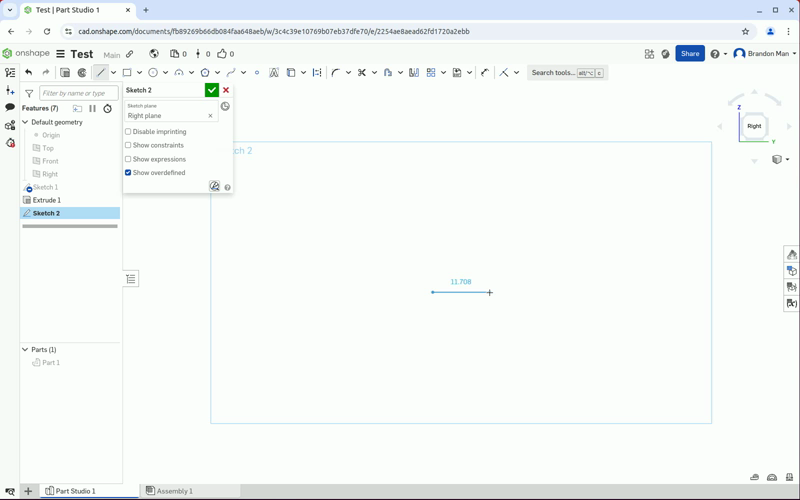
click(489, 292)
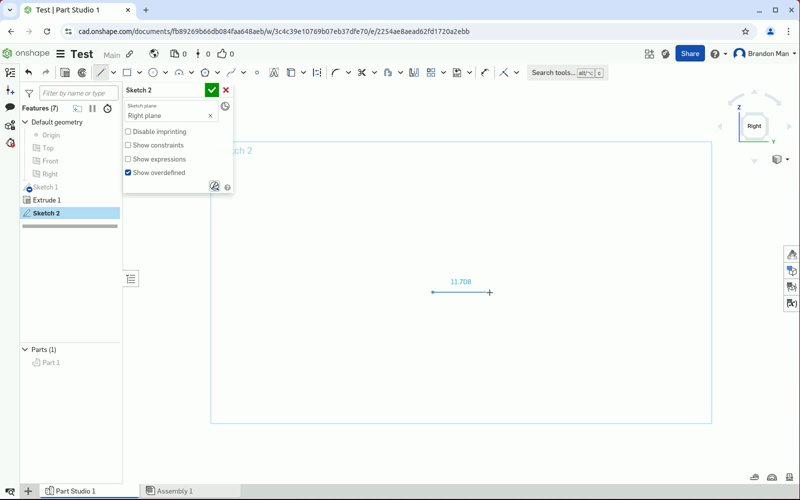
key_up(shift)
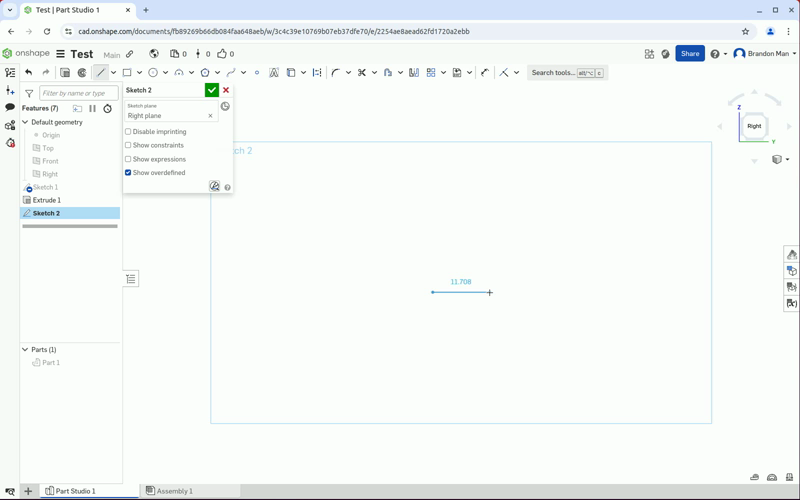
key_down(shift)
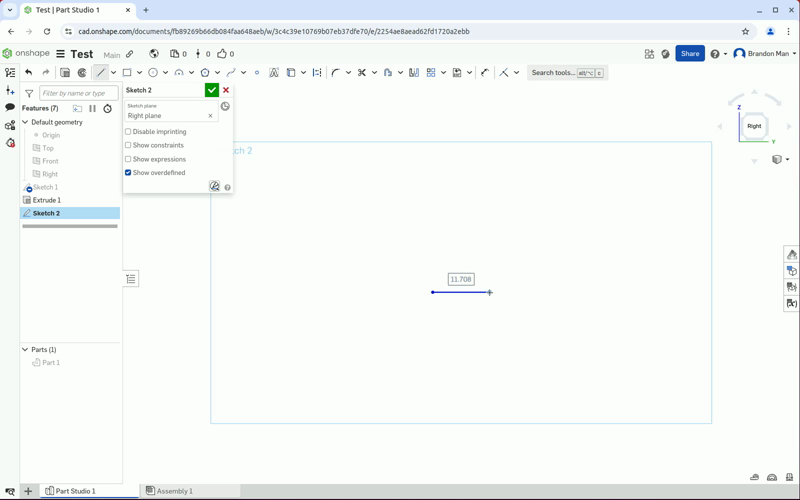
mouse_move(489, 230)
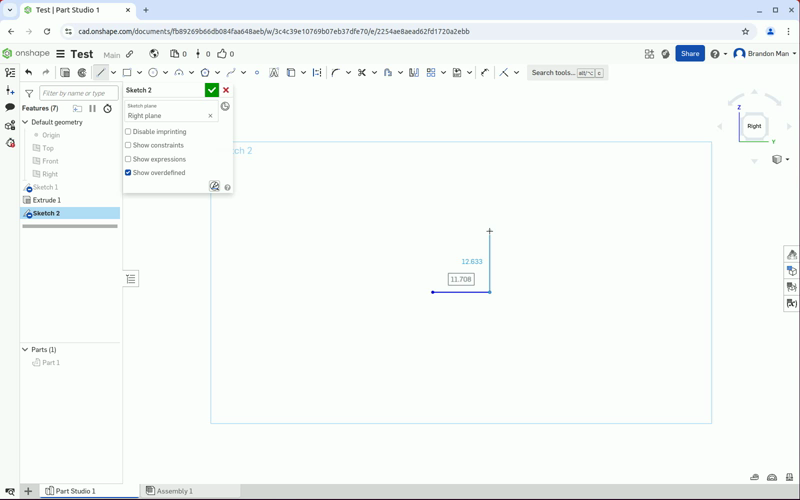
click(489, 230)
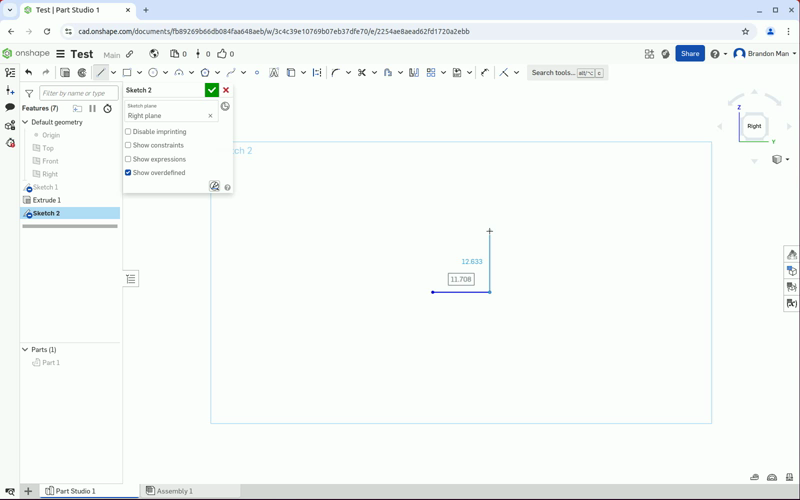
key_up(shift)
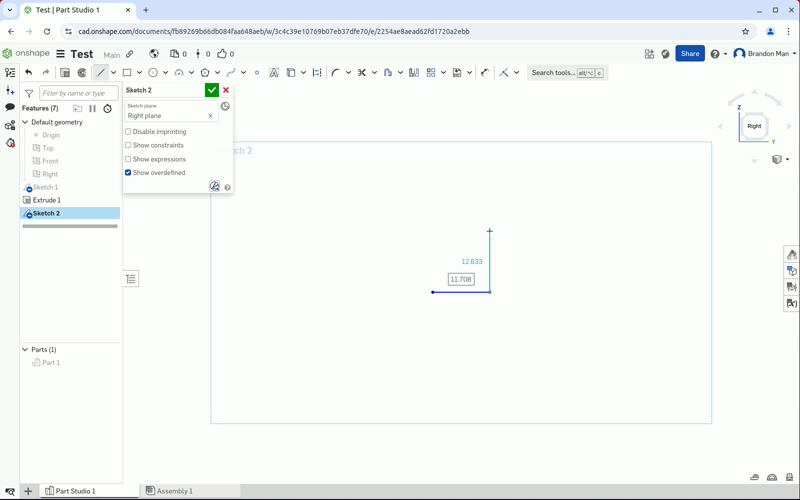
key_down(shift)
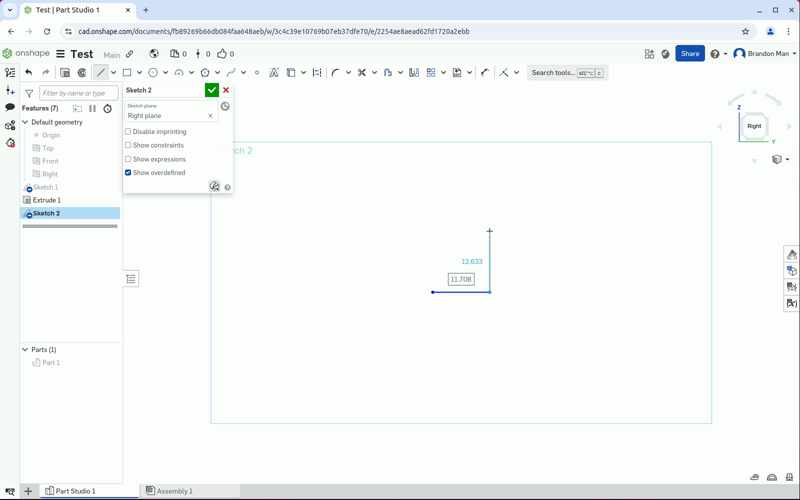
mouse_move(519, 230)
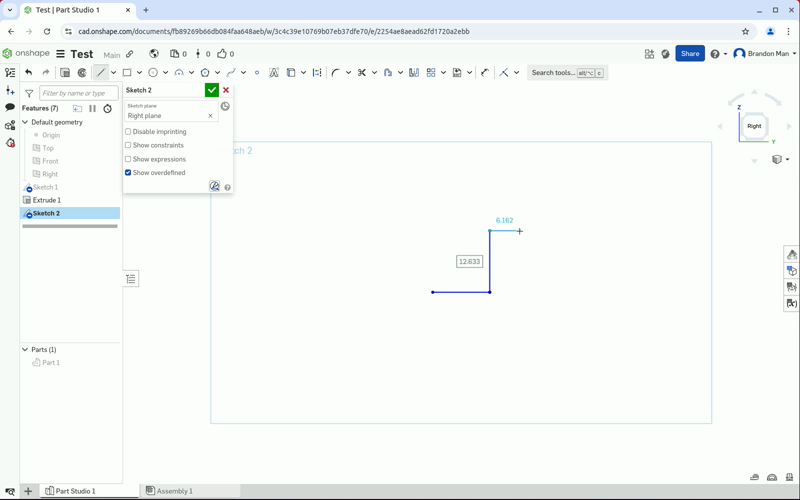
mouse_move(432, 230)
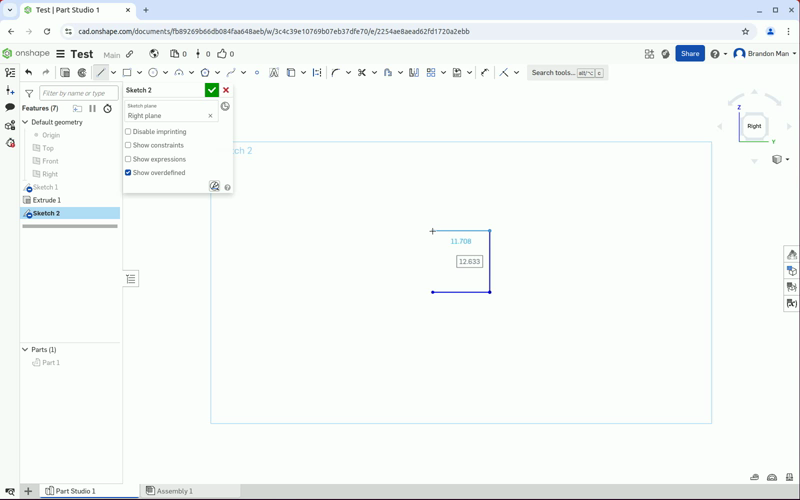
click(432, 230)
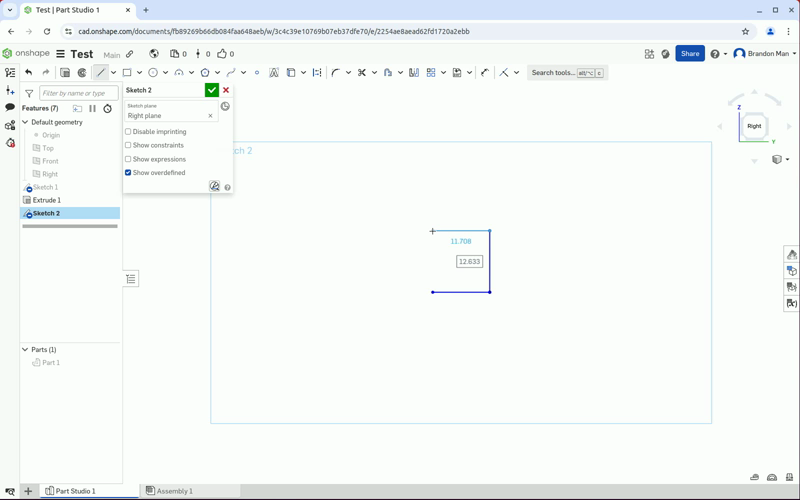
key_up(shift)
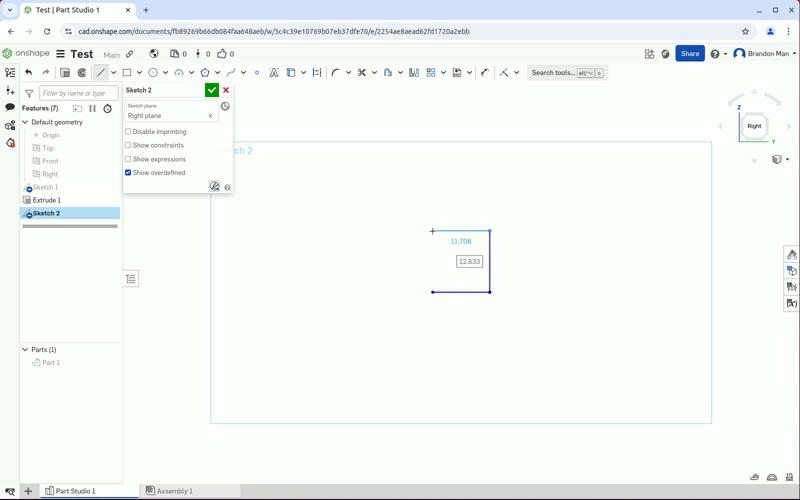
key_down(shift)
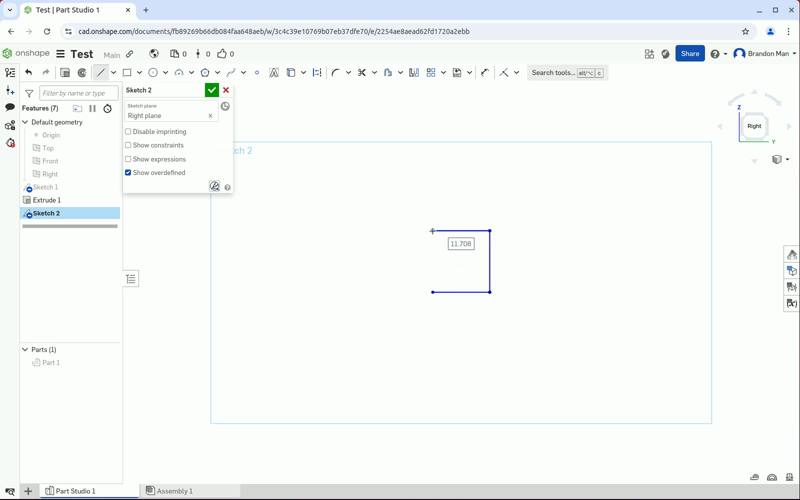
mouse_move(432, 292)
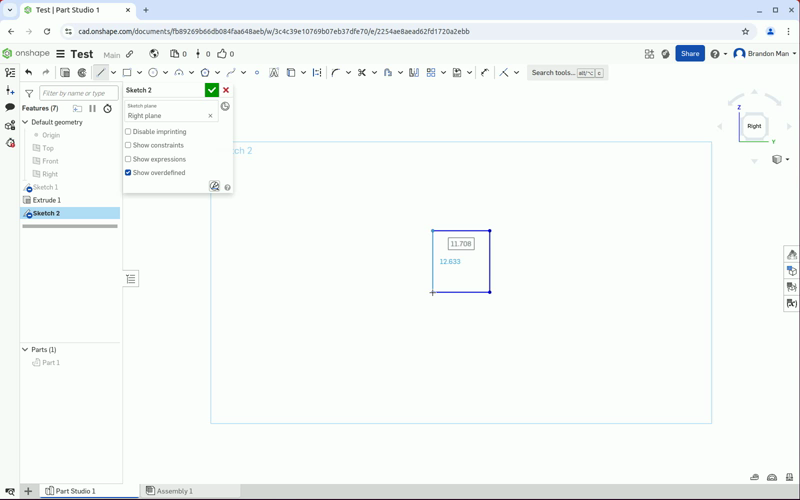
key_up(shift)
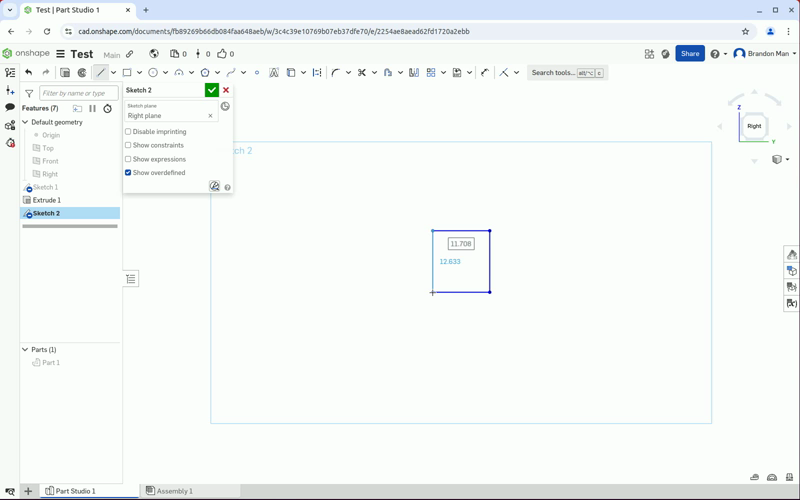
click(432, 292)
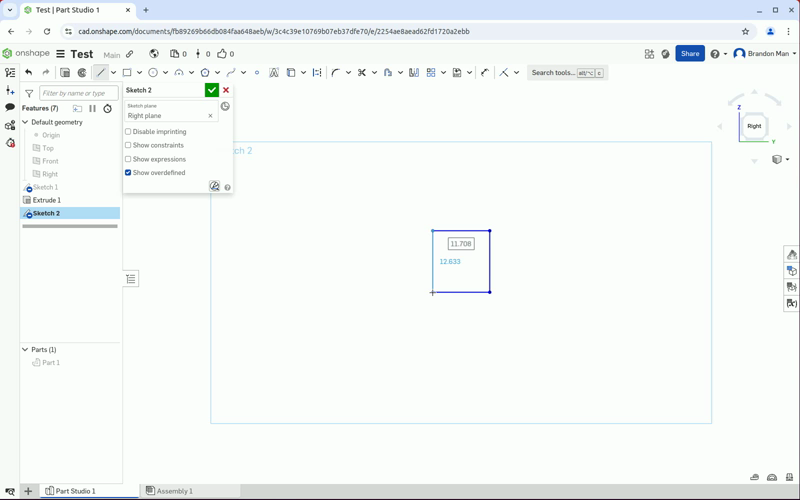
key(esc)
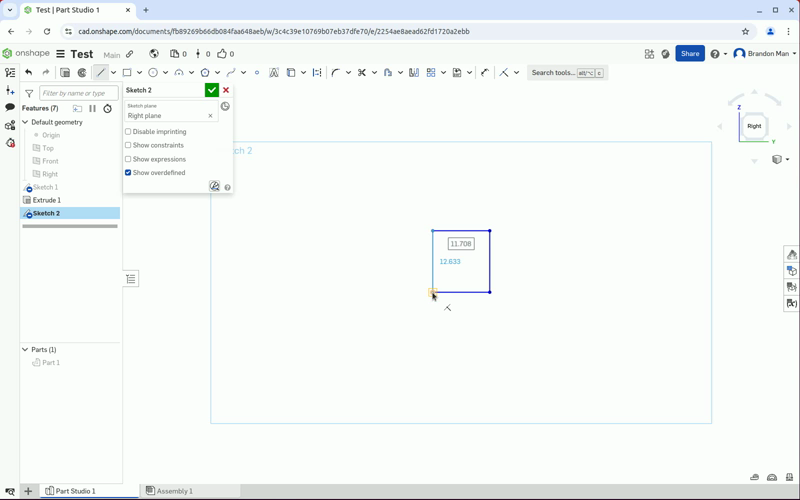
key(l)
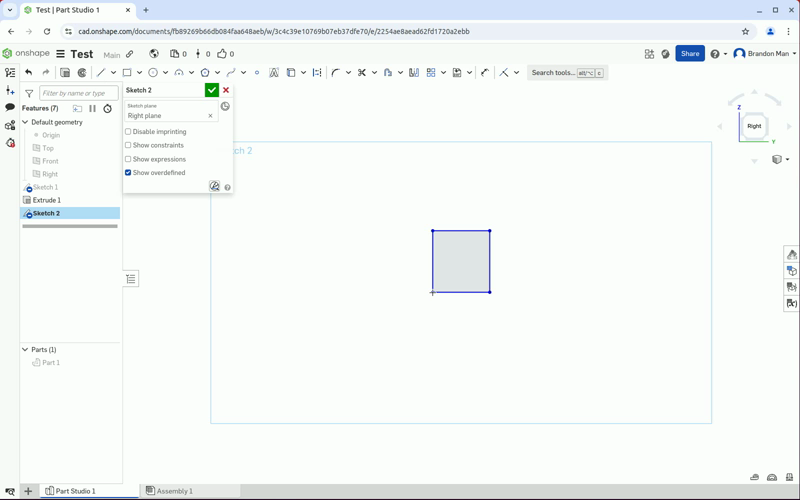
key_down(shift)
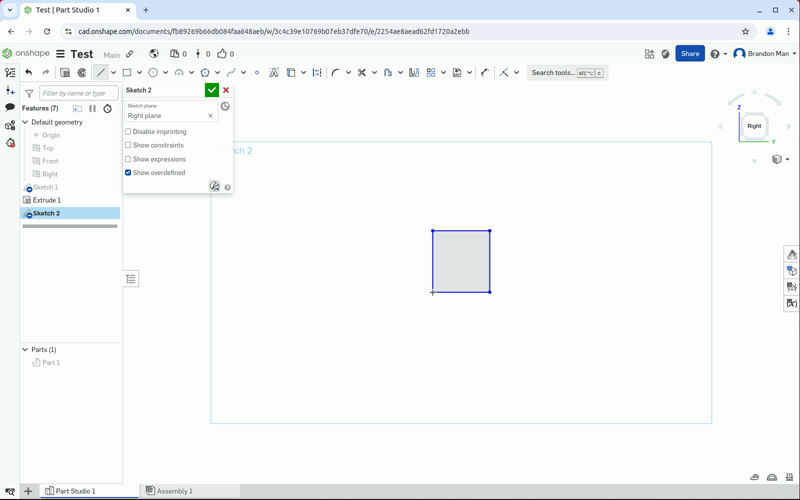
mouse_move(439, 285)
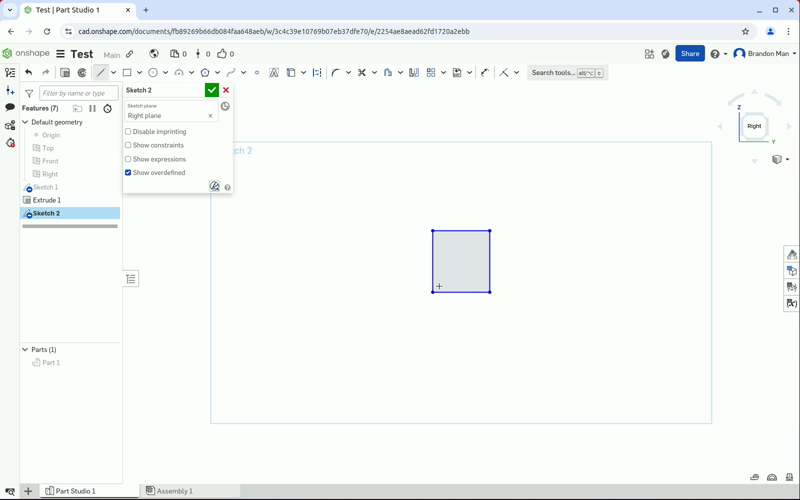
click(439, 285)
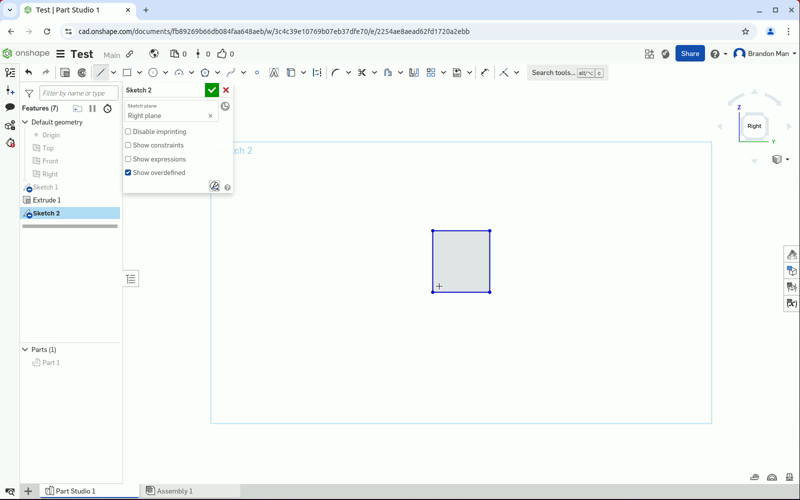
key_up(shift)
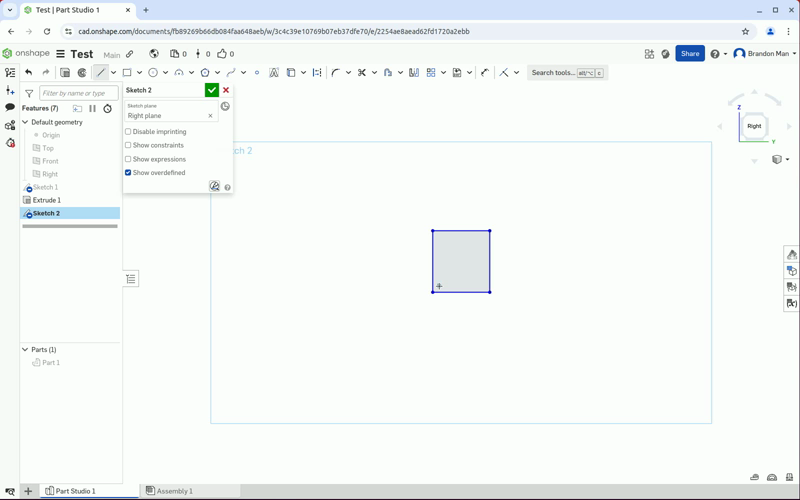
key_down(shift)
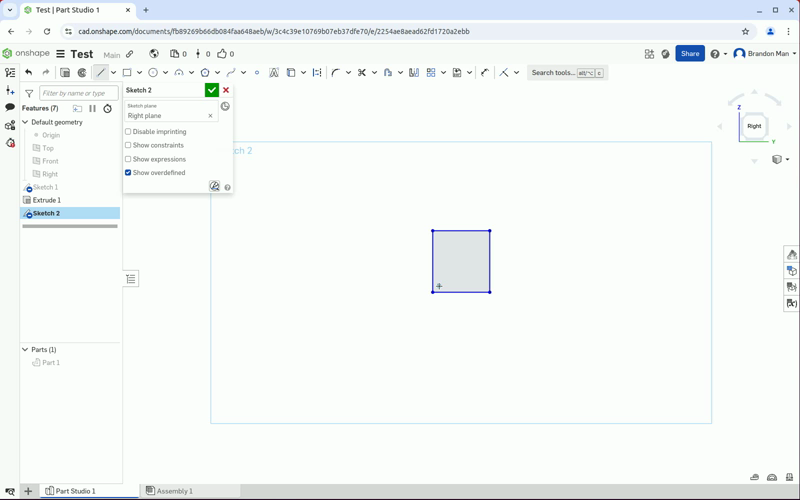
mouse_move(469, 285)
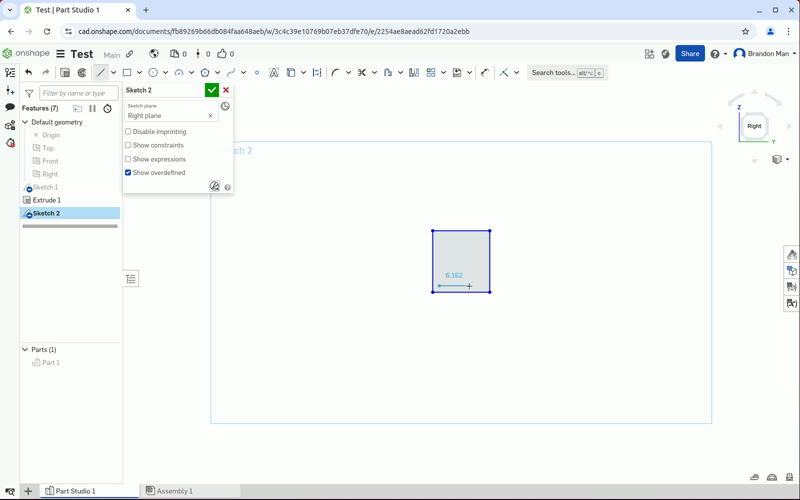
mouse_move(483, 285)
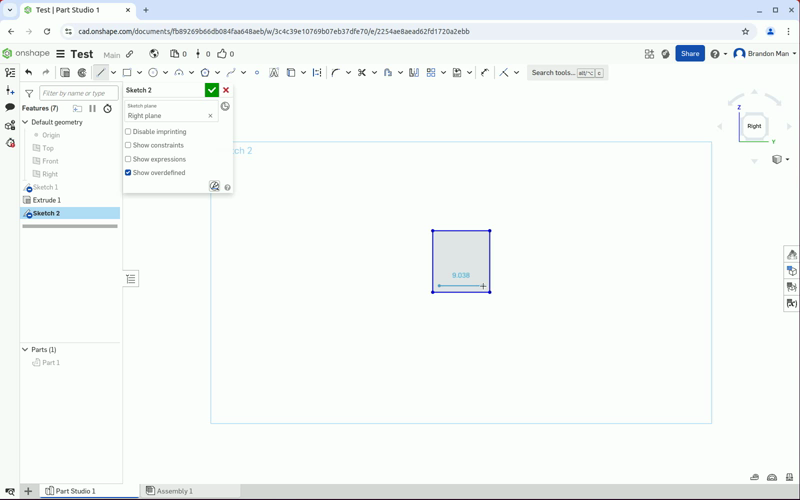
click(483, 285)
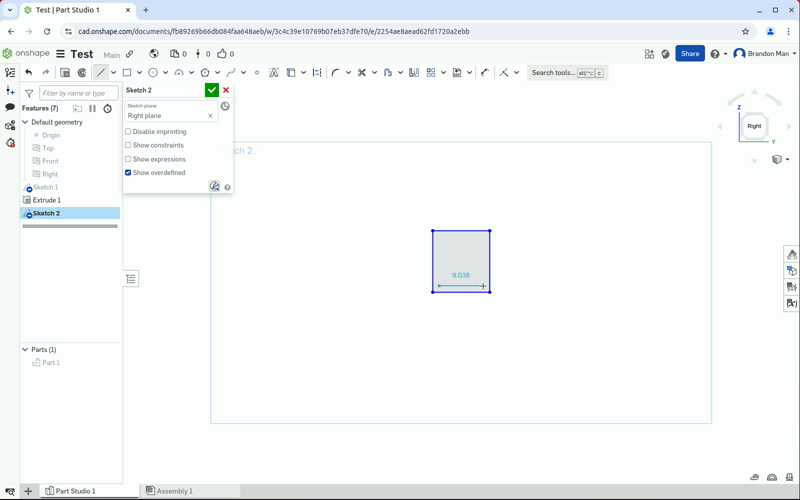
key_up(shift)
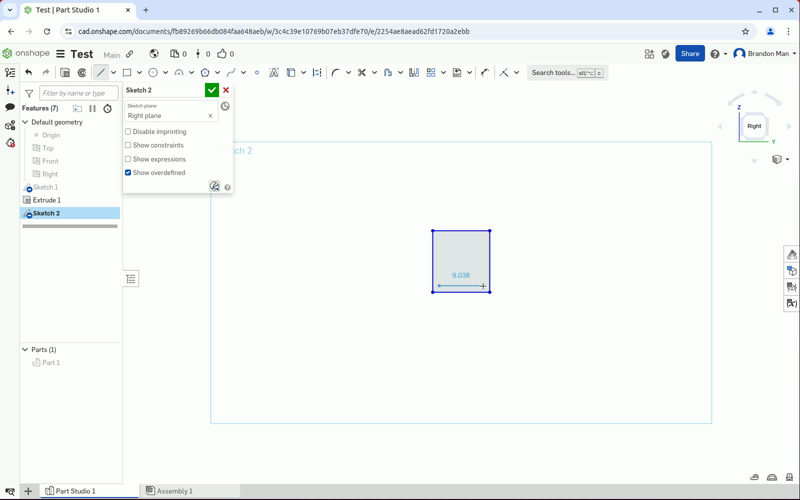
key_down(shift)
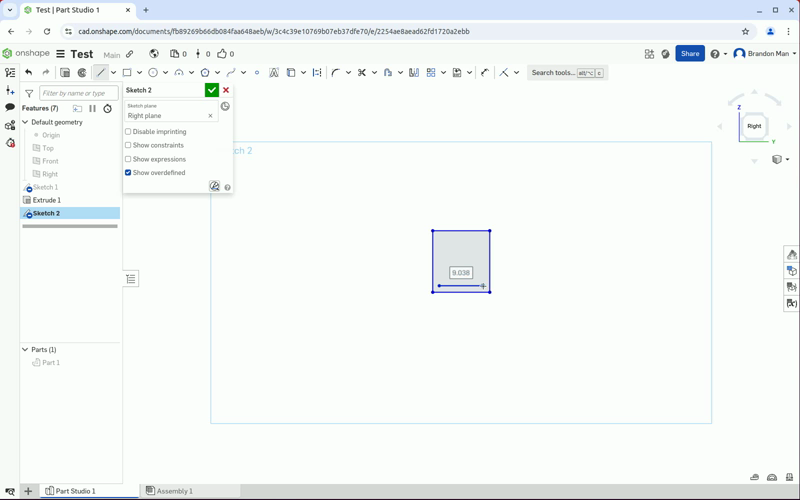
mouse_move(513, 285)
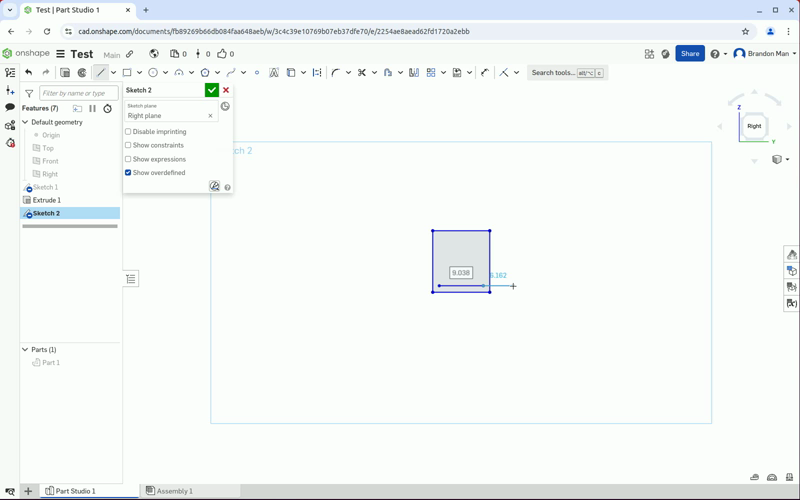
mouse_move(483, 237)
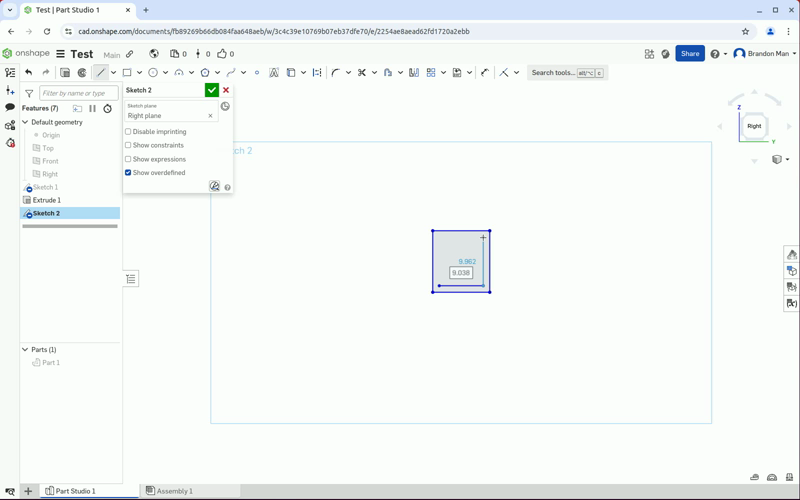
click(483, 237)
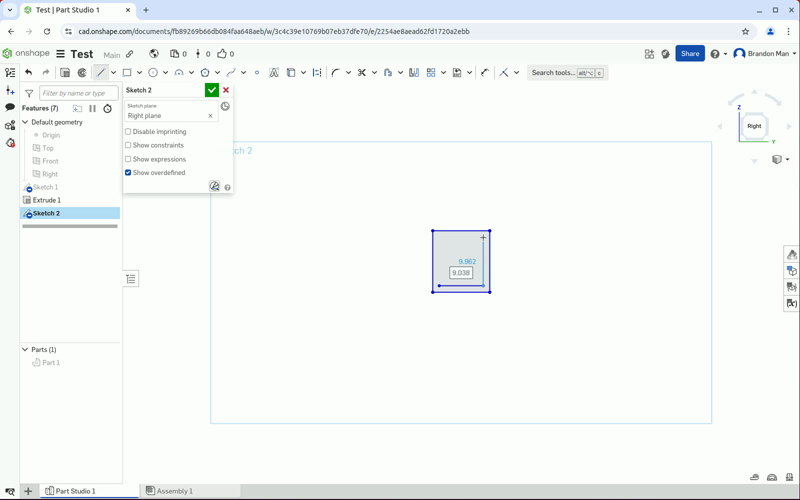
key_up(shift)
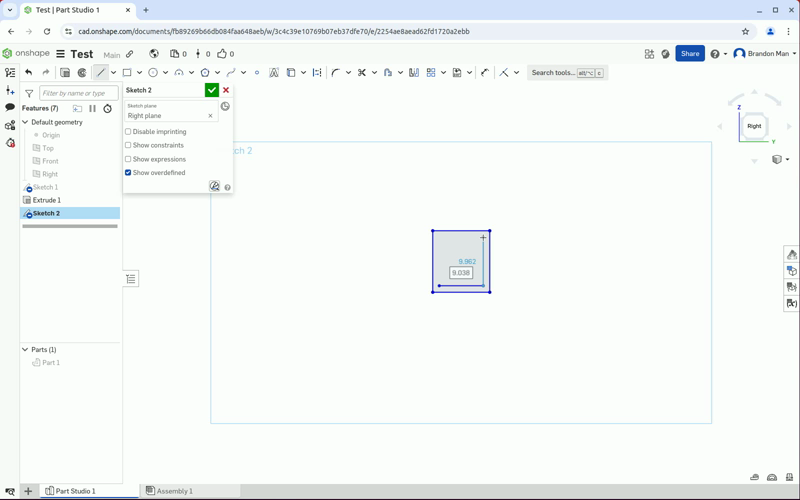
key_down(shift)
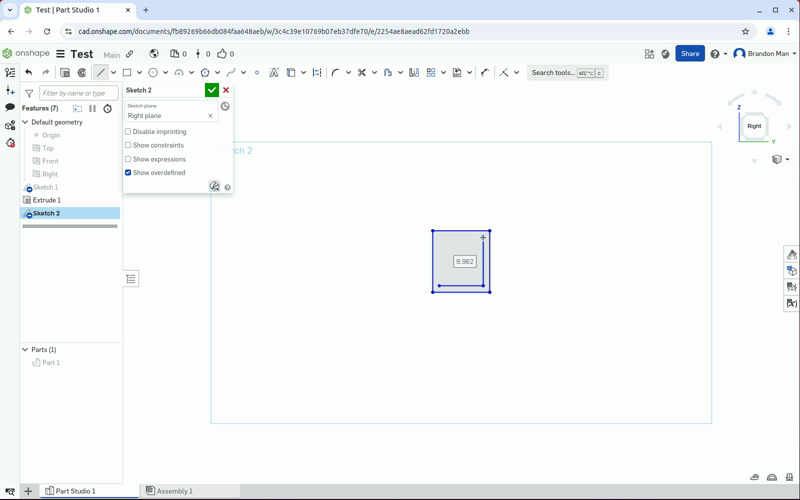
mouse_move(513, 237)
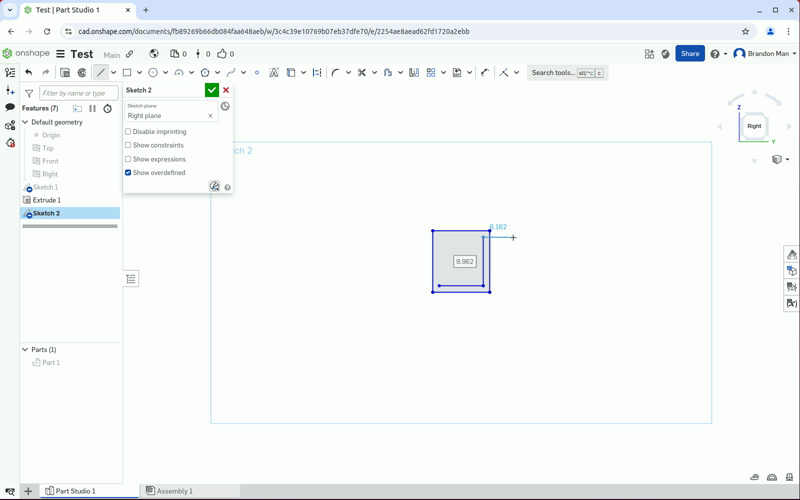
mouse_move(439, 237)
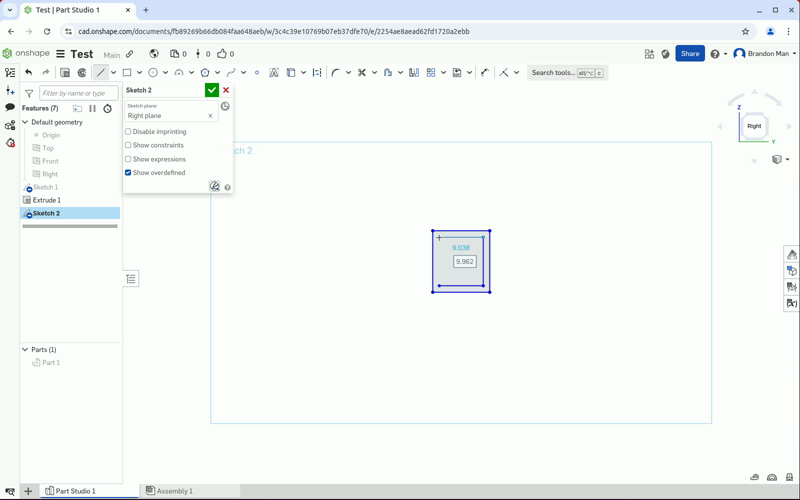
click(439, 237)
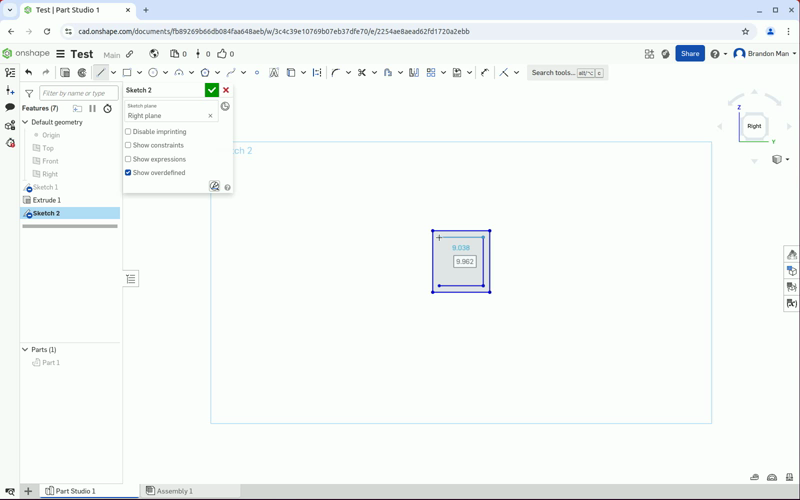
key_up(shift)
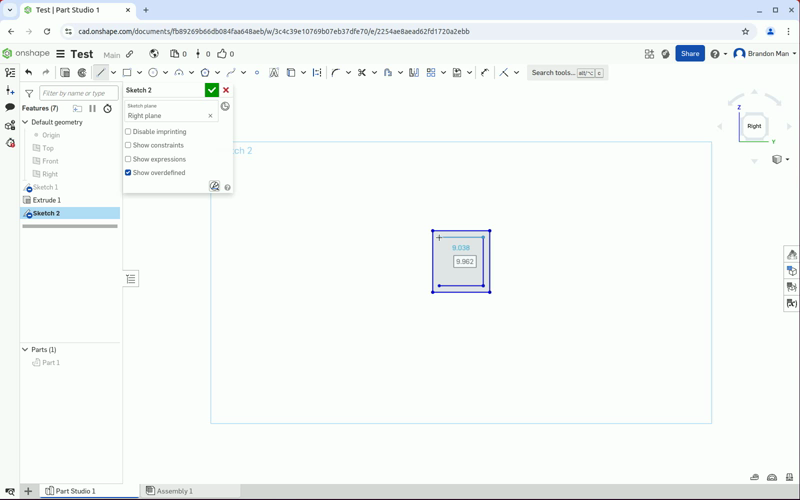
mouse_move(469, 237)
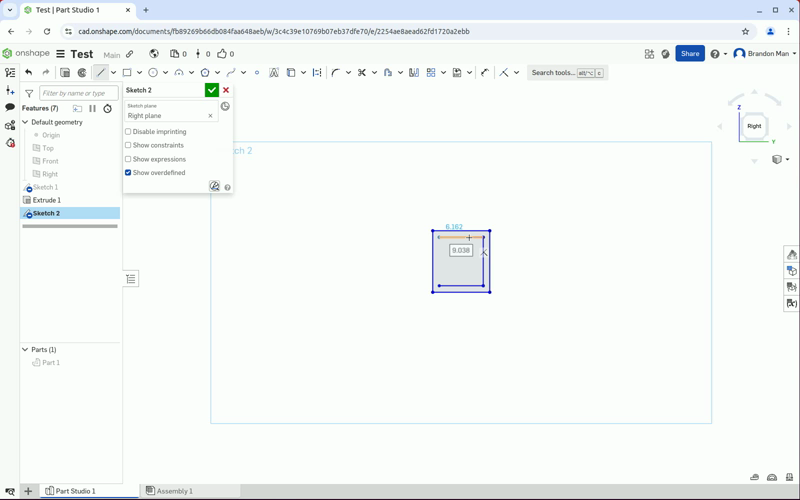
key_down(shift)
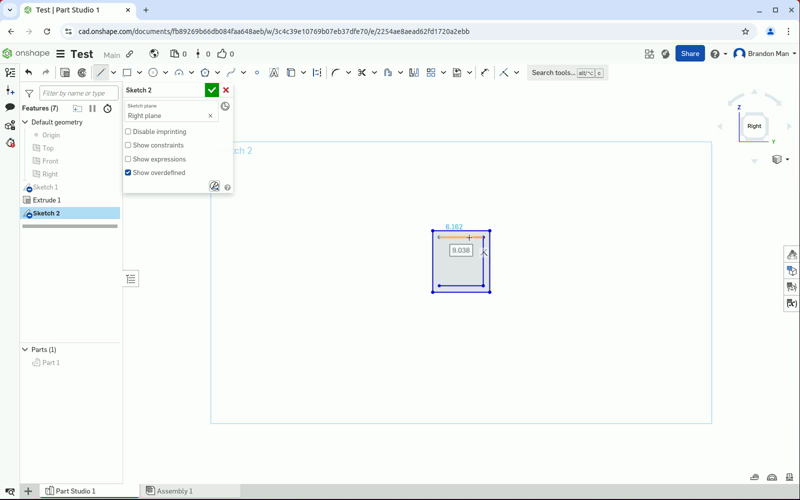
mouse_move(439, 285)
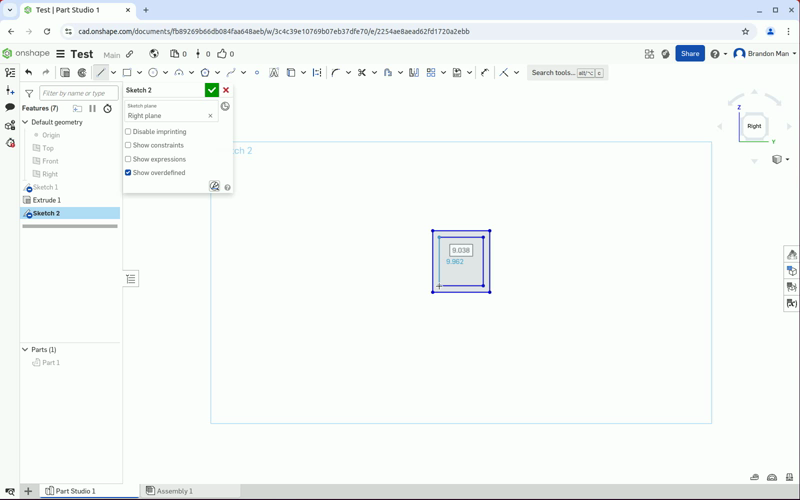
key_up(shift)
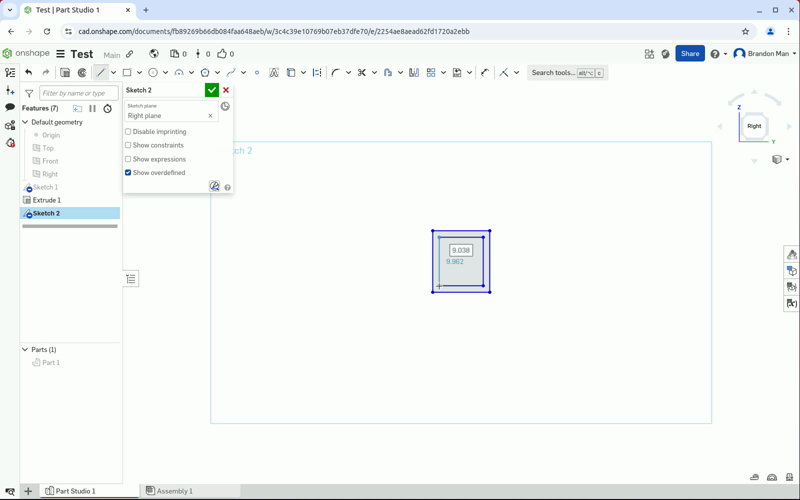
click(439, 285)
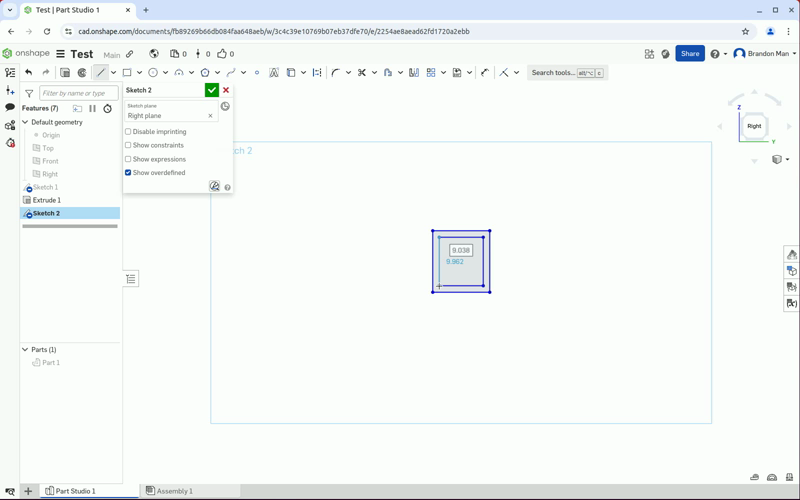
key(esc)
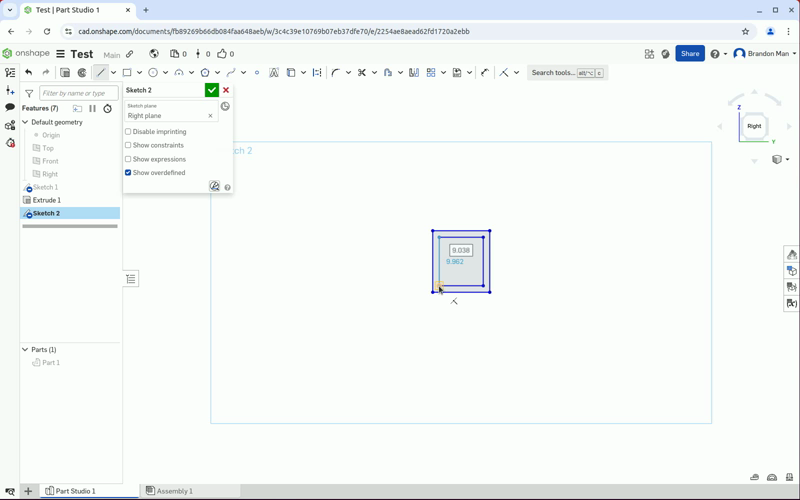
mouse_move(488, 253)
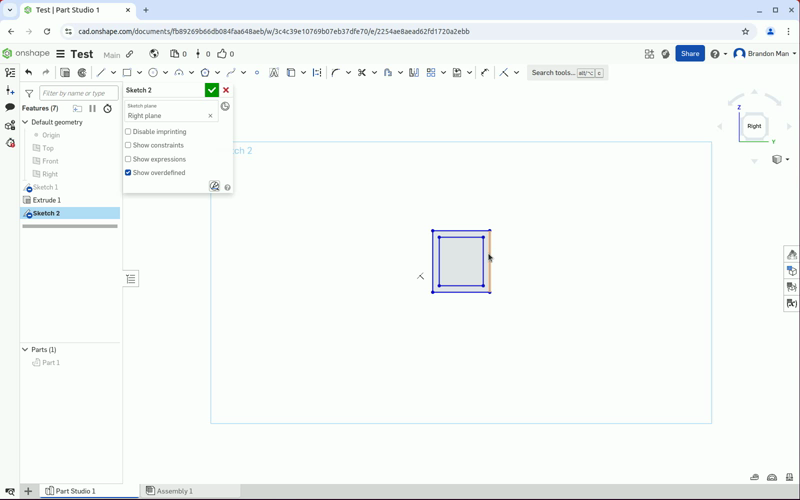
scroll(6)
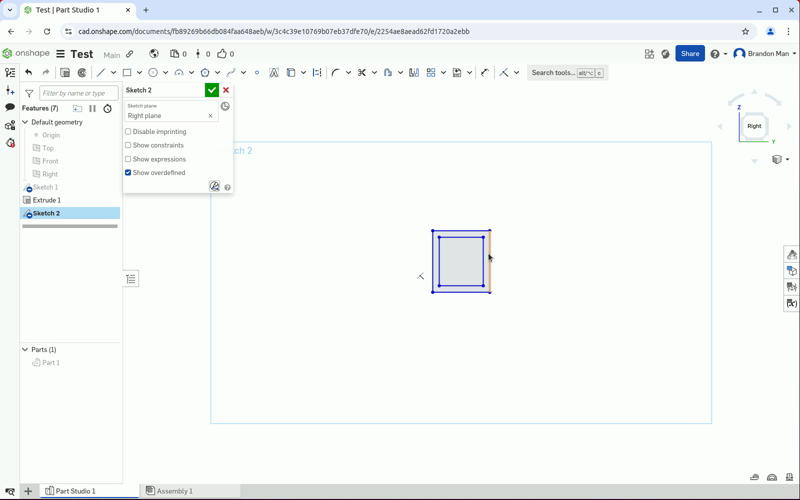
scroll(6)
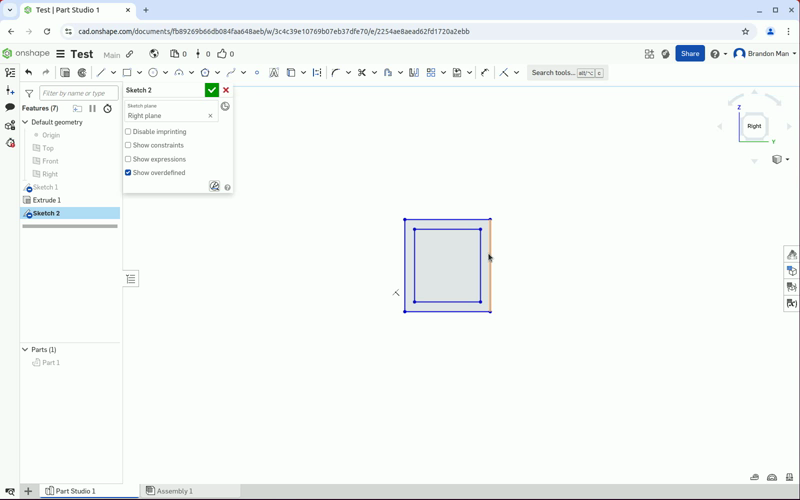
scroll(6)
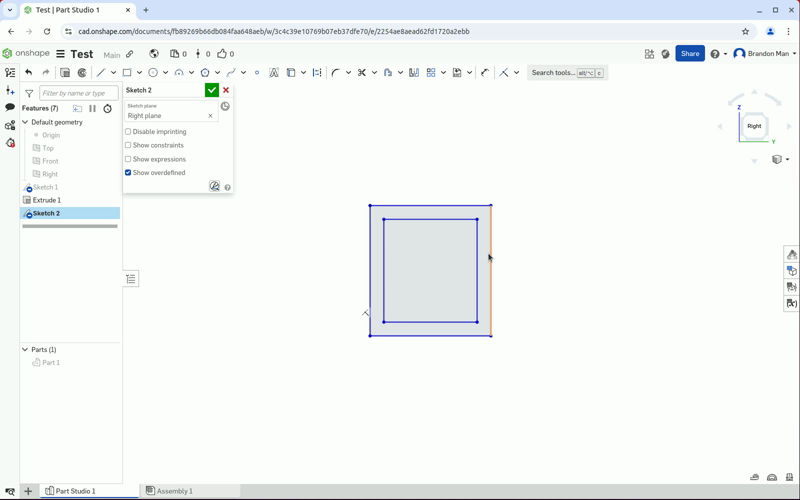
scroll(6)
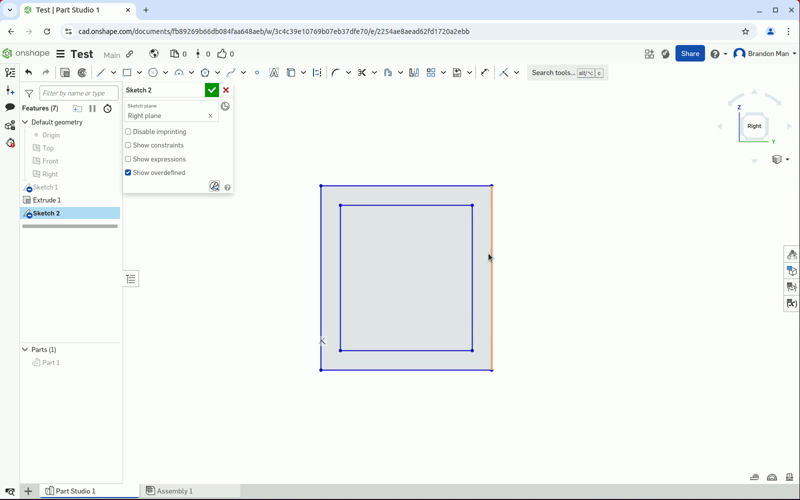
scroll(6)
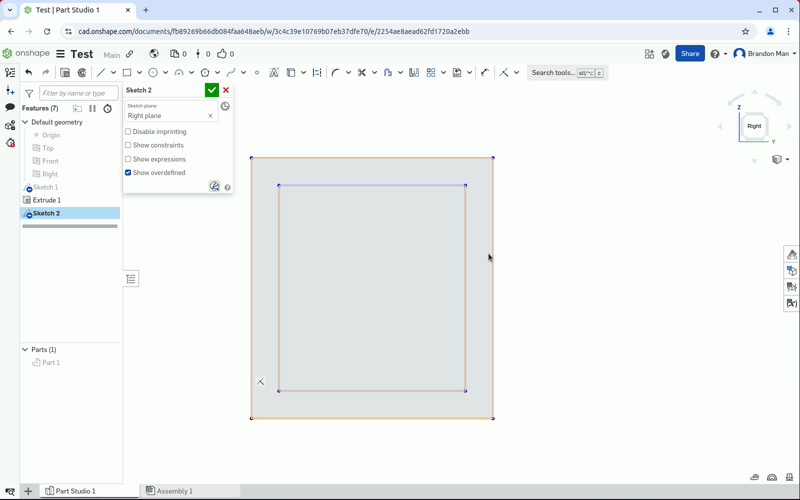
scroll(6)
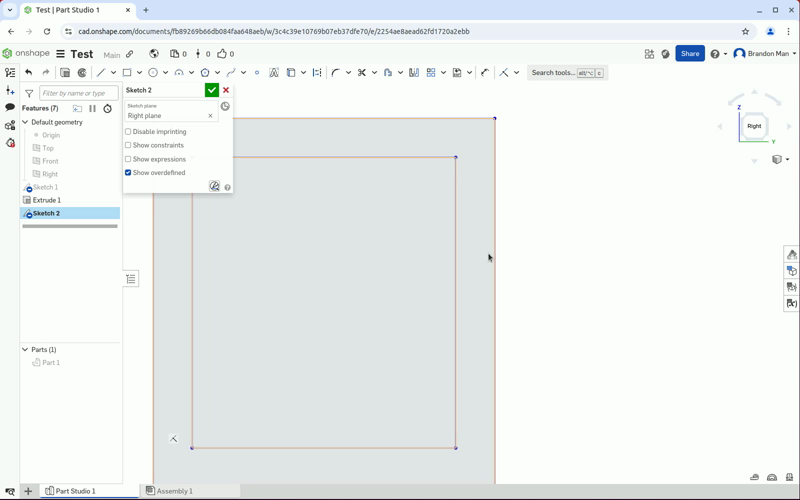
scroll(6)
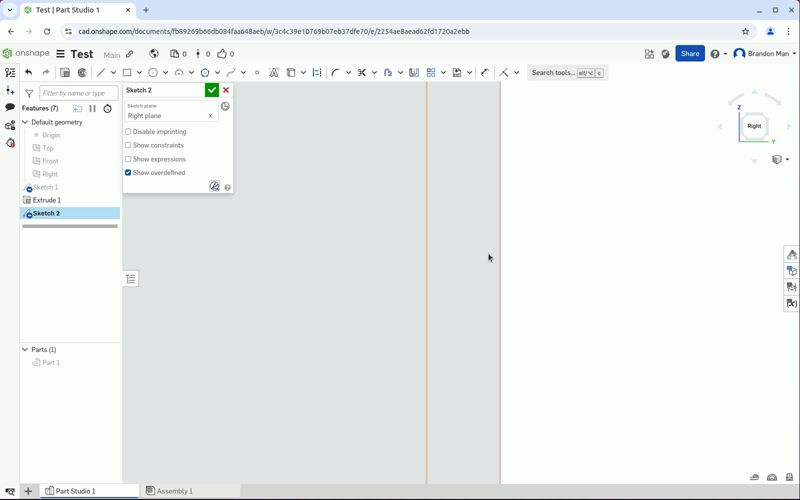
click(488, 253)
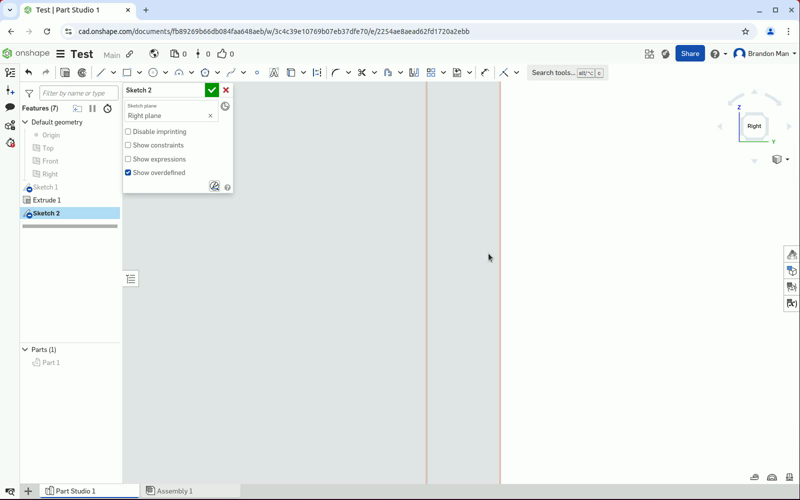
scroll(-6)
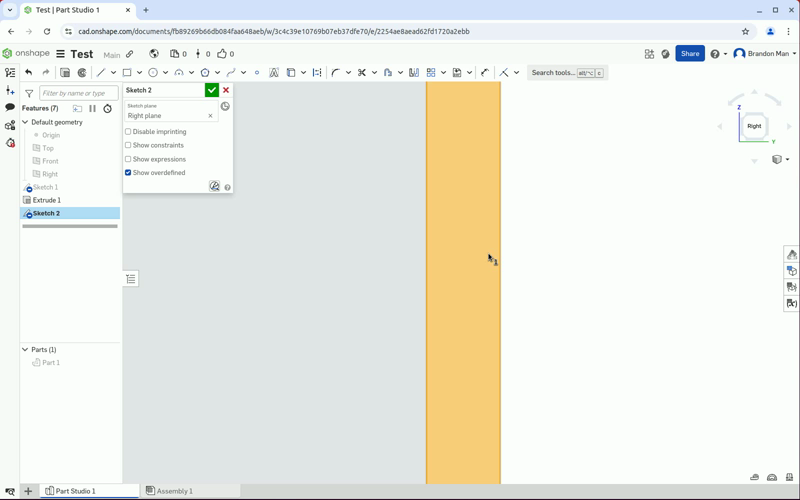
scroll(-6)
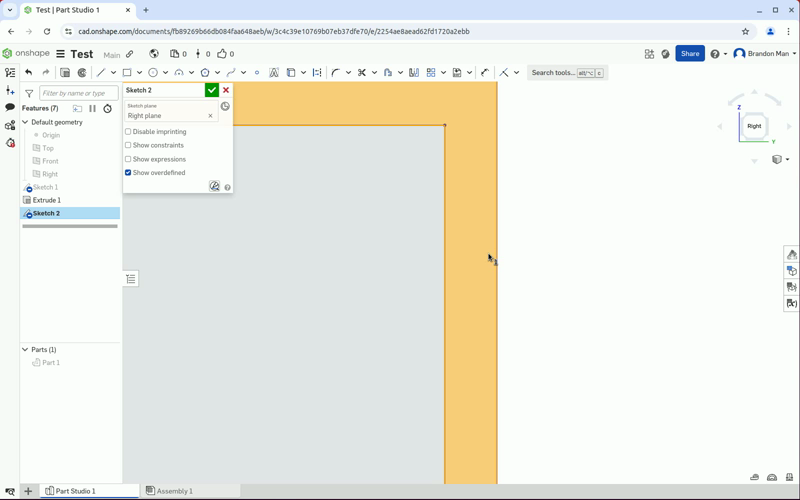
scroll(-6)
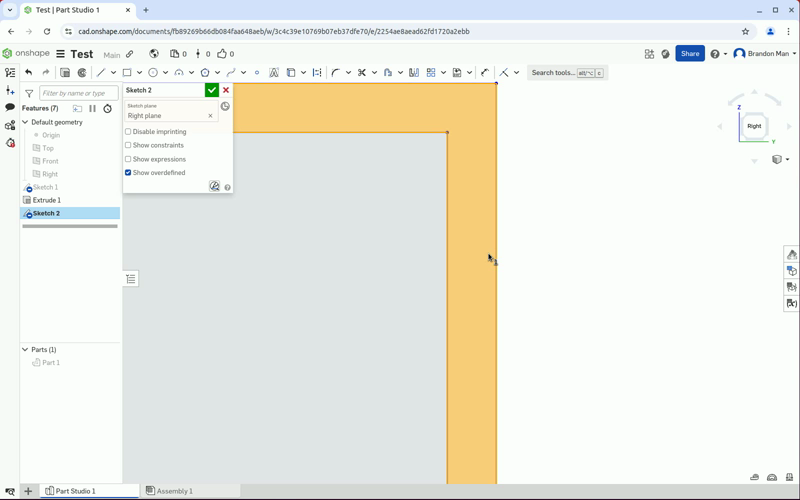
scroll(-6)
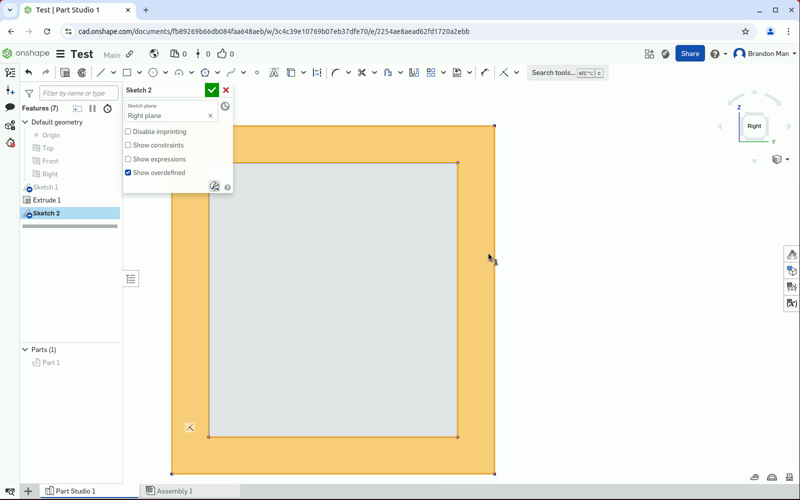
scroll(-6)
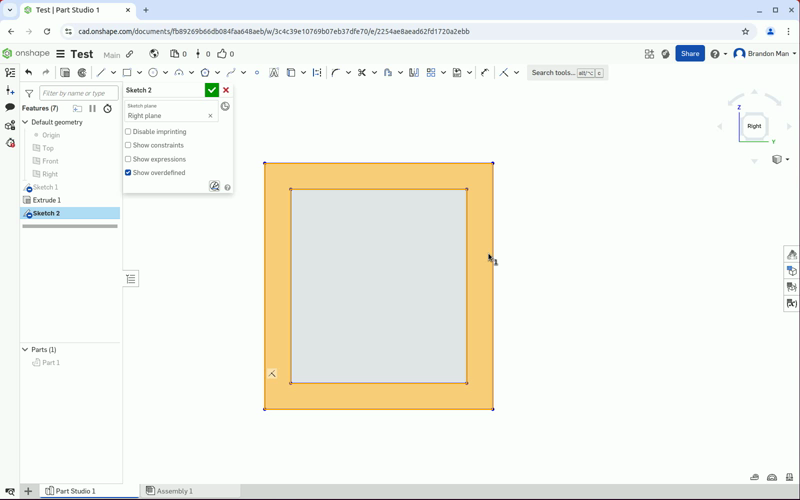
scroll(-6)
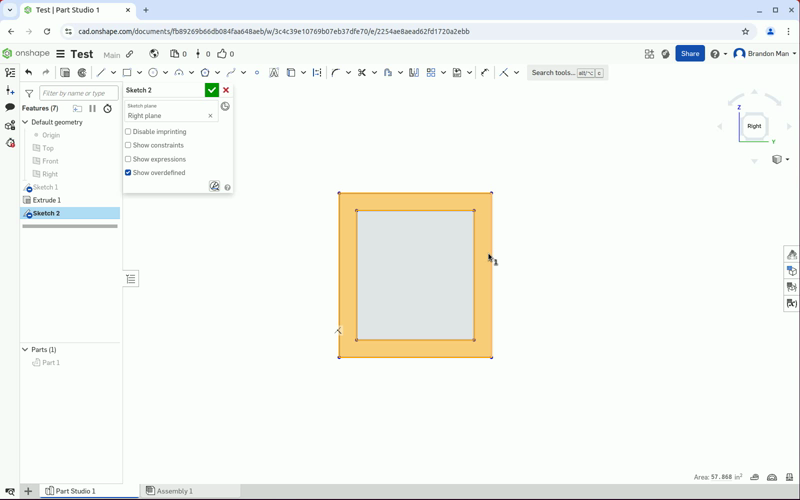
scroll(-6)
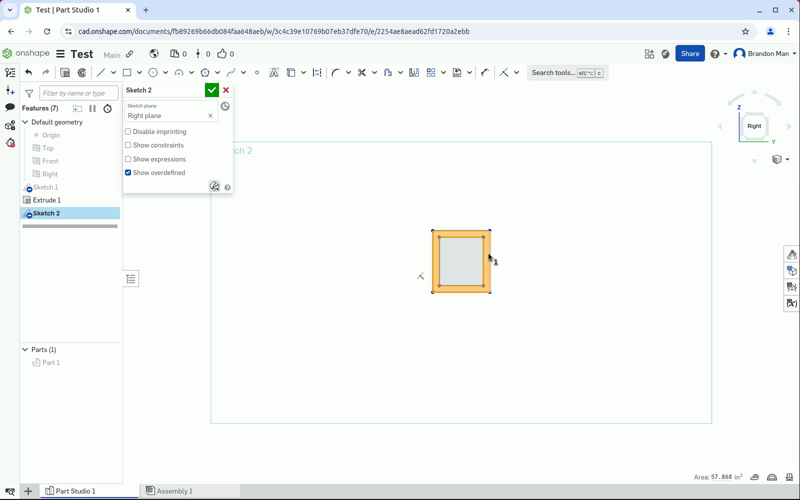
mouse_move(73, 352)
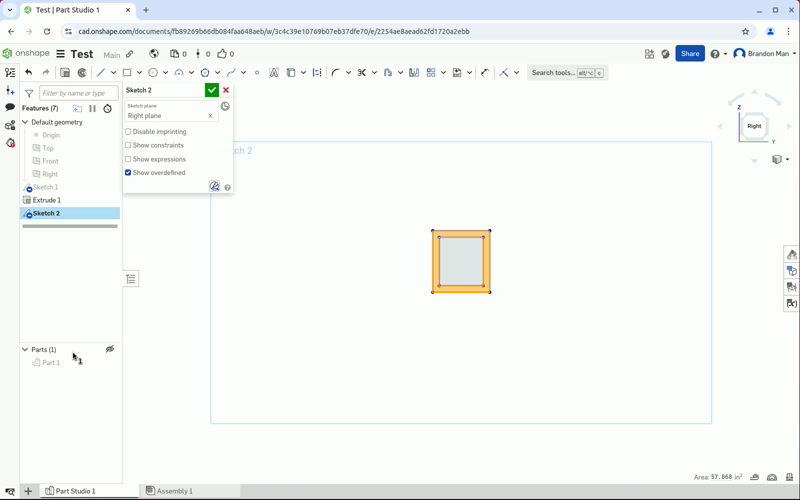
key(shift+y)
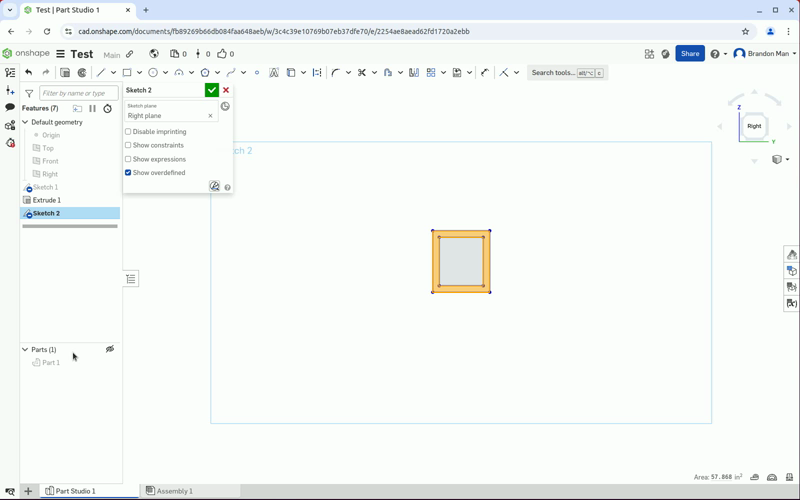
key(shift+e)
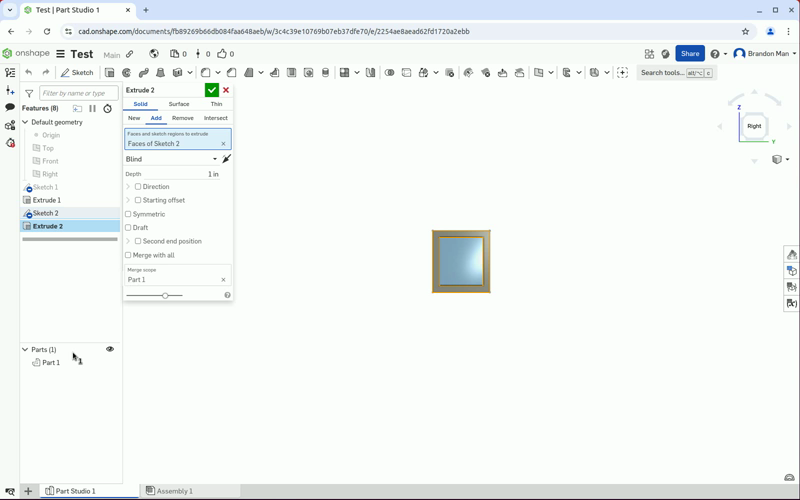
mouse_move(143, 106)
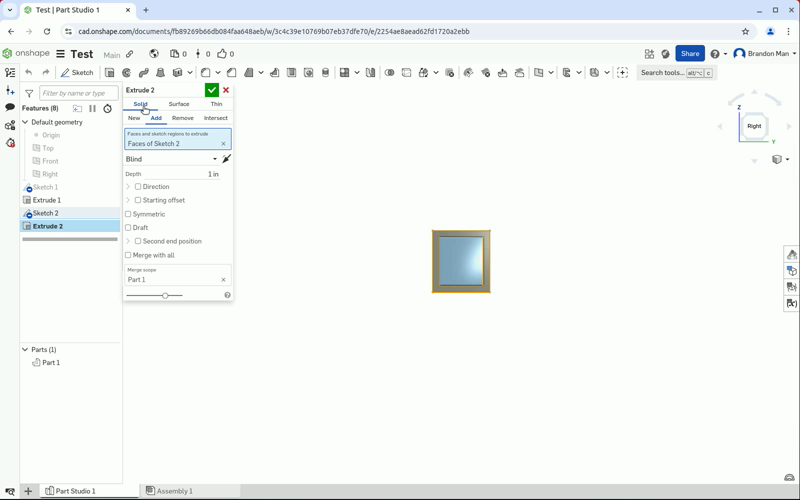
click(143, 106)
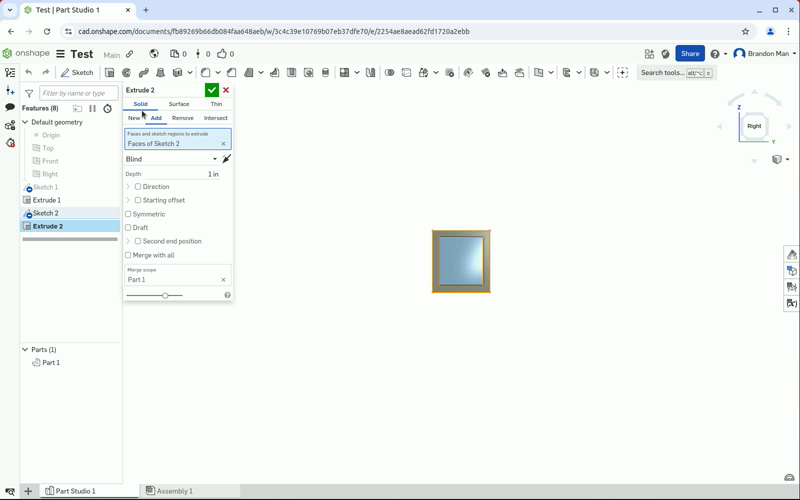
mouse_move(137, 120)
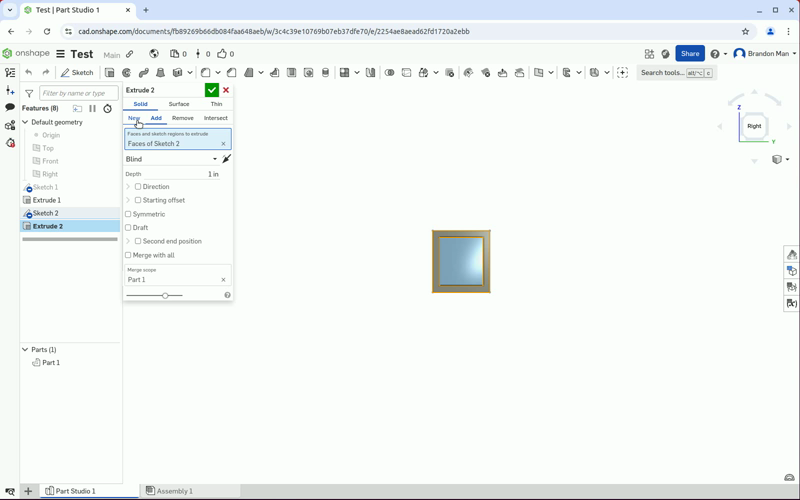
click(137, 120)
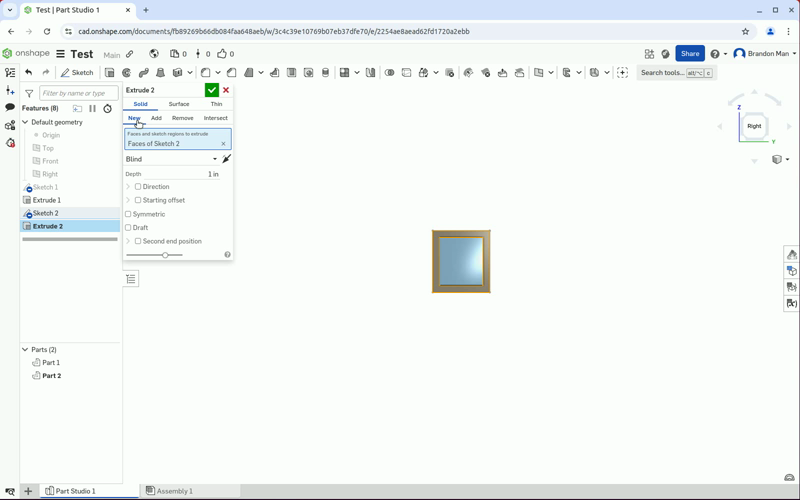
key(tab, 4)
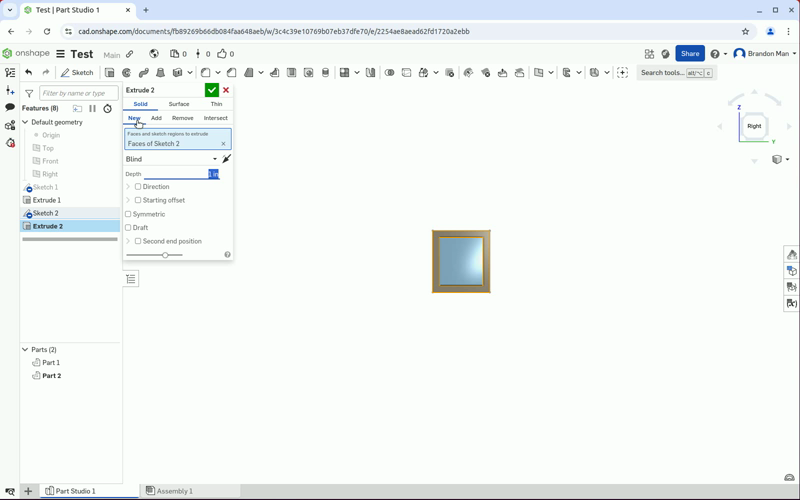
text(11.554)
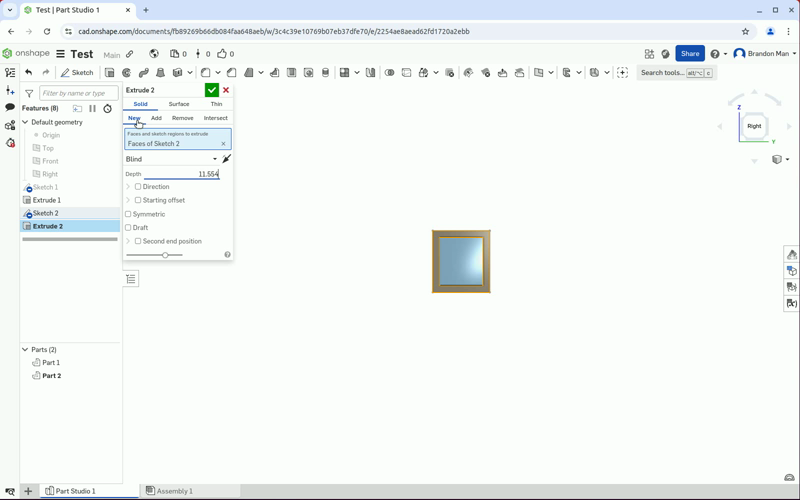
key(enter)
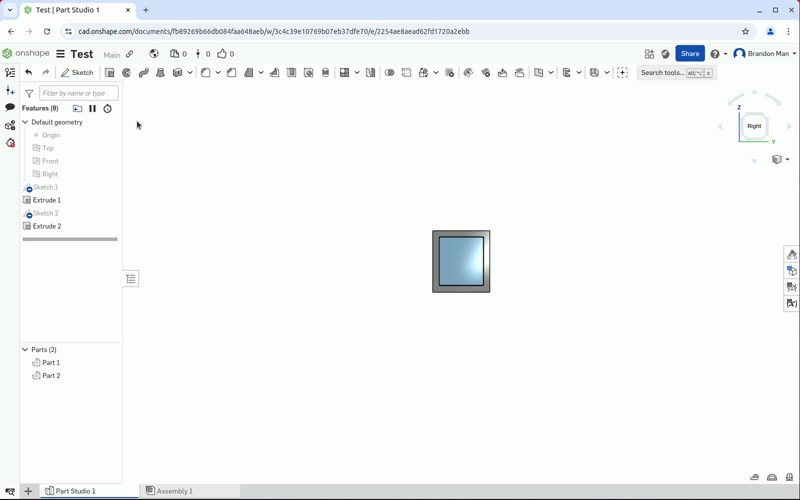
key(shift+h)
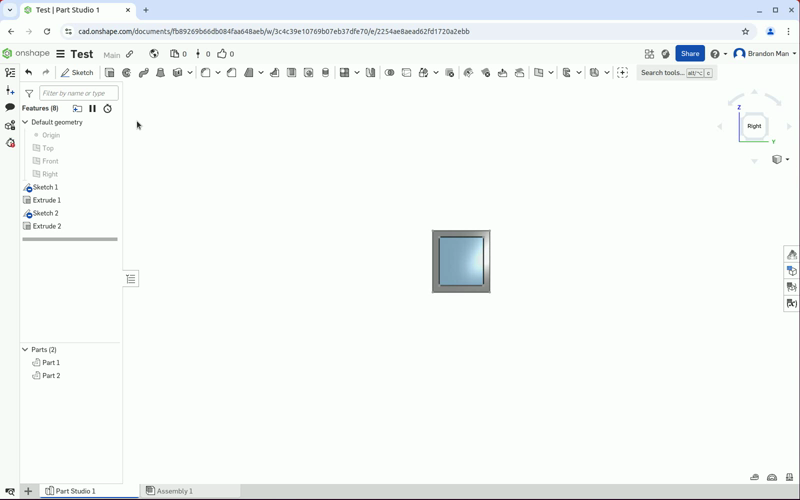
key(shift+h)
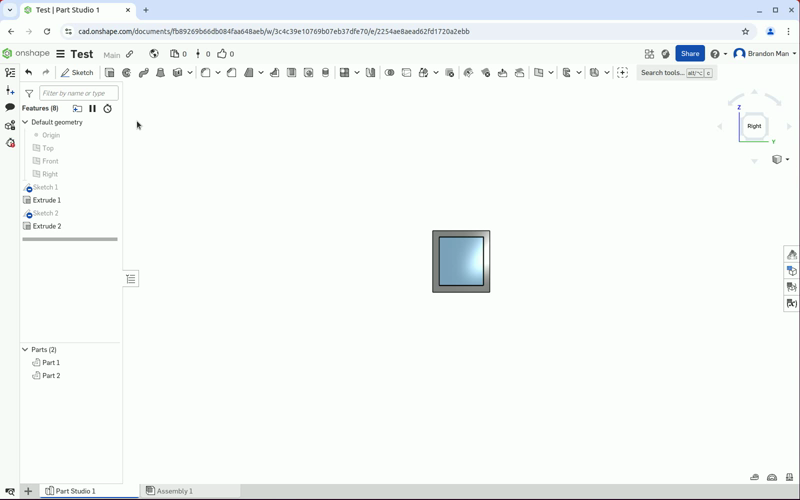
mouse_move(73, 189)
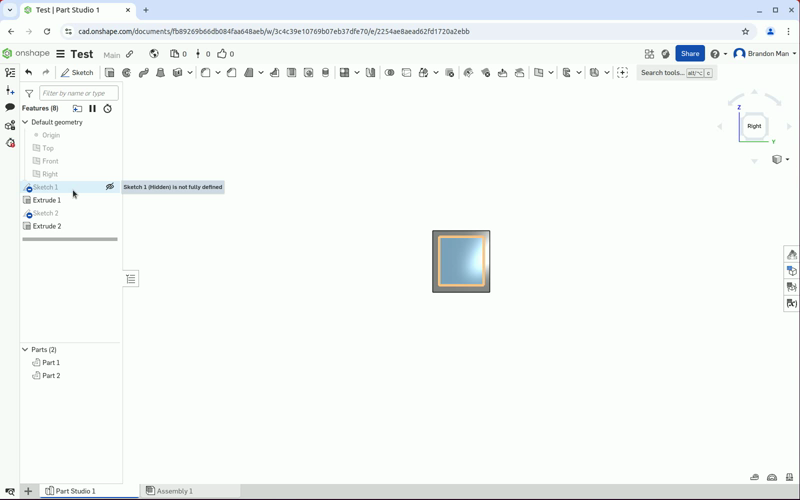
click(73, 189)
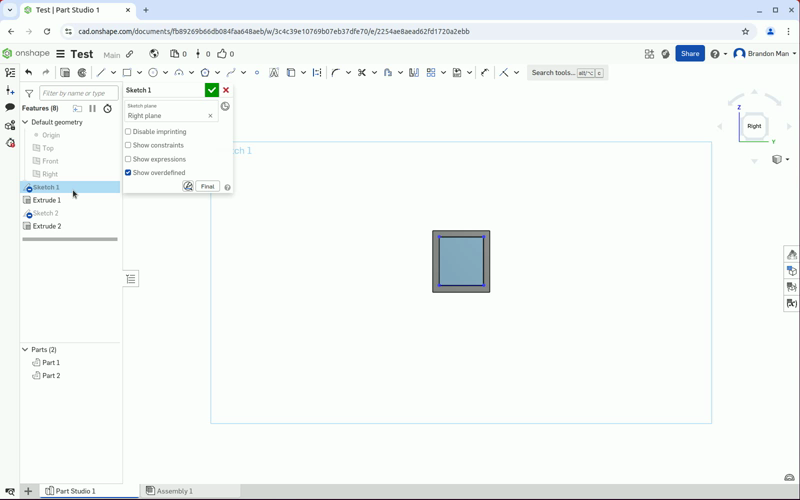
mouse_move(229, 92)
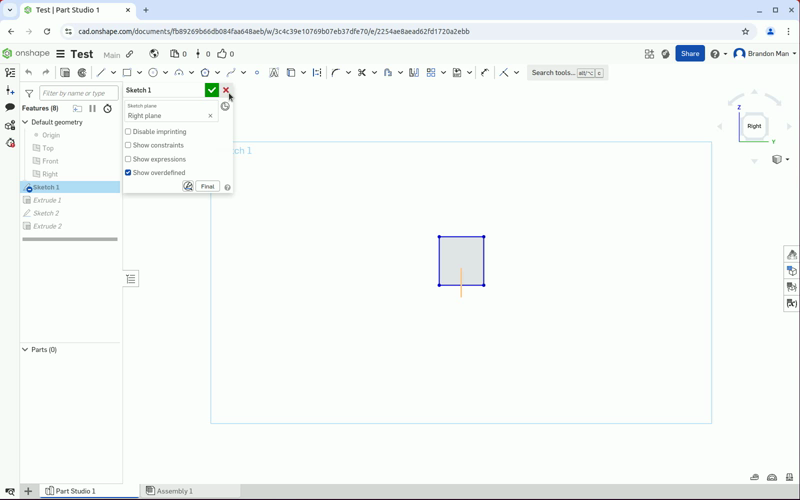
click(229, 92)
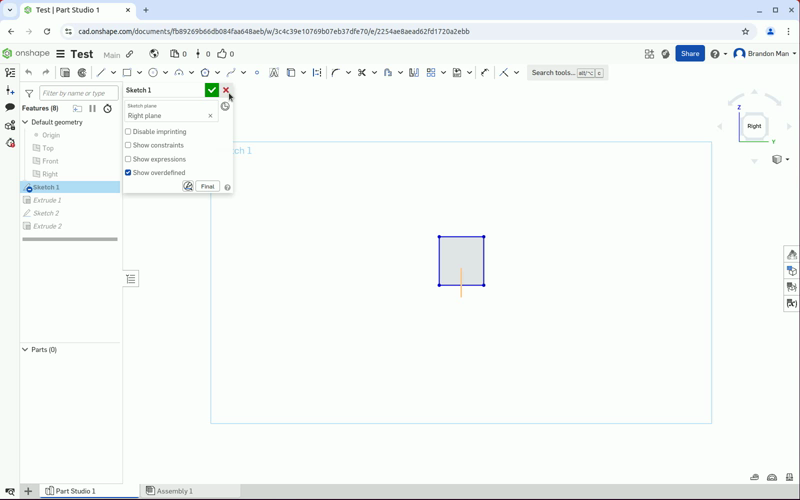
key(shift+s)
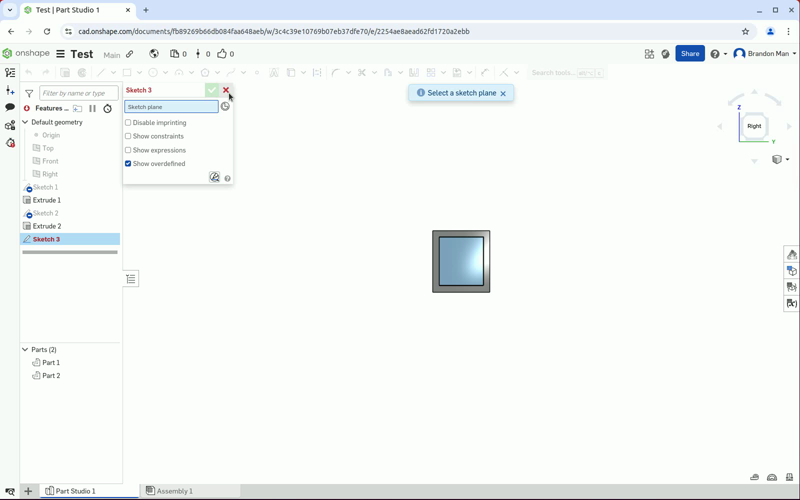
mouse_move(73, 176)
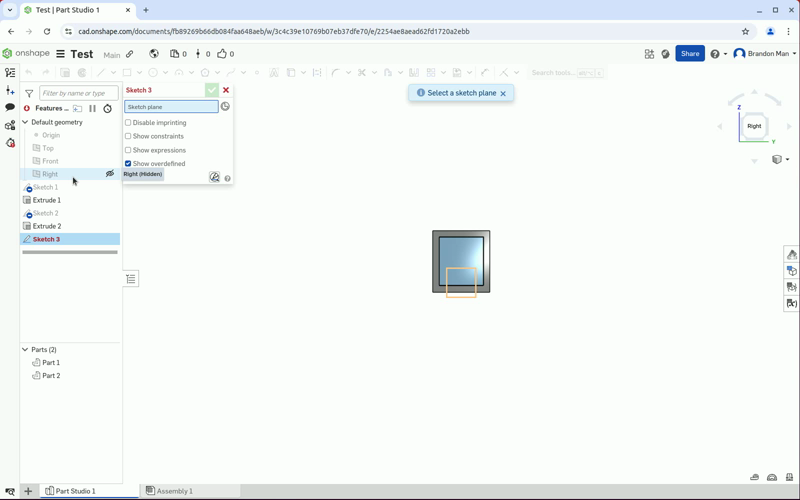
click(73, 176)
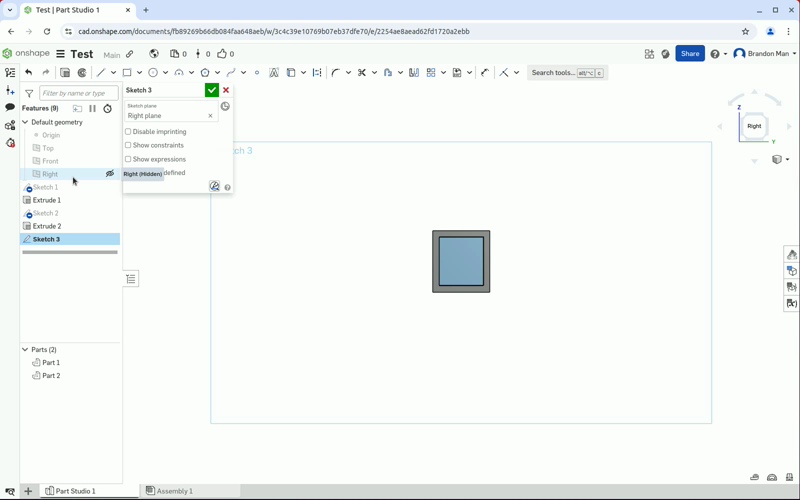
mouse_move(73, 352)
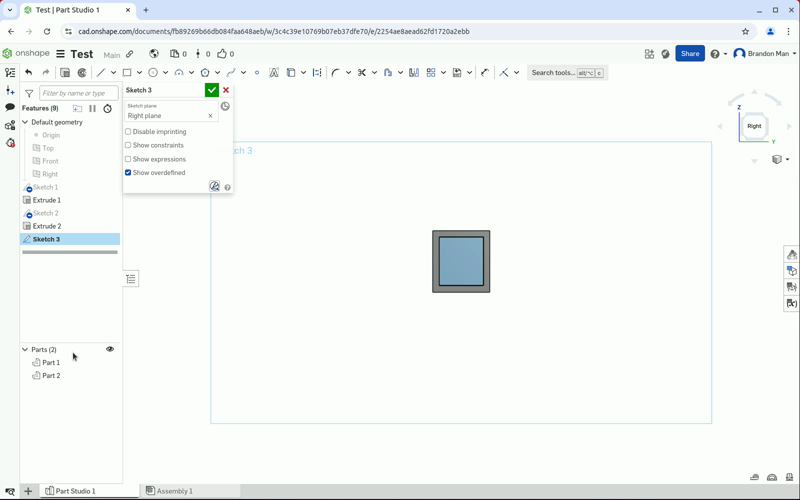
key(y)
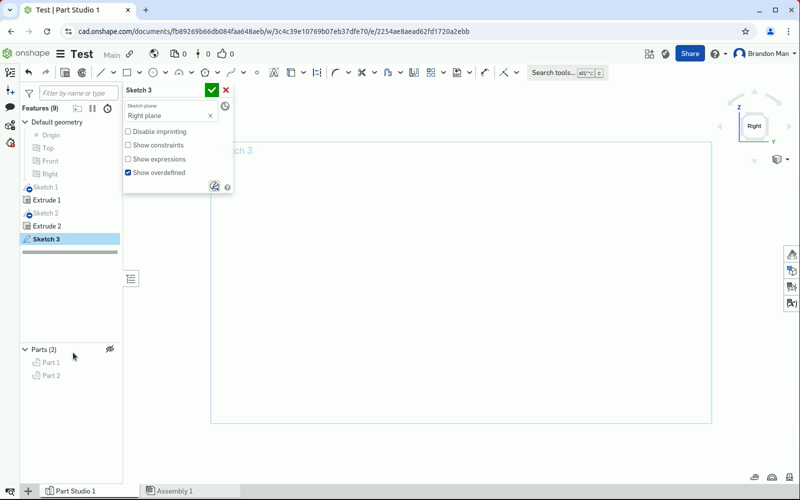
key(l)
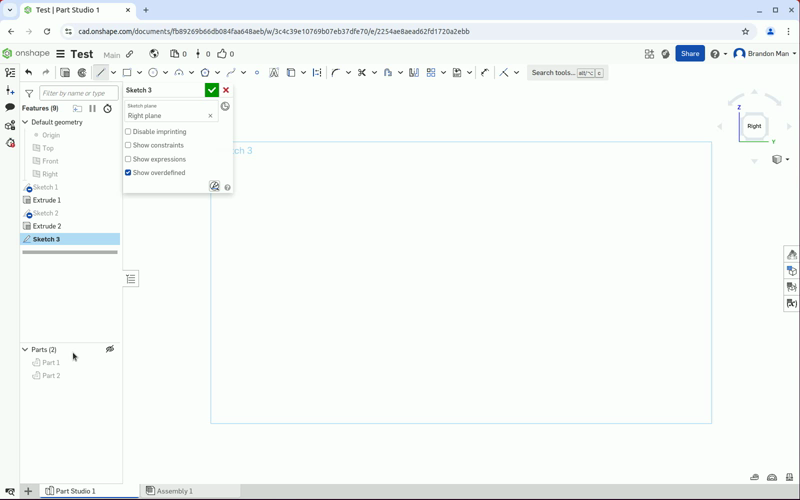
key_down(shift)
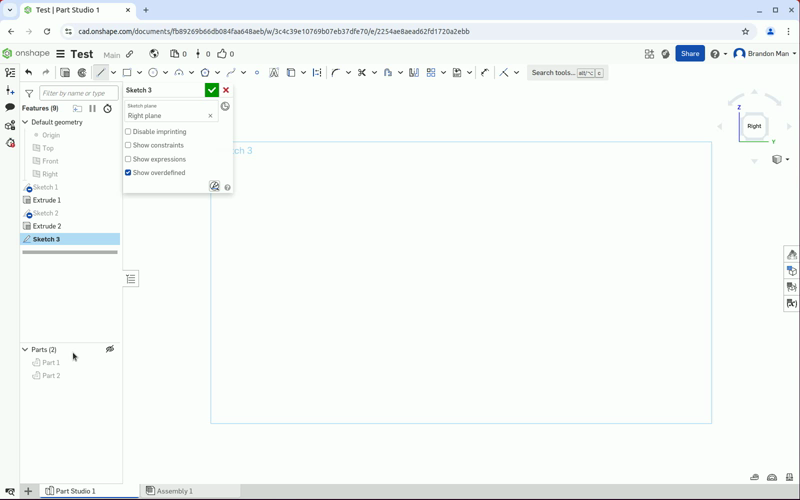
mouse_move(439, 285)
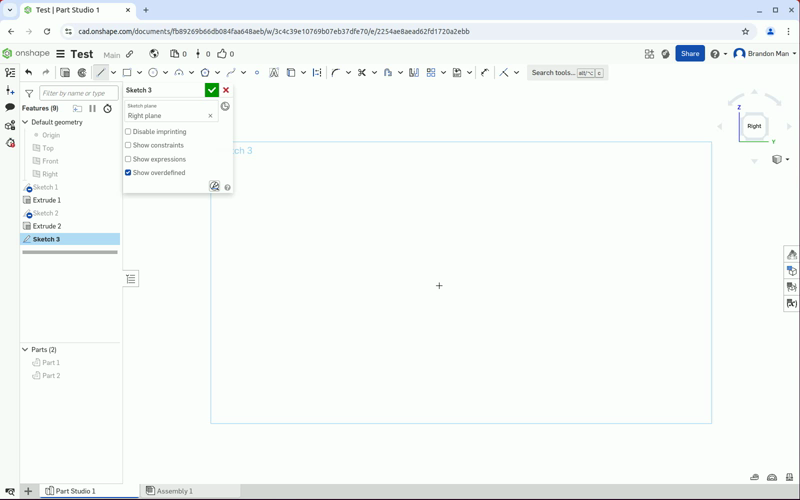
click(439, 285)
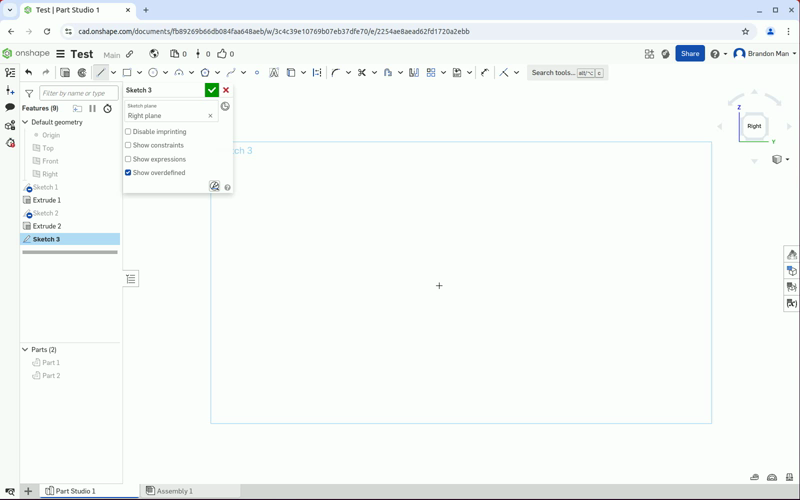
key_up(shift)
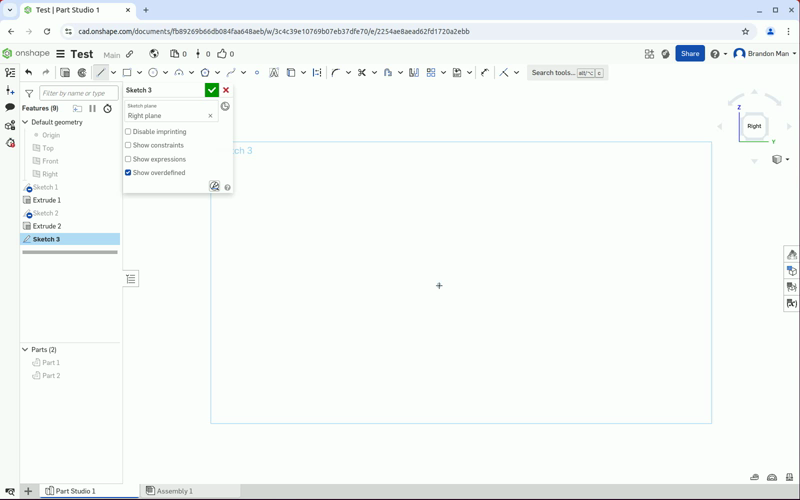
key_down(shift)
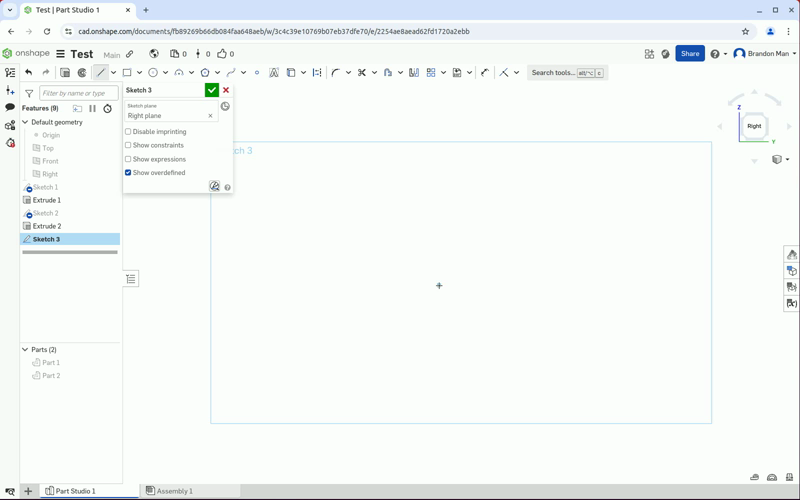
mouse_move(469, 285)
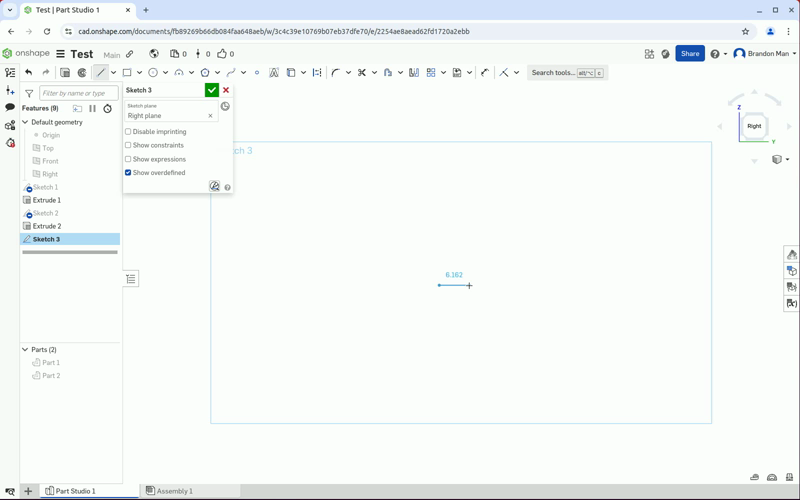
mouse_move(483, 285)
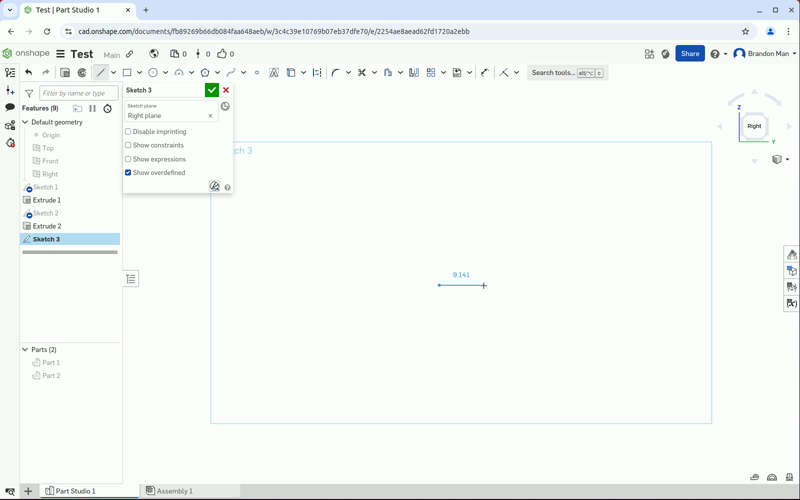
click(483, 285)
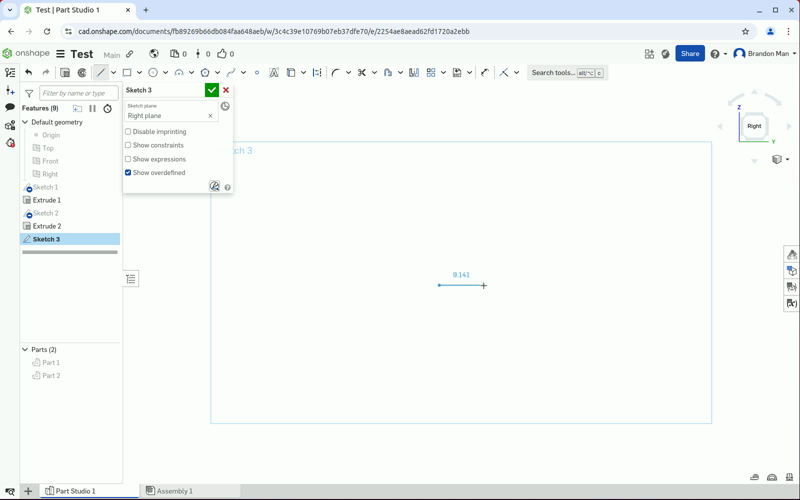
key_up(shift)
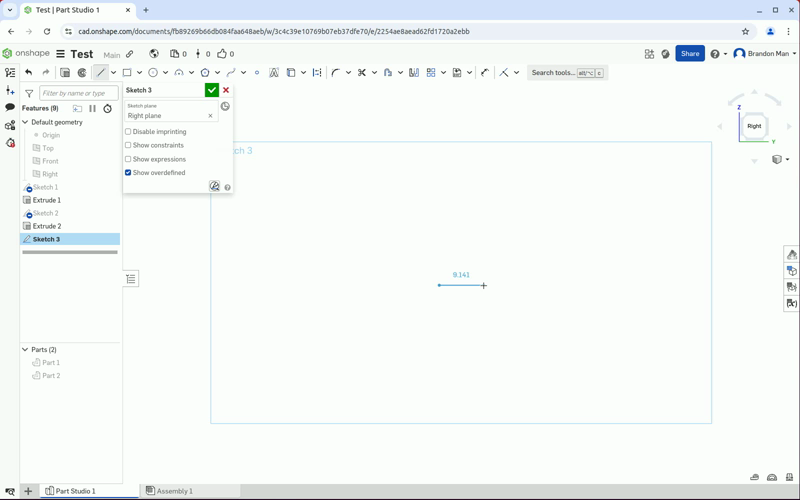
key_down(shift)
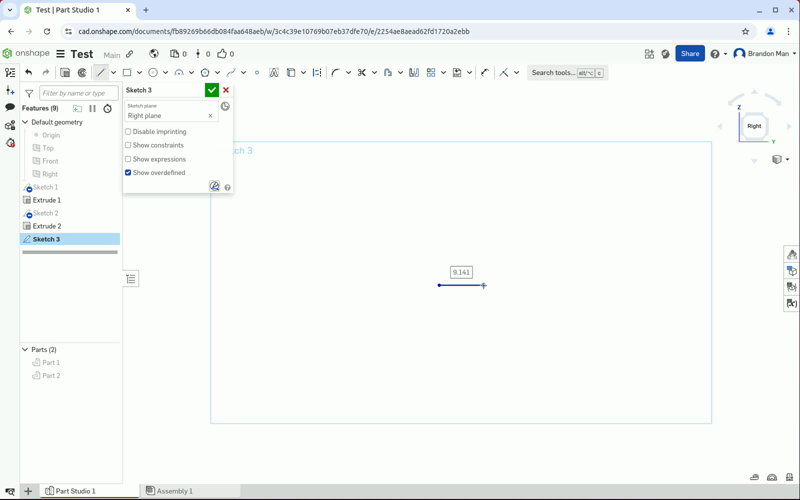
mouse_move(513, 285)
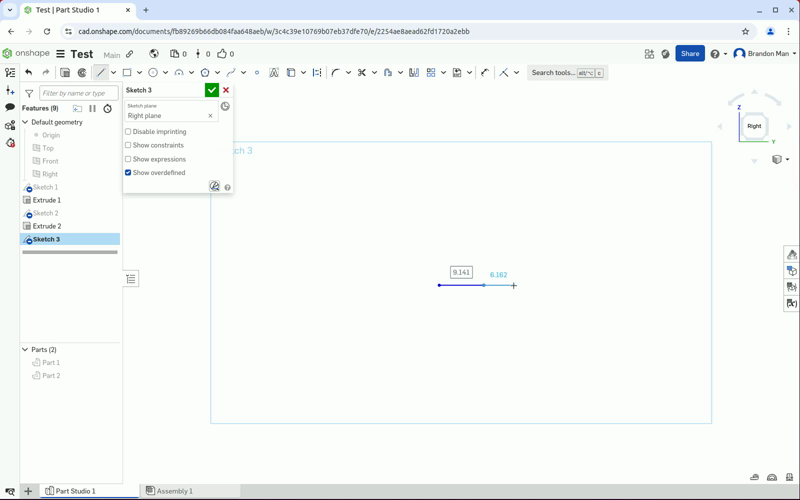
mouse_move(483, 236)
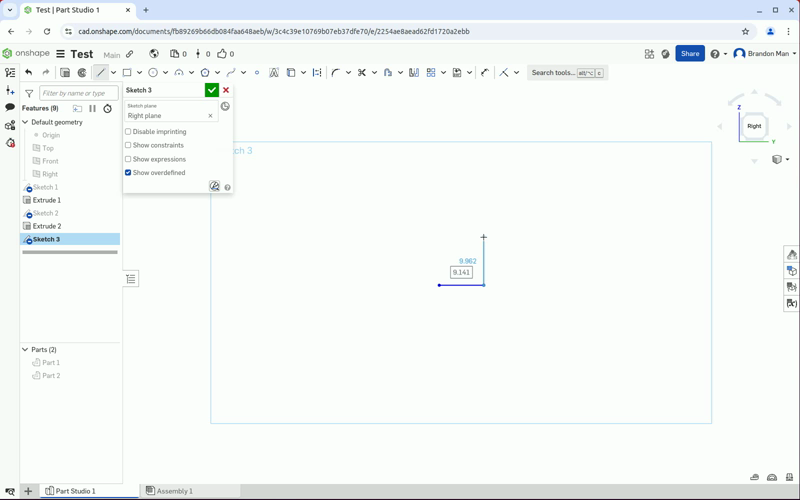
click(483, 236)
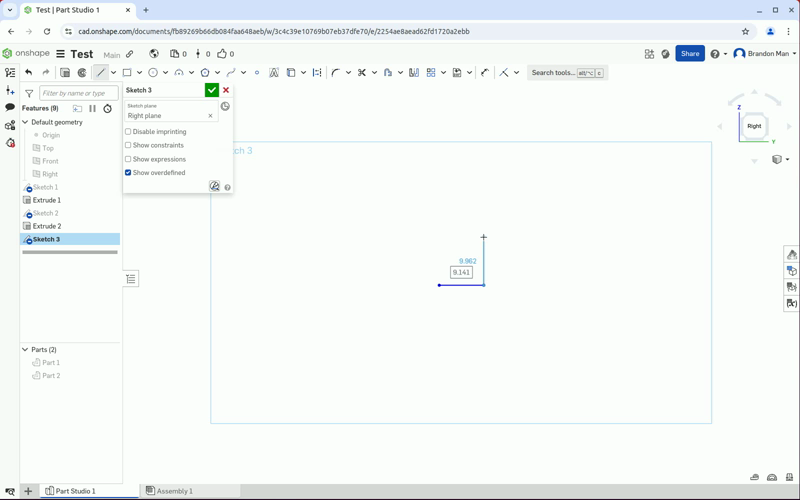
key_up(shift)
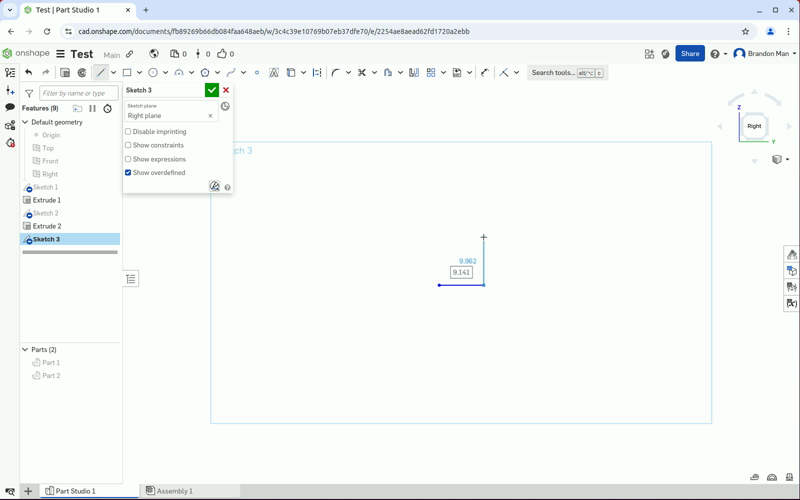
key_down(shift)
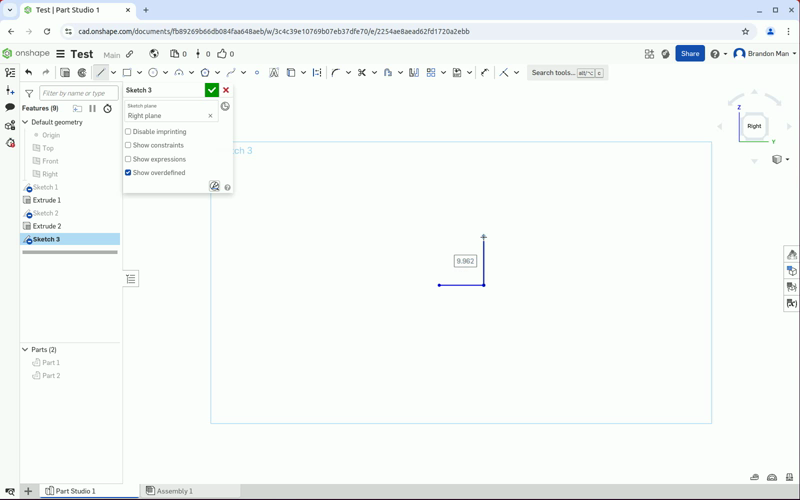
mouse_move(513, 236)
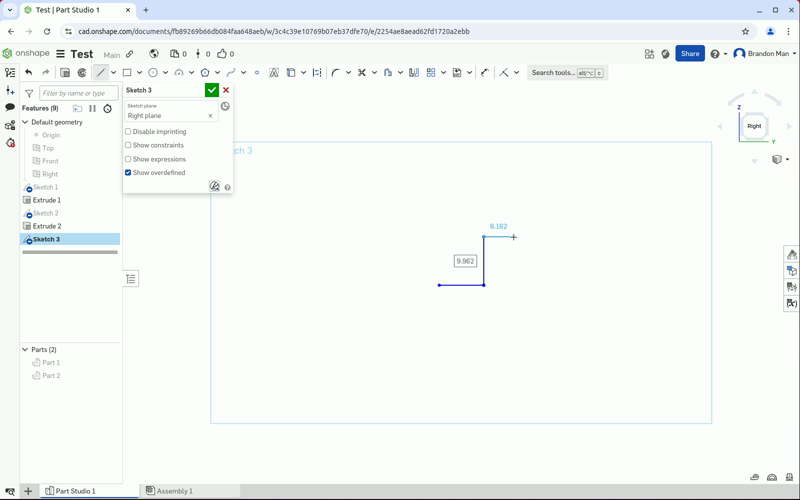
mouse_move(439, 236)
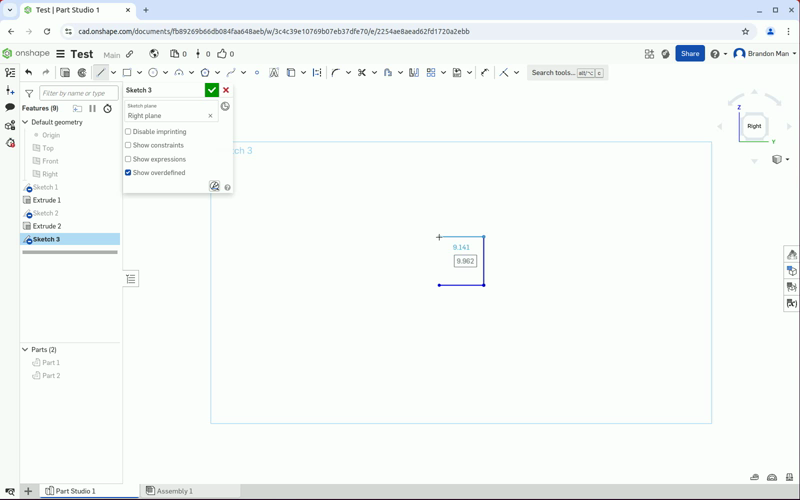
click(439, 236)
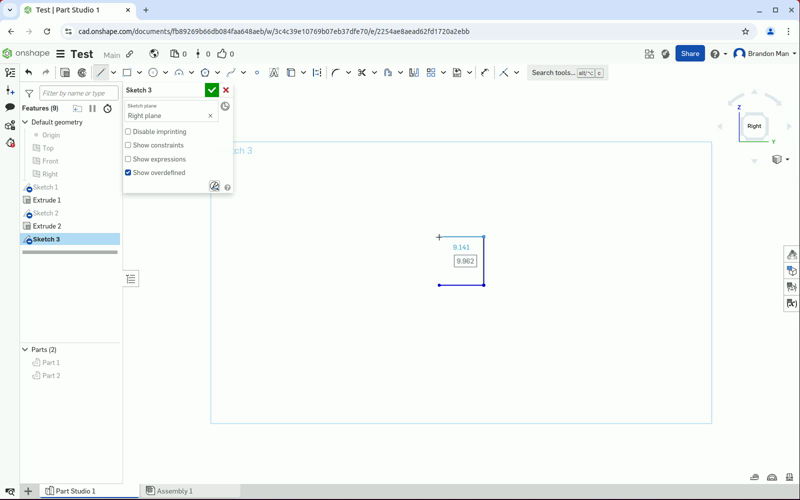
key_up(shift)
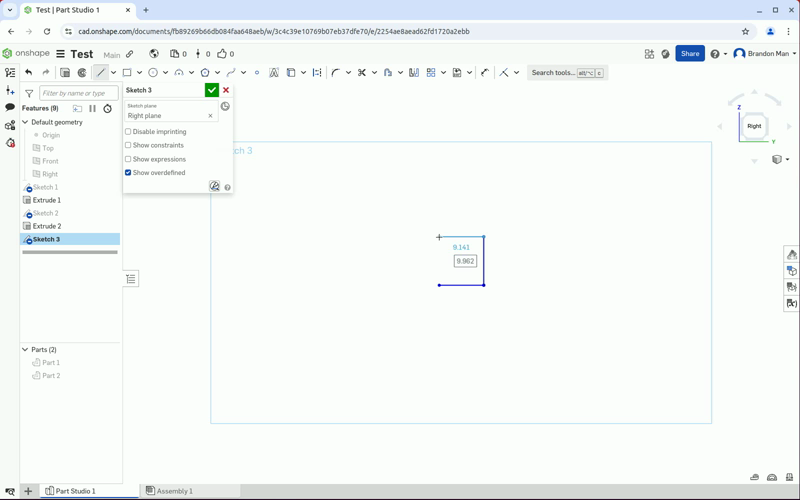
mouse_move(469, 236)
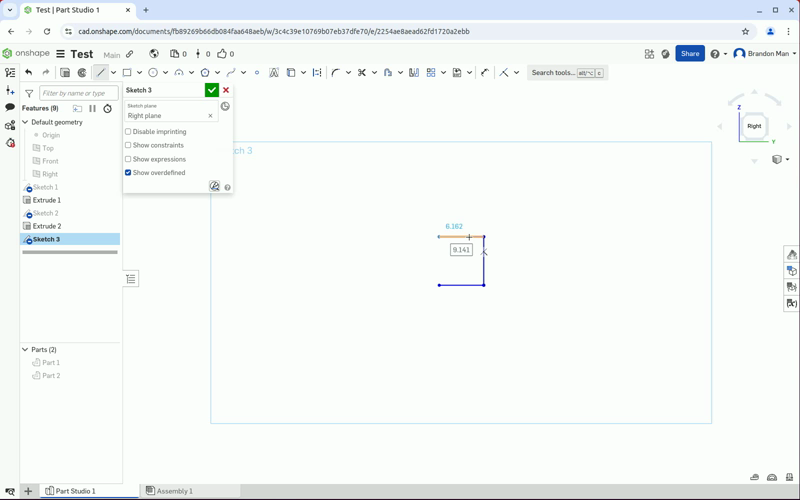
key_down(shift)
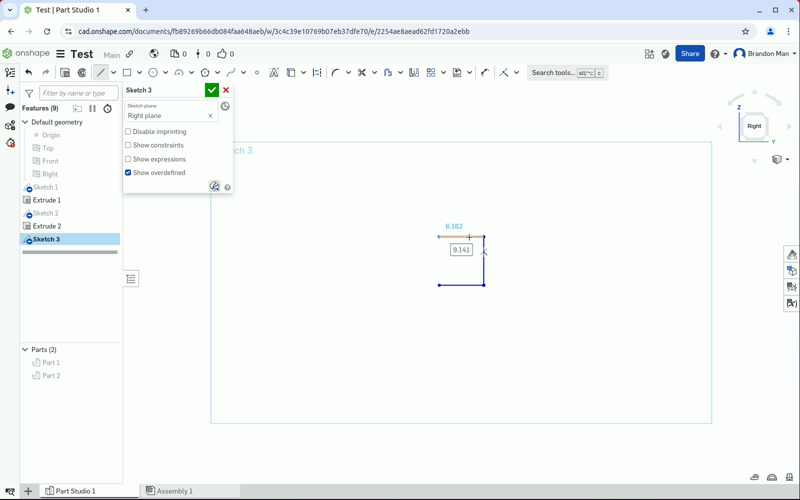
mouse_move(439, 285)
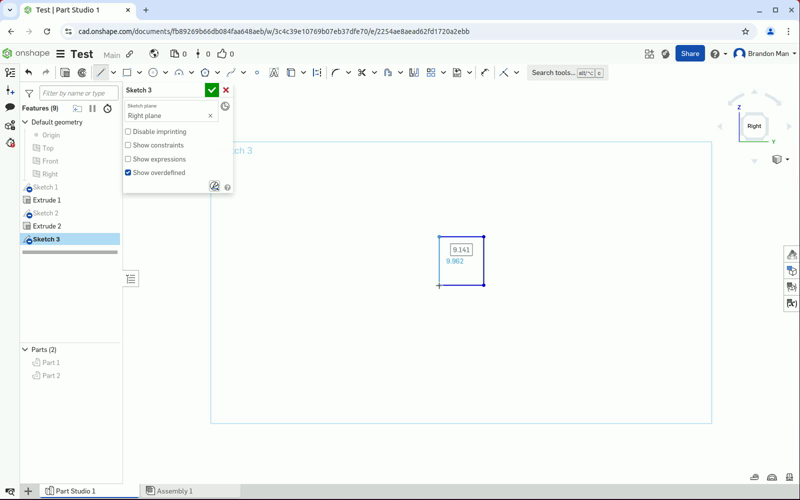
key_up(shift)
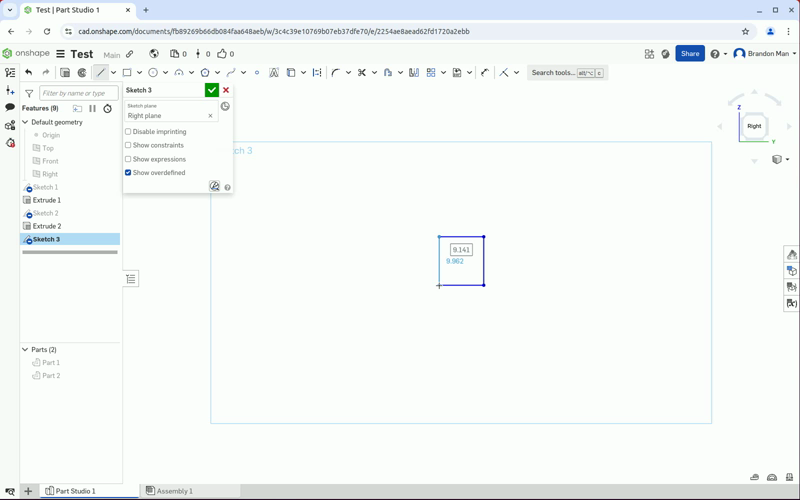
click(439, 285)
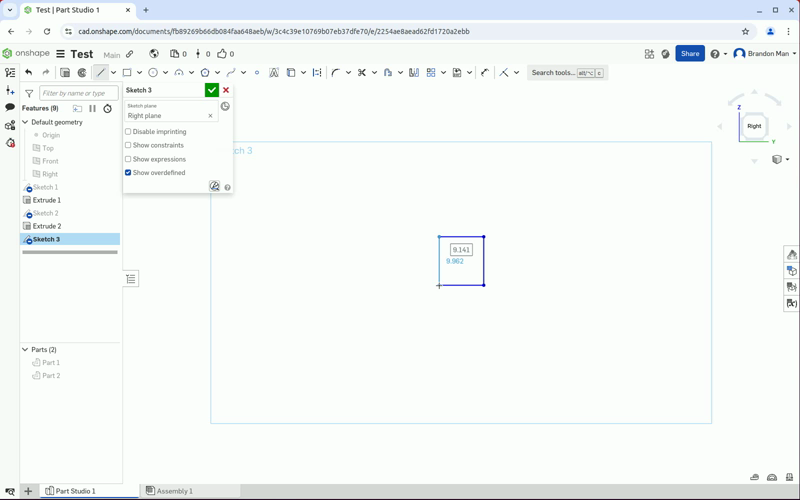
key(esc)
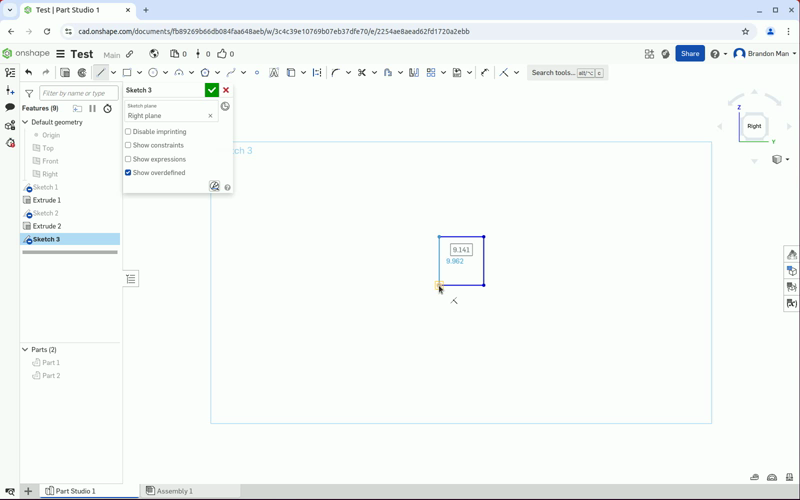
mouse_move(468, 283)
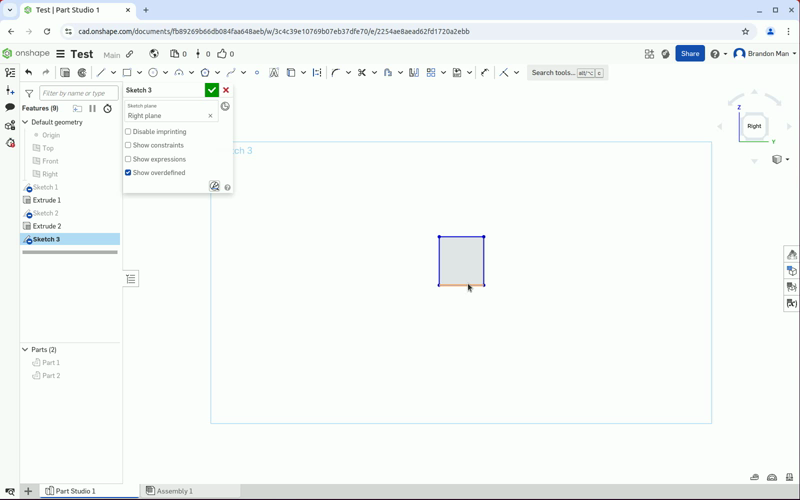
click(468, 283)
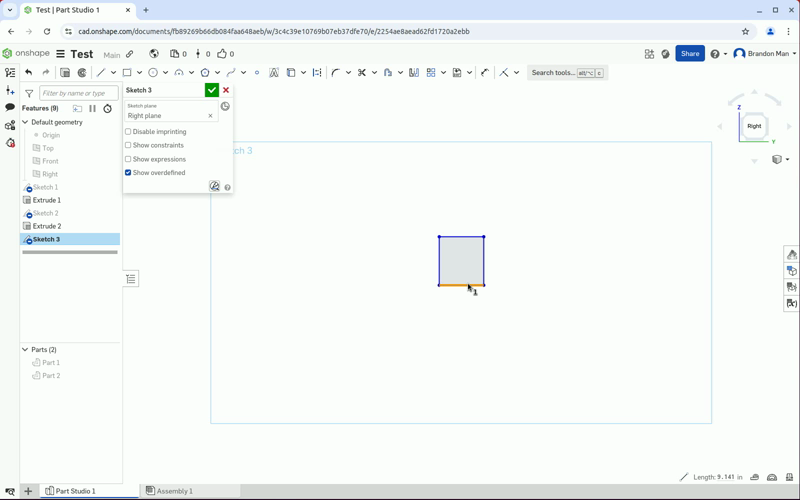
mouse_move(73, 352)
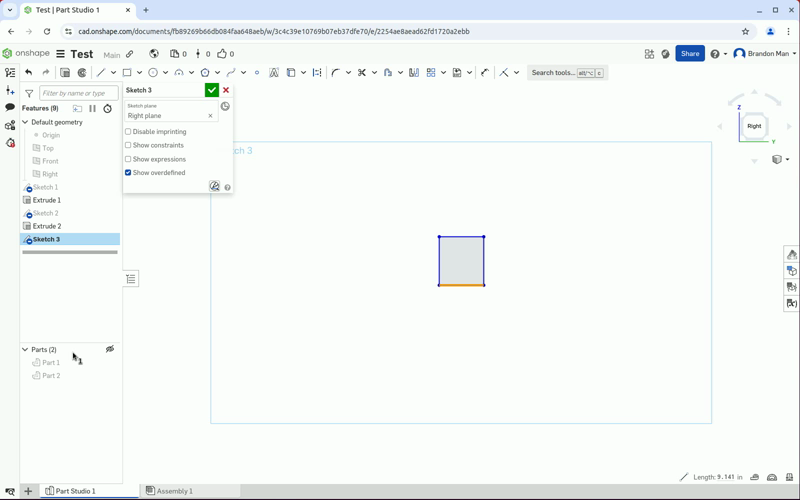
key(shift+y)
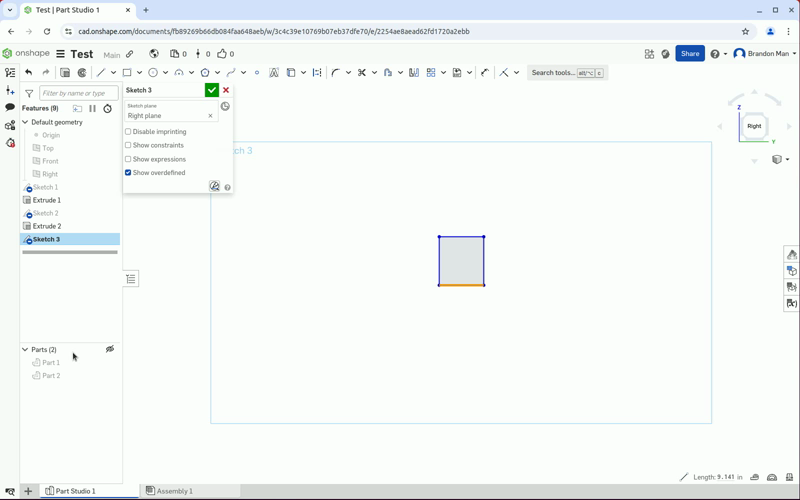
key(shift+e)
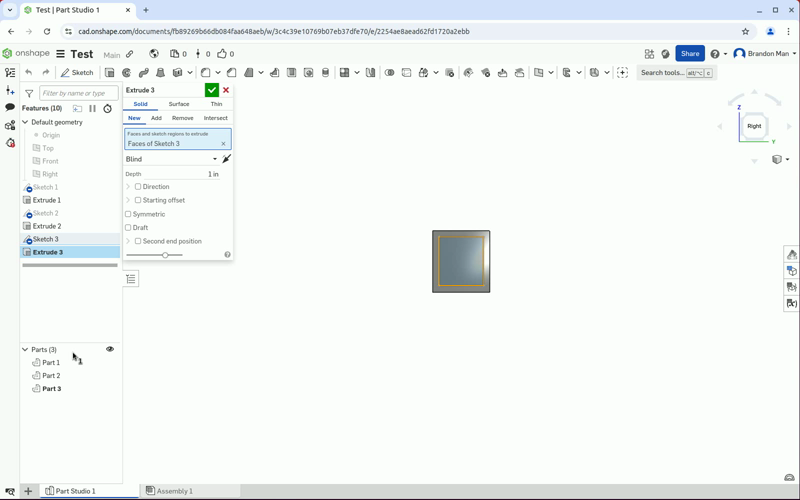
mouse_move(143, 106)
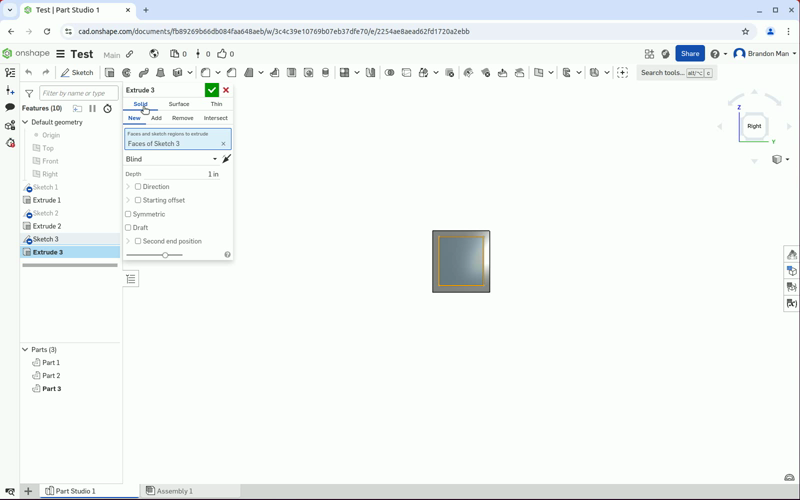
click(143, 106)
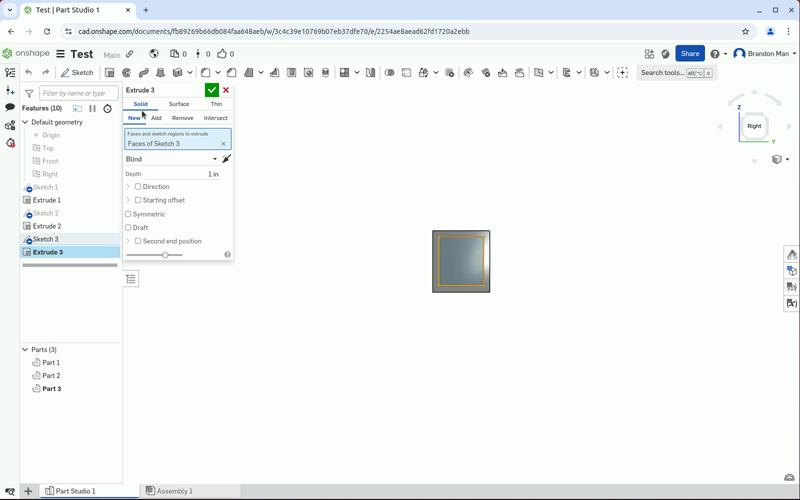
mouse_move(137, 120)
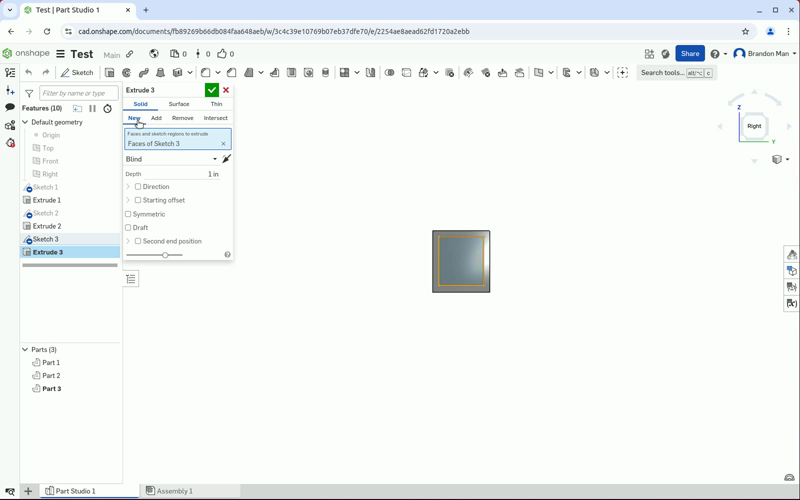
click(137, 120)
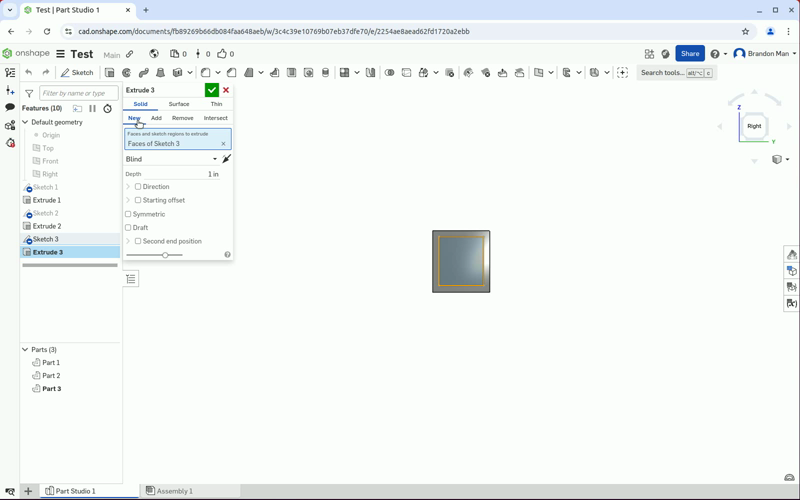
key(tab, 4)
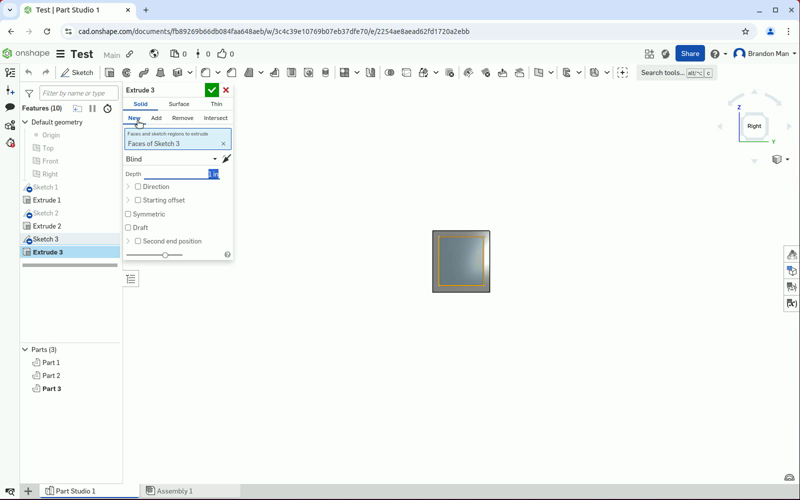
text(-6.258)
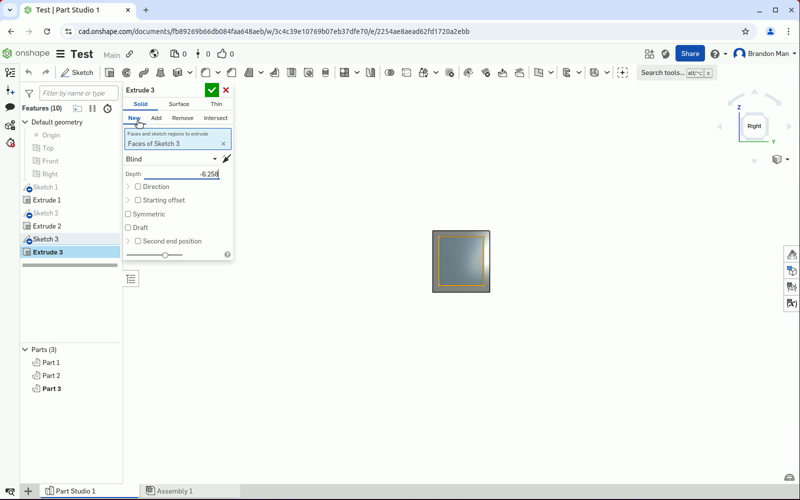
key(enter)
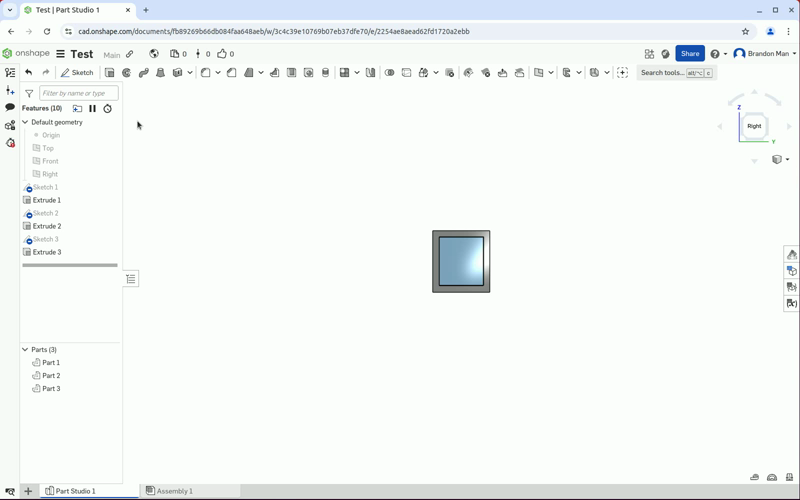
key(shift+h)
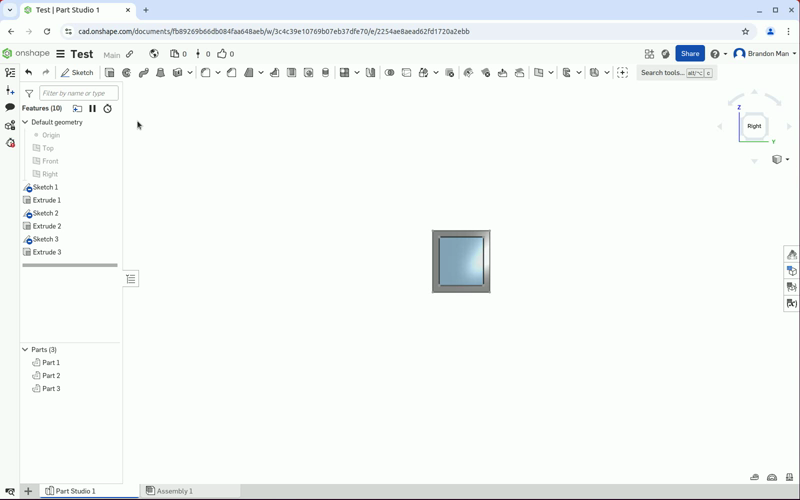
key(shift+h)
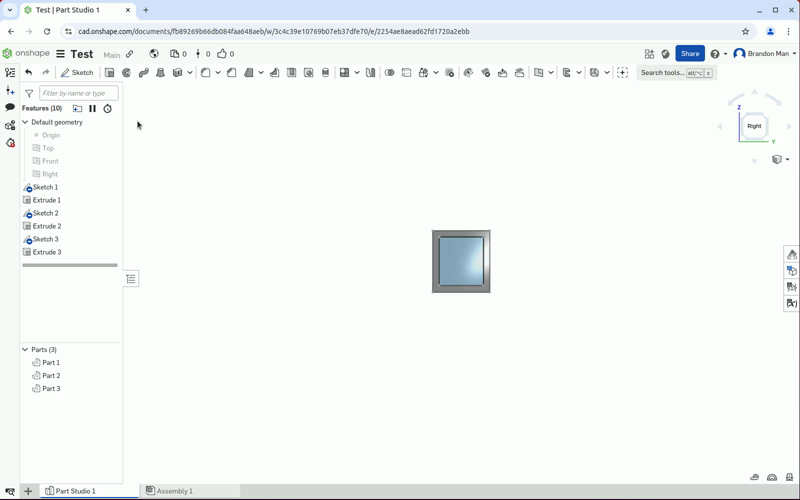
key(shift+7)
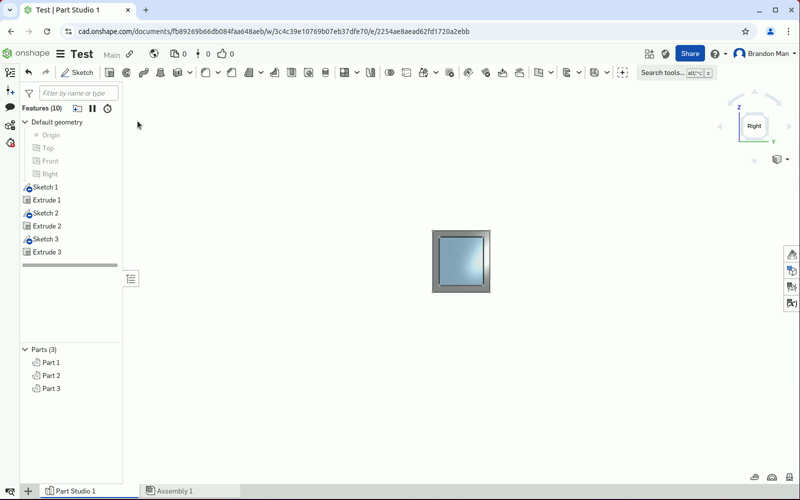
key(right, 2)
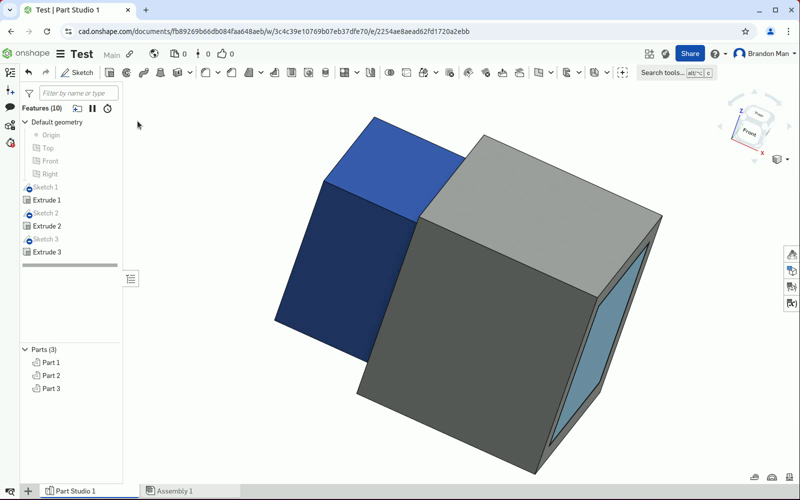
key(down, 2)
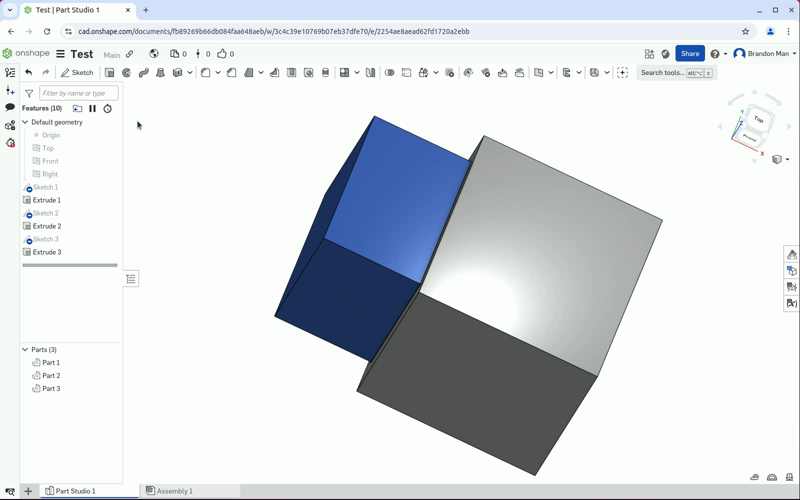
key(up, 2)
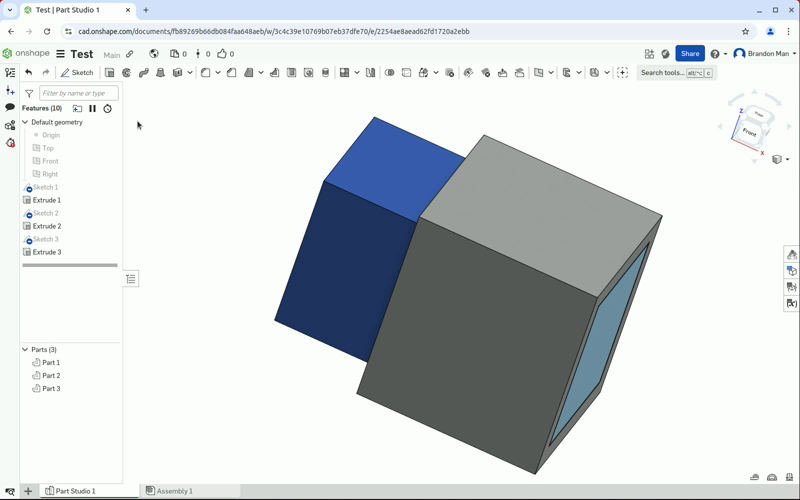
key(left, 2)
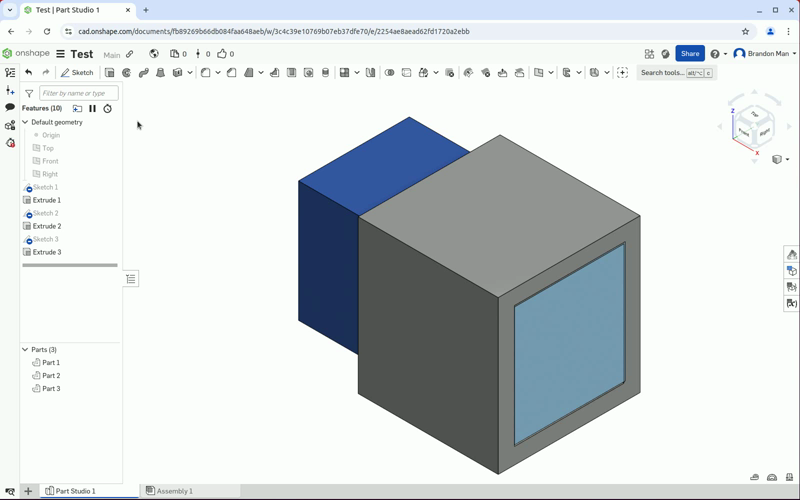
mouse_move(73, 189)
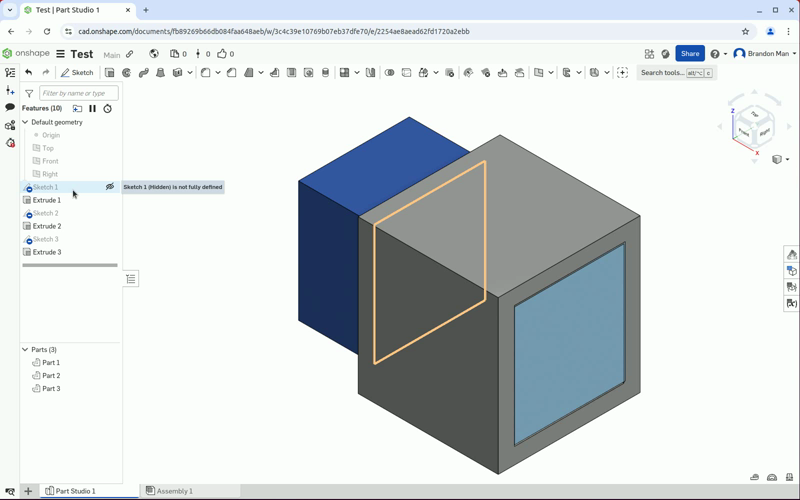
click(73, 189)